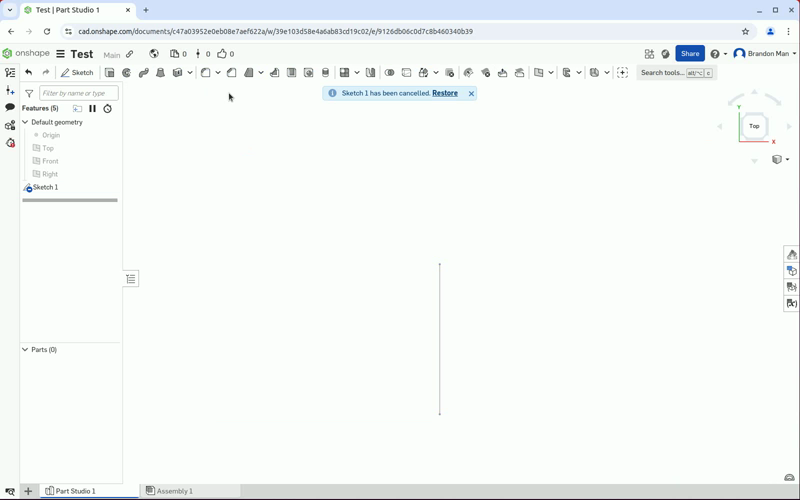
key(shift+h)
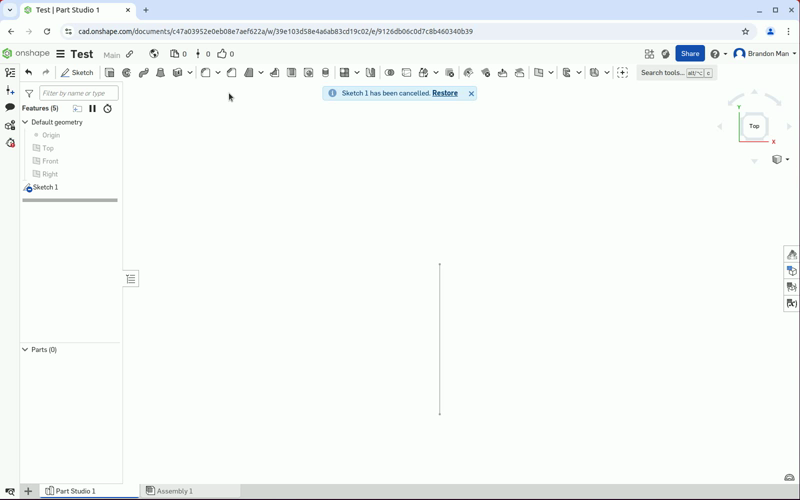
key(shift+s)
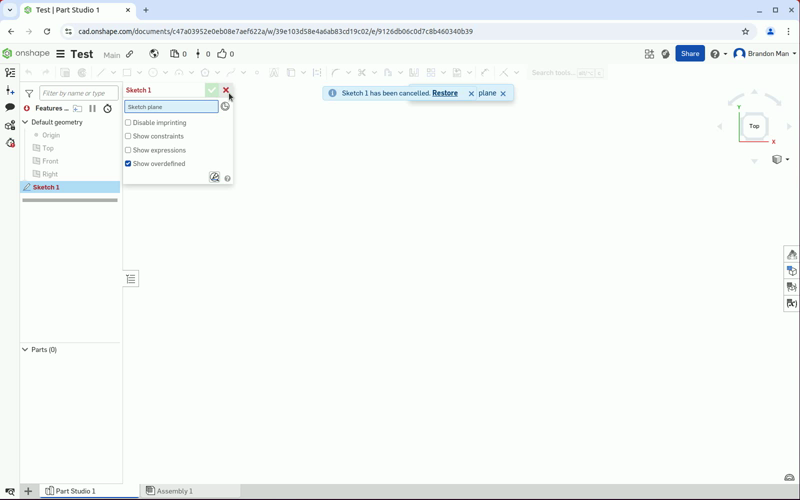
mouse_move(73, 150)
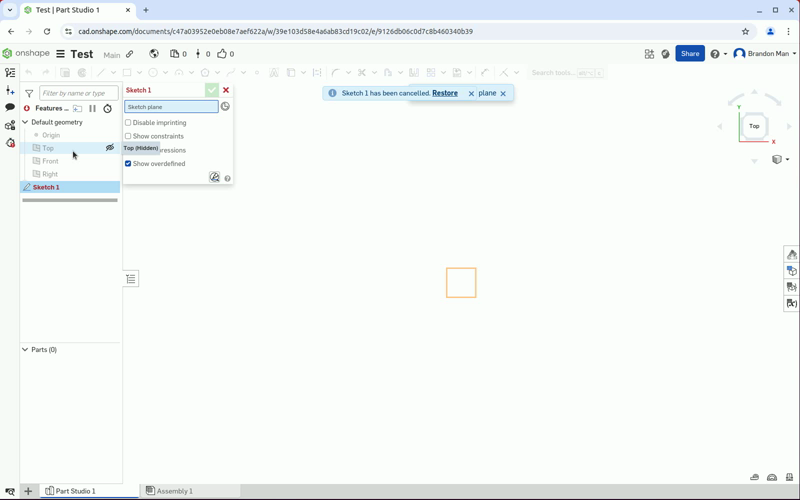
click(73, 150)
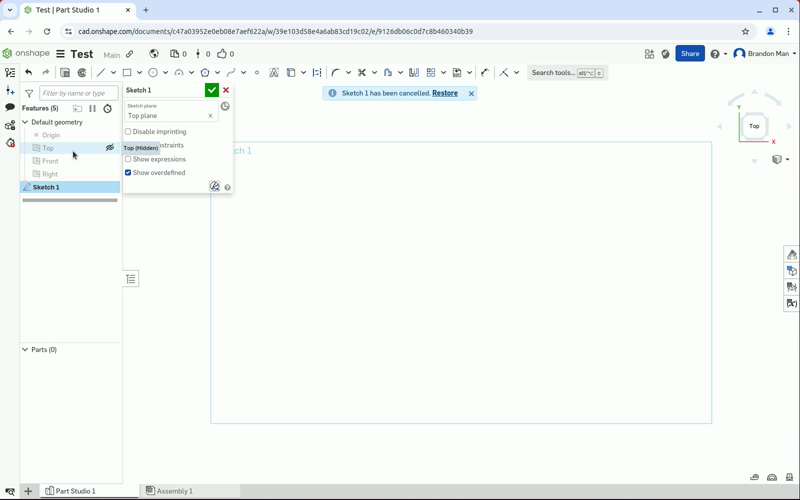
mouse_move(73, 352)
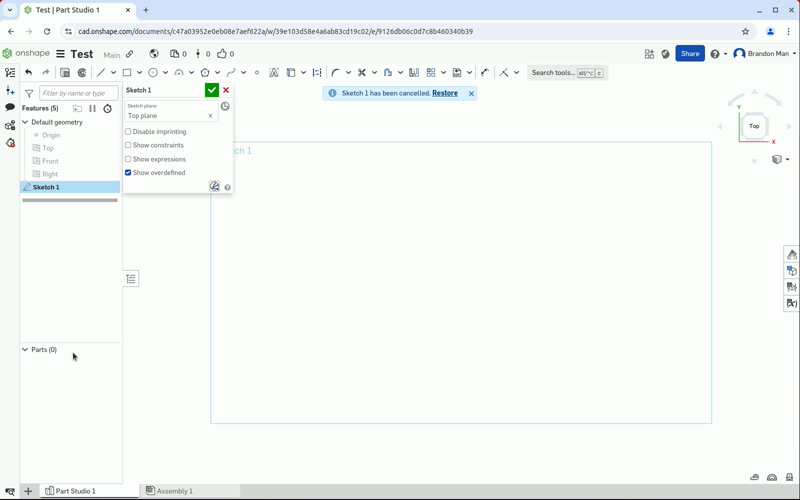
key(y)
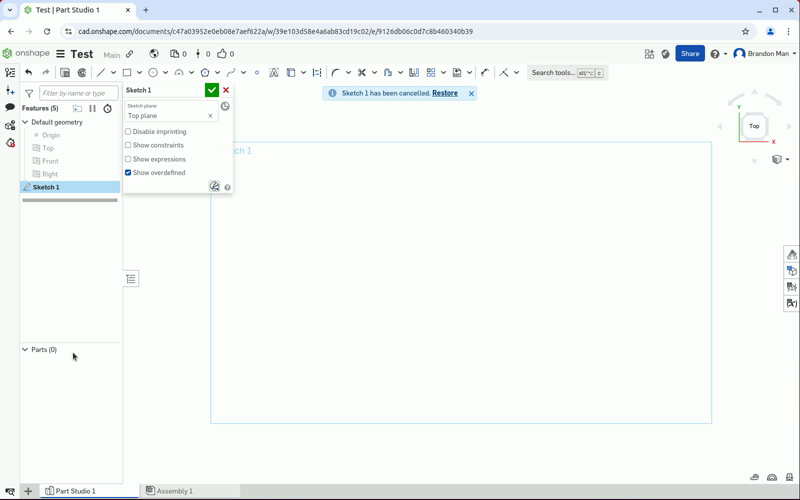
key(c)
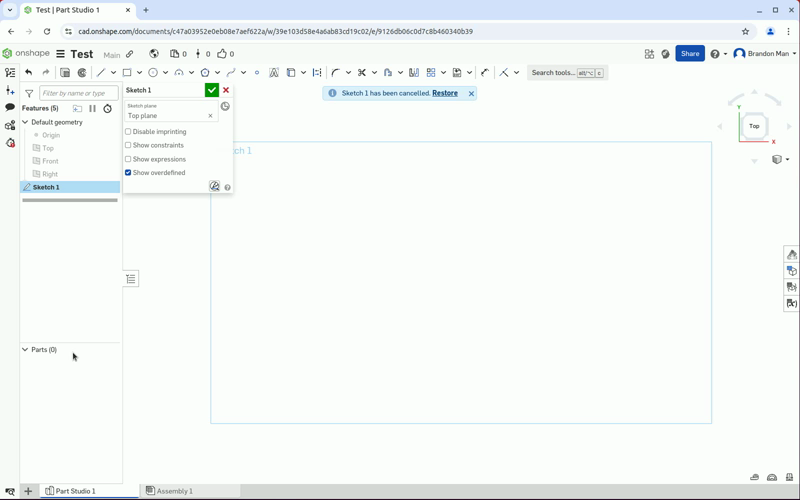
key_down(shift)
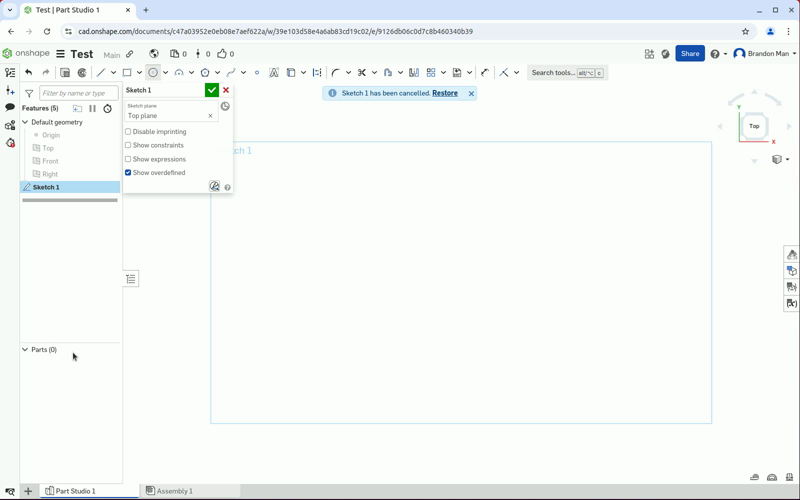
mouse_move(429, 261)
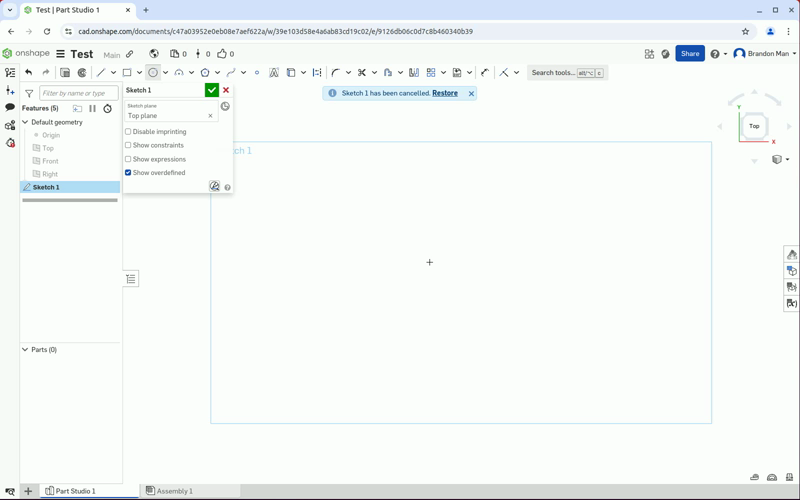
click(429, 261)
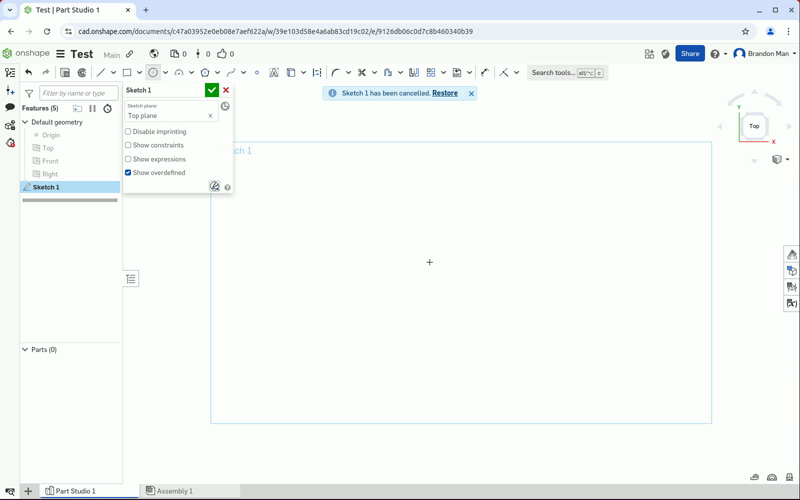
key_up(shift)
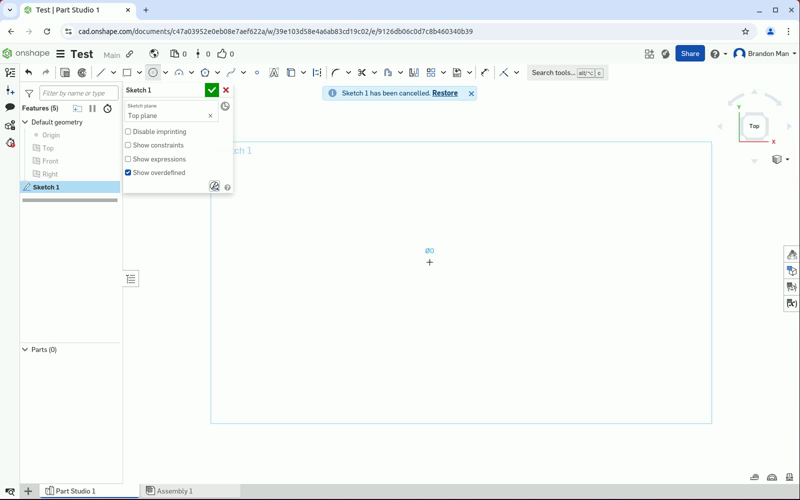
mouse_move(434, 261)
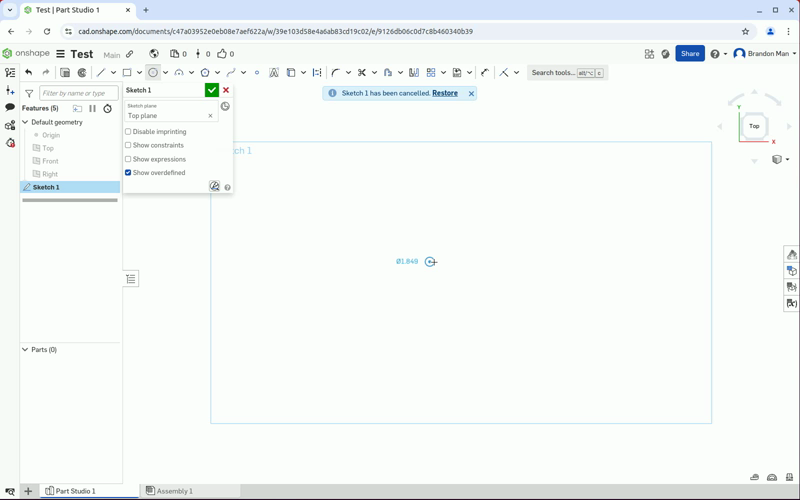
click(434, 261)
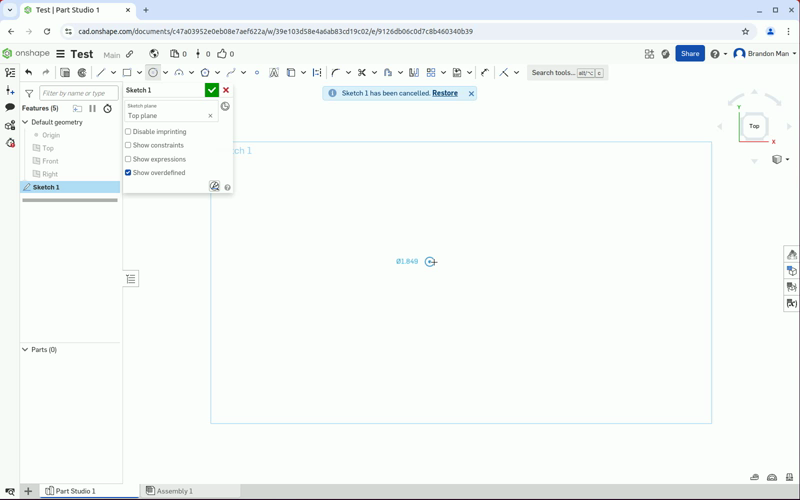
key(esc)
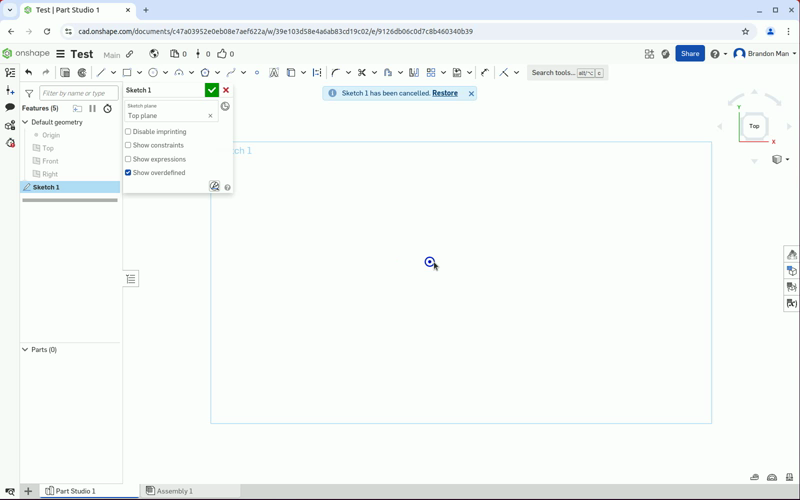
mouse_move(430, 257)
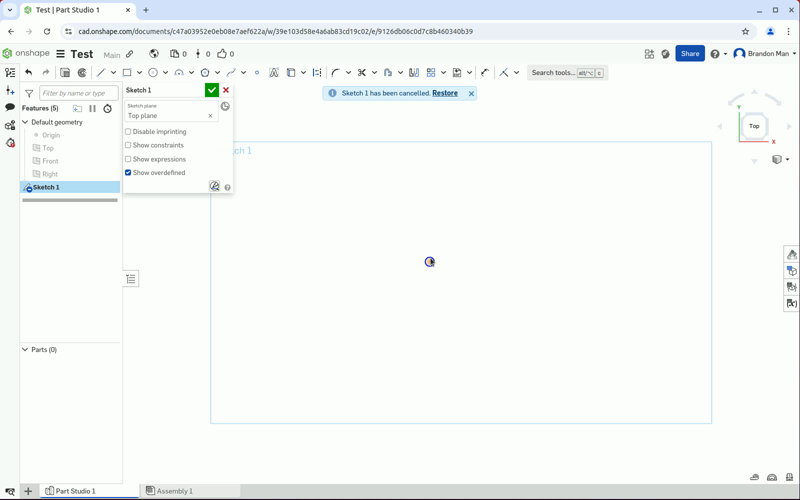
scroll(6)
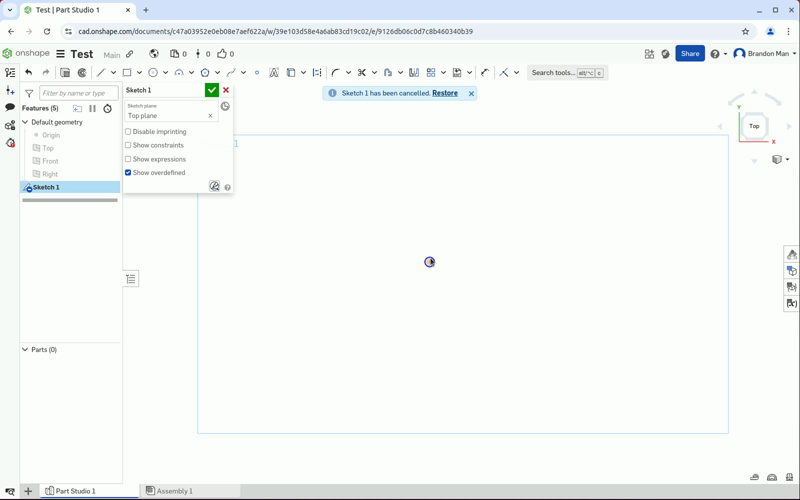
scroll(6)
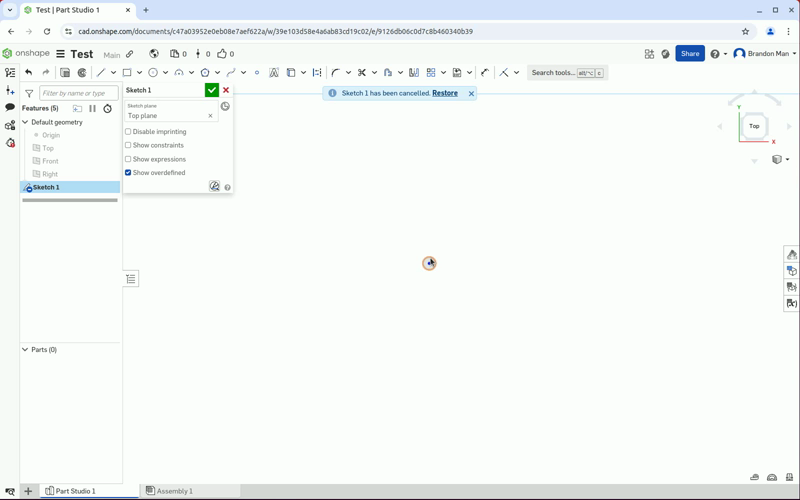
scroll(6)
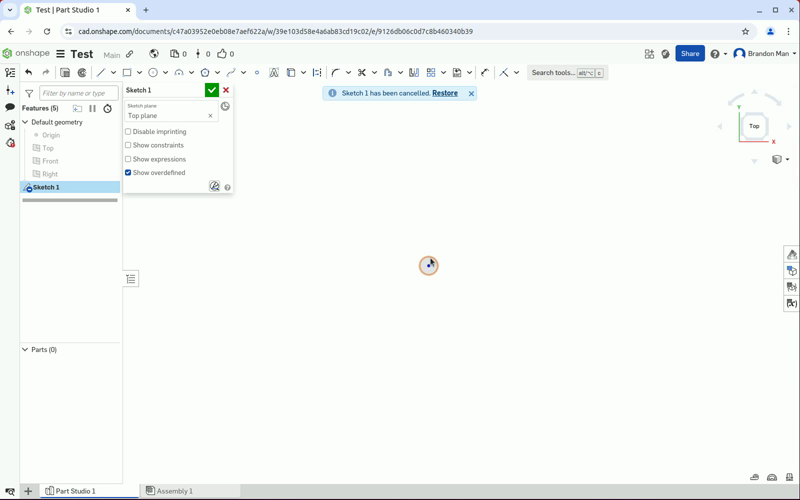
scroll(6)
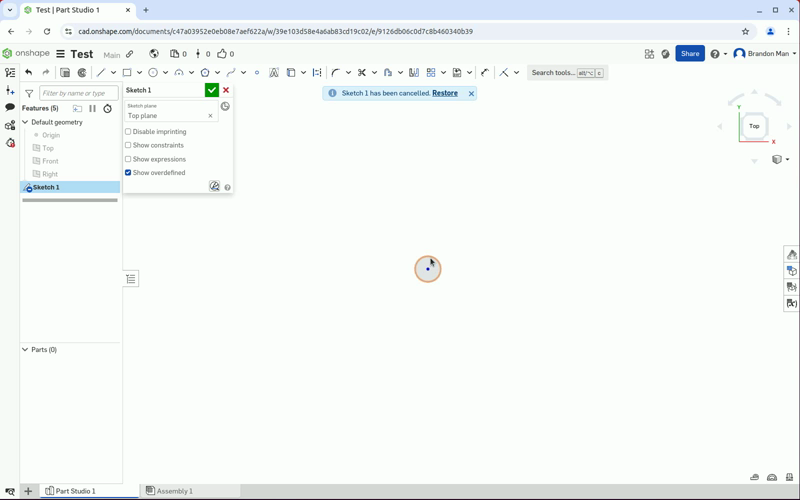
scroll(6)
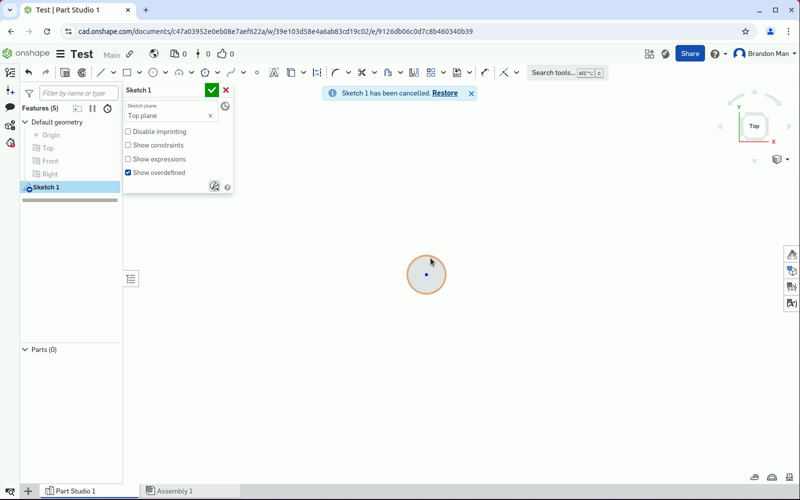
scroll(6)
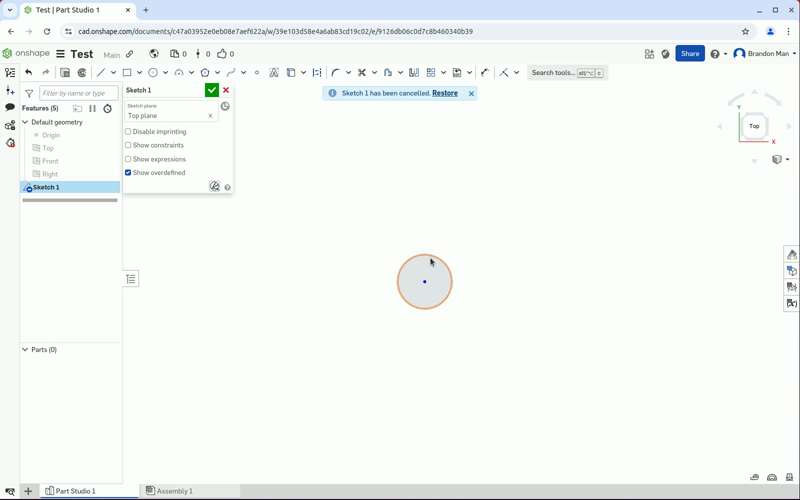
scroll(6)
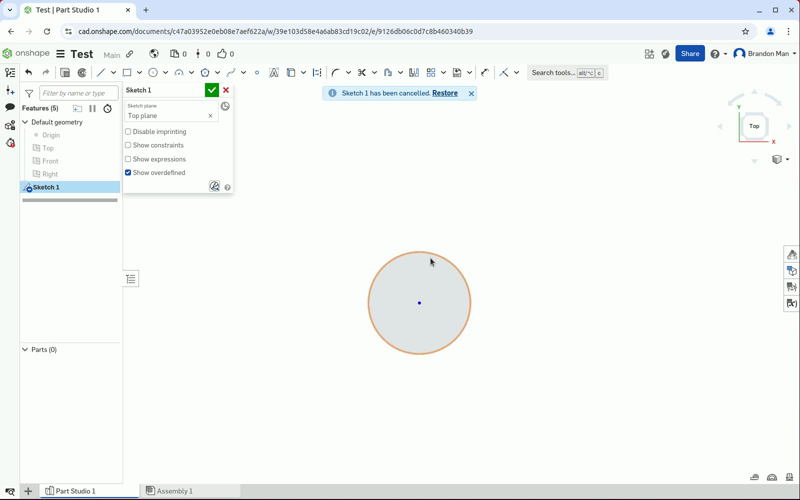
click(430, 257)
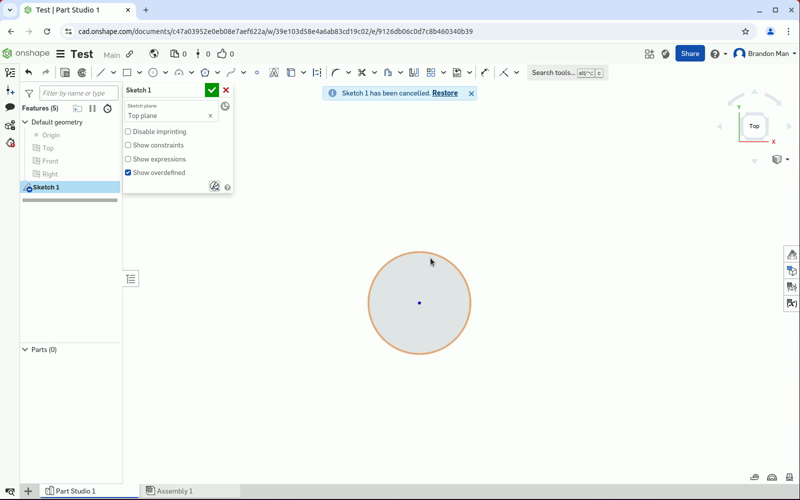
scroll(-6)
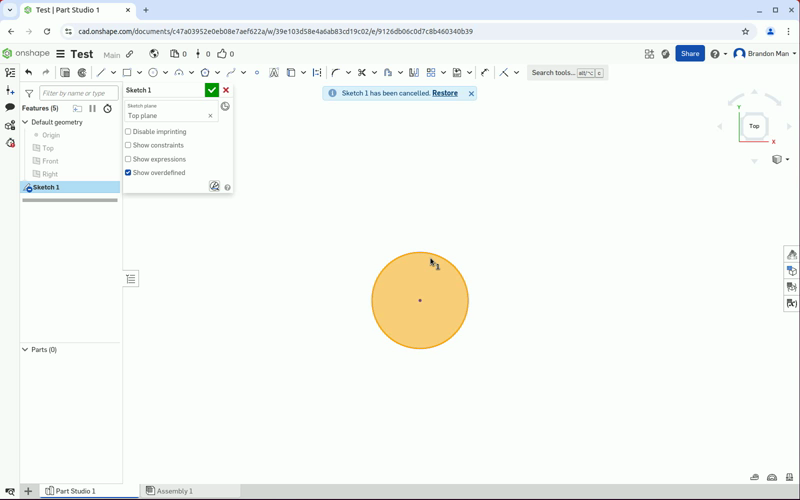
scroll(-6)
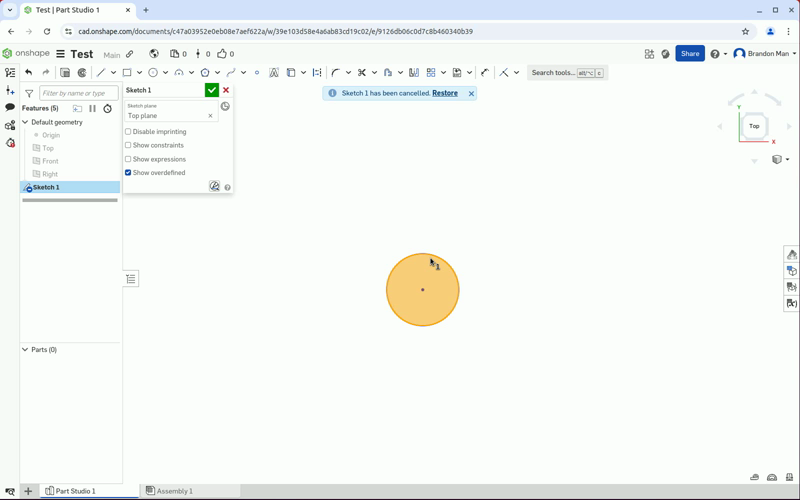
scroll(-6)
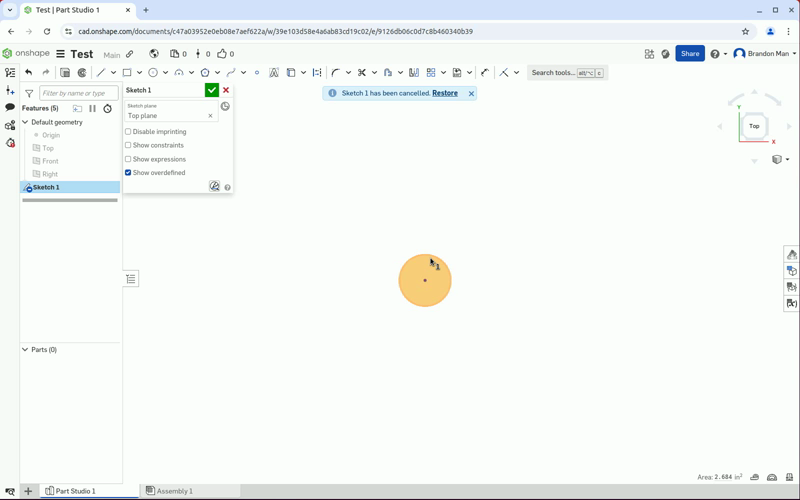
scroll(-6)
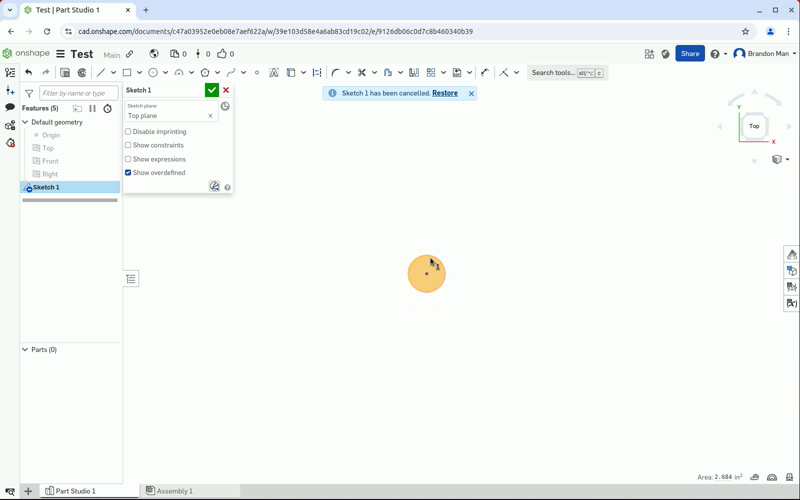
scroll(-6)
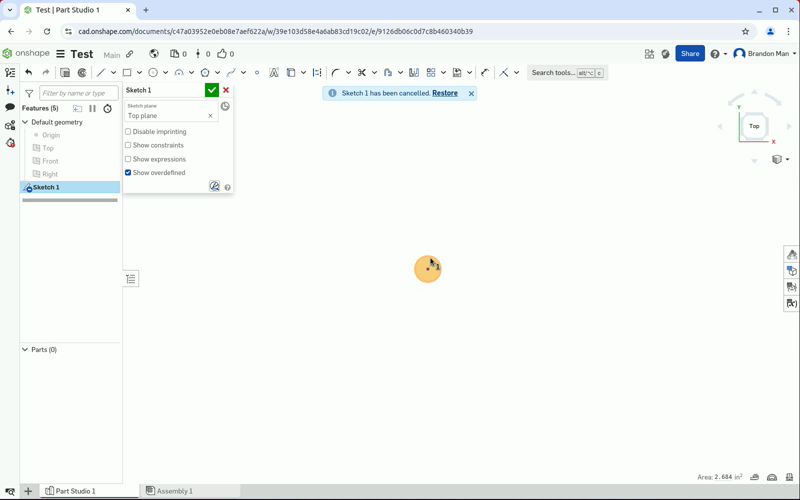
scroll(-6)
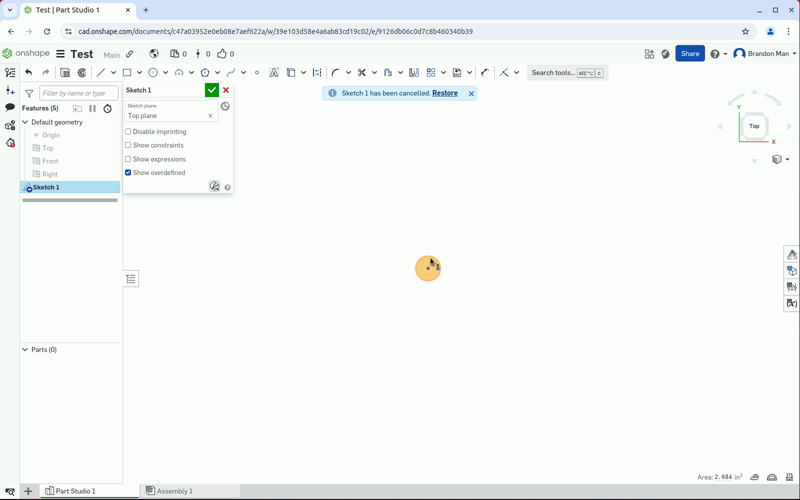
scroll(-6)
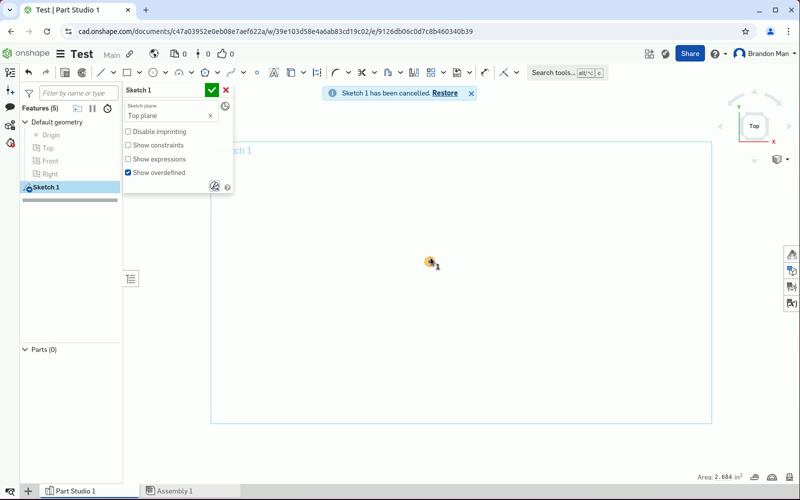
mouse_move(73, 352)
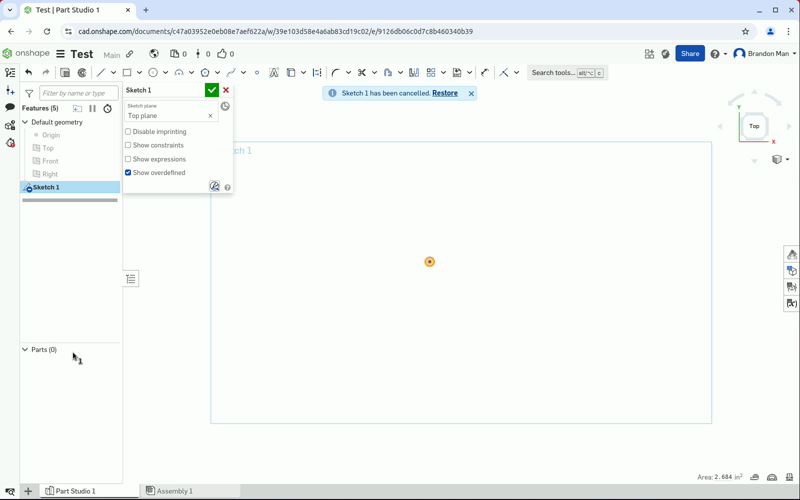
key(shift+y)
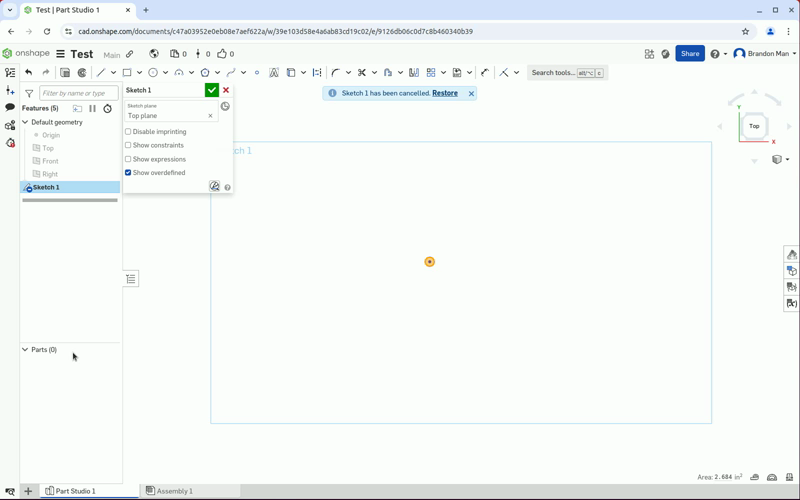
key(shift+e)
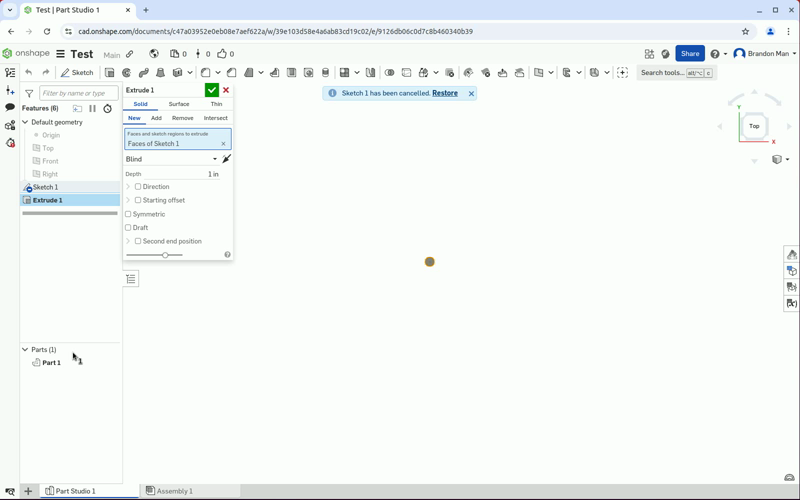
mouse_move(143, 106)
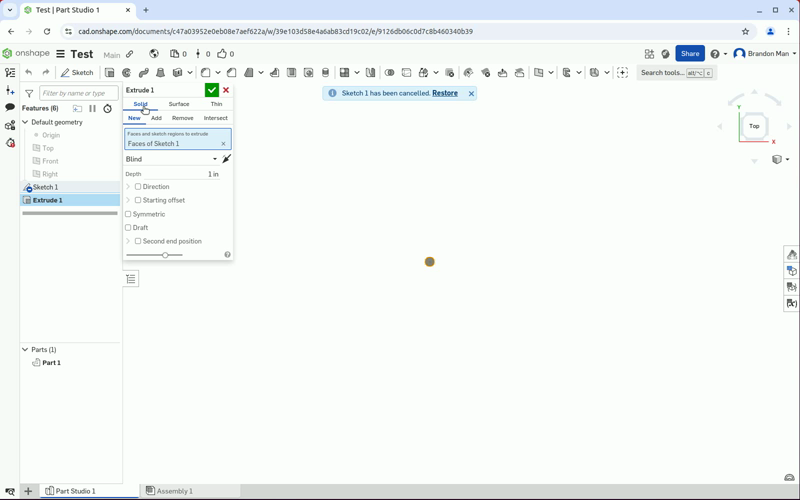
click(143, 106)
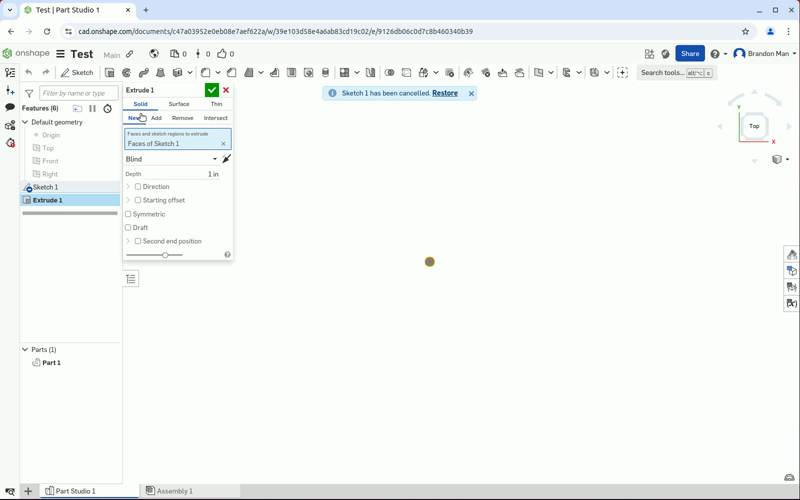
mouse_move(137, 120)
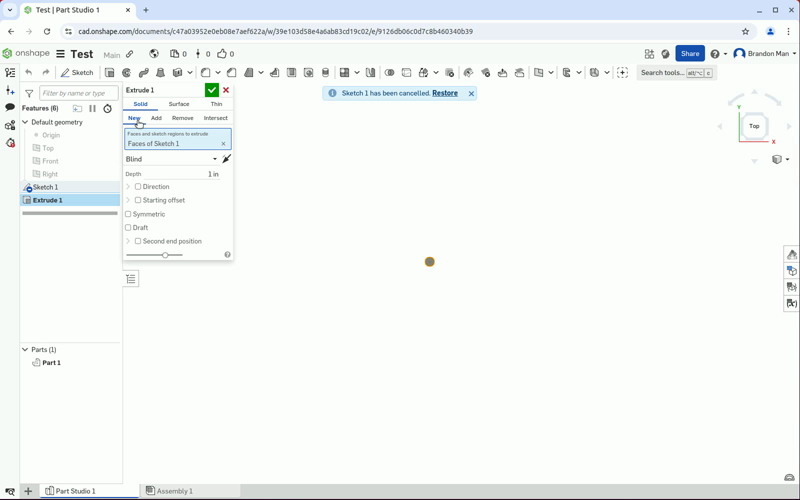
click(137, 120)
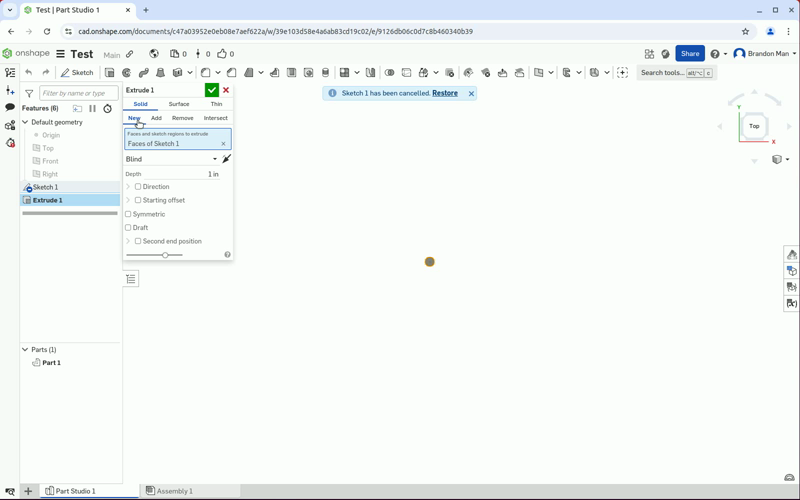
key(tab, 4)
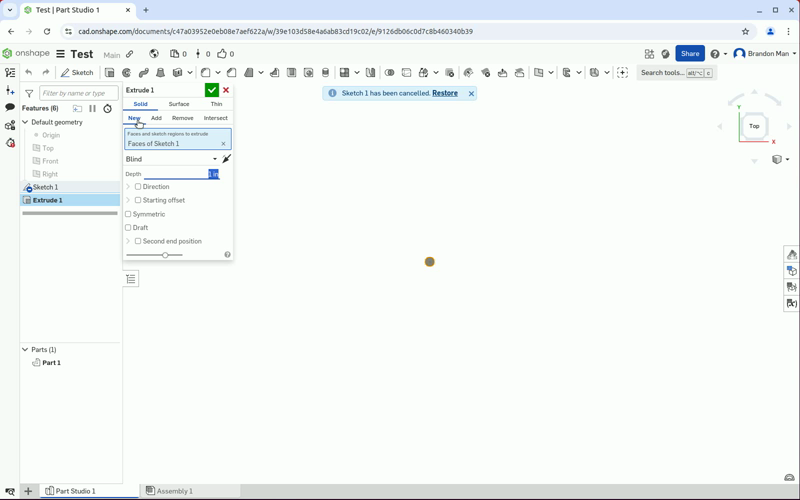
text(-23.108)
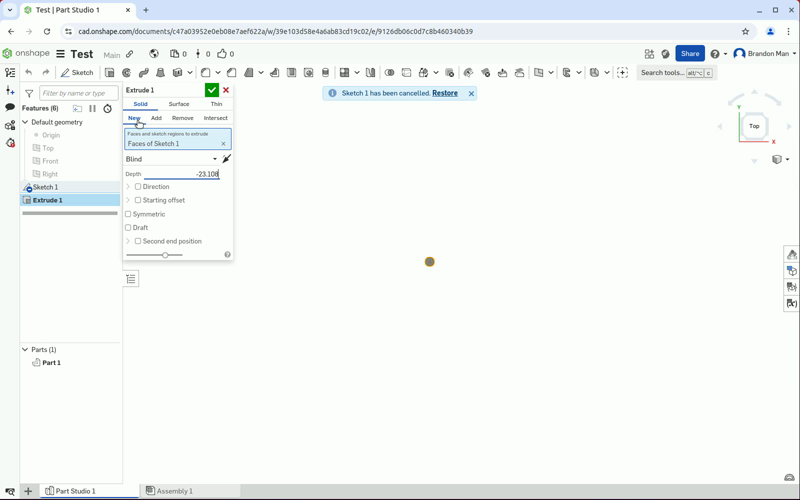
key(enter)
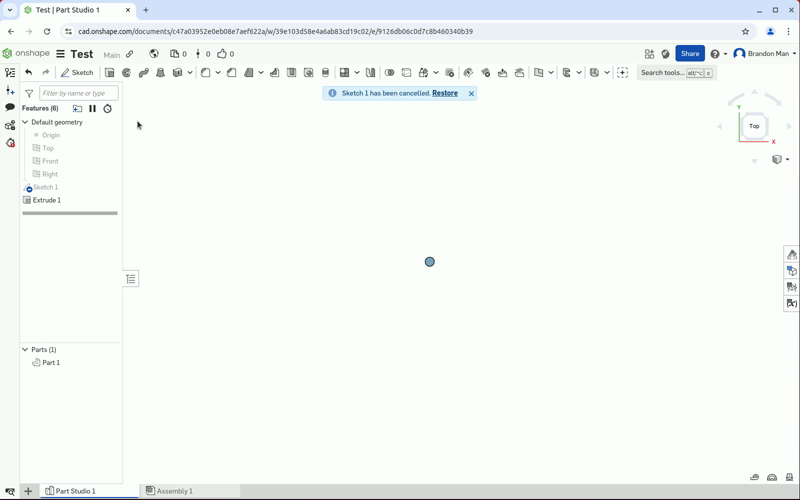
key(shift+h)
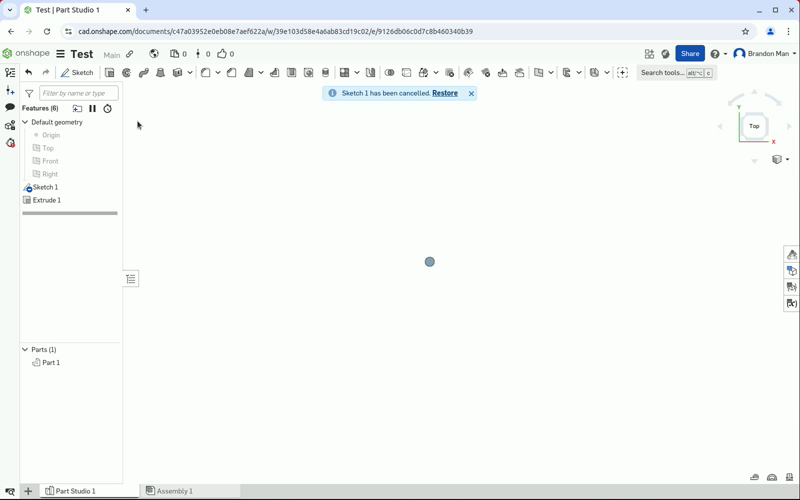
key(shift+h)
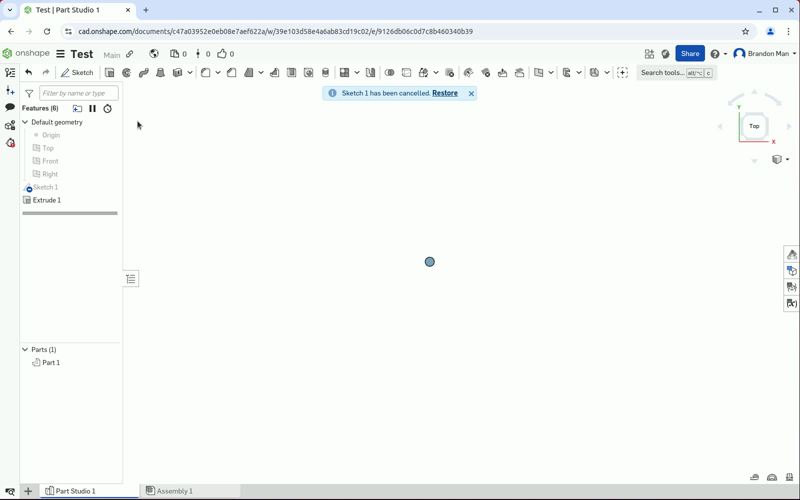
mouse_move(73, 189)
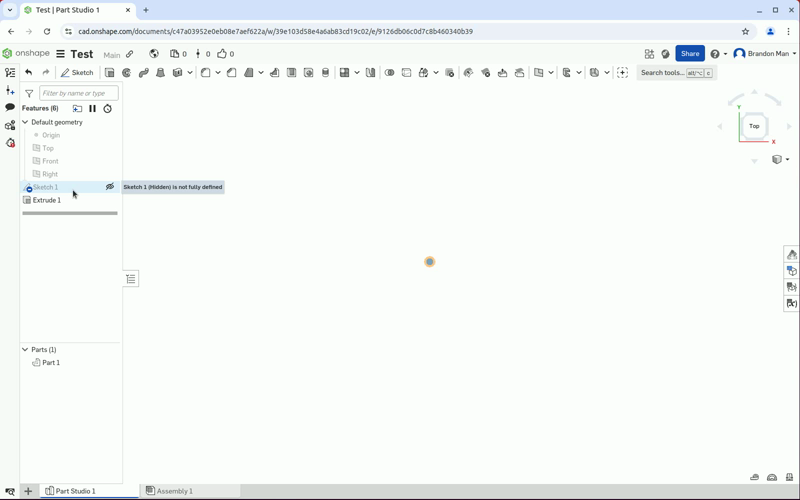
click(73, 189)
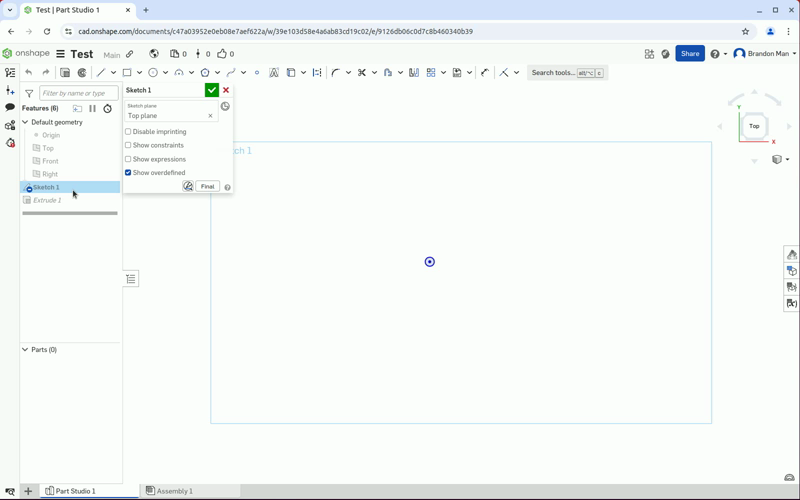
mouse_move(229, 92)
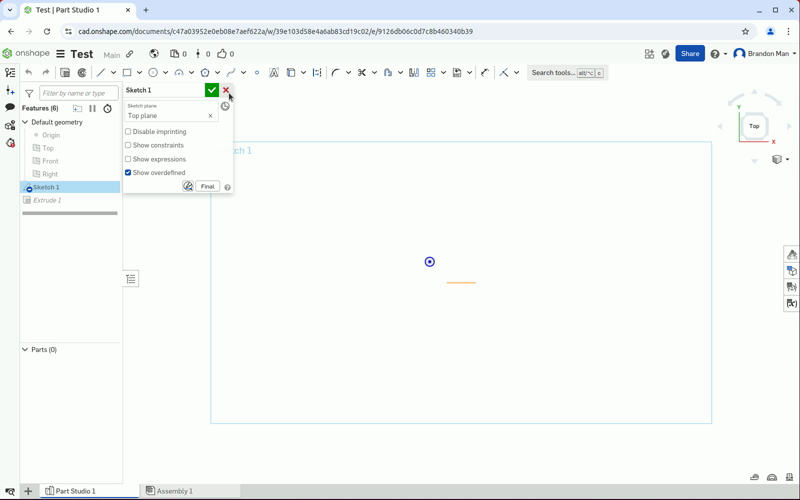
click(229, 92)
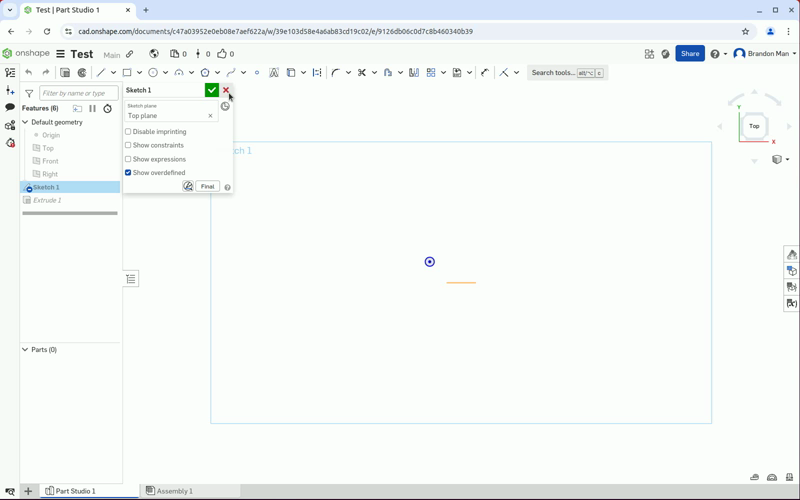
key(shift+s)
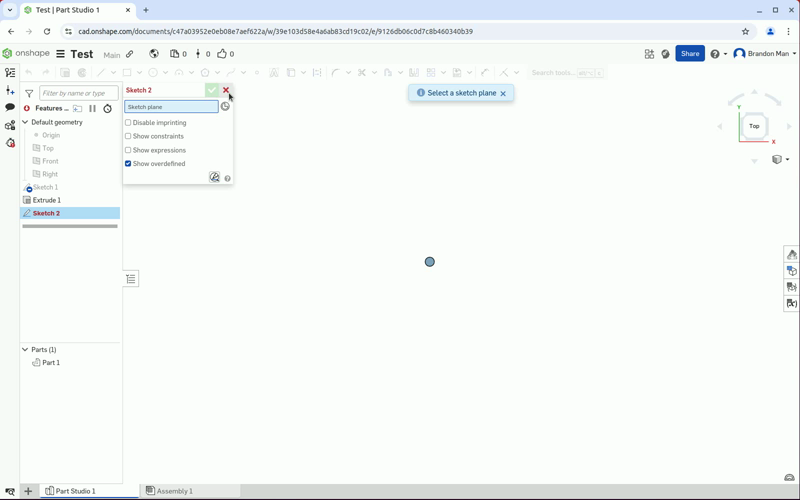
mouse_move(73, 150)
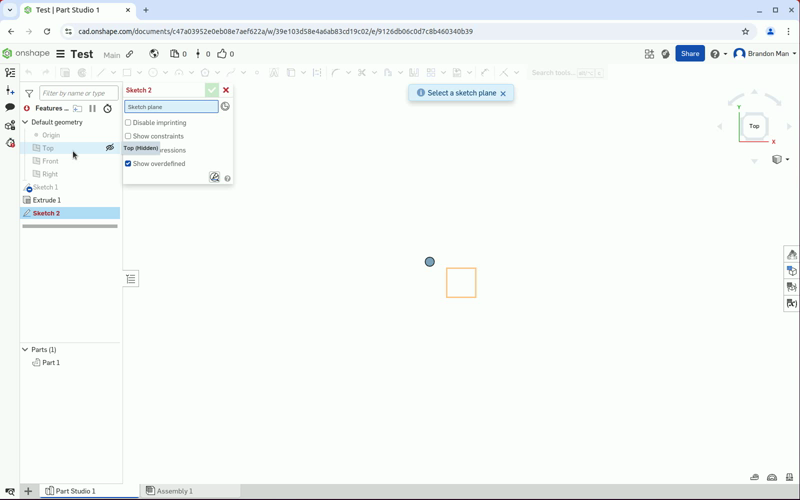
click(73, 150)
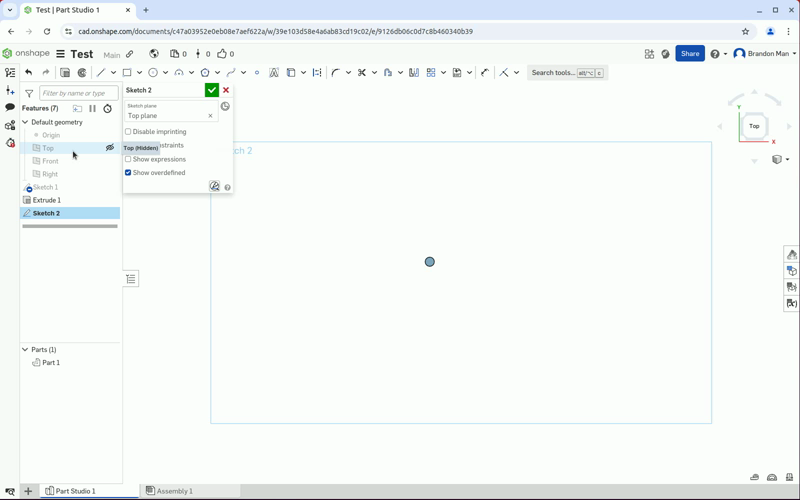
mouse_move(73, 352)
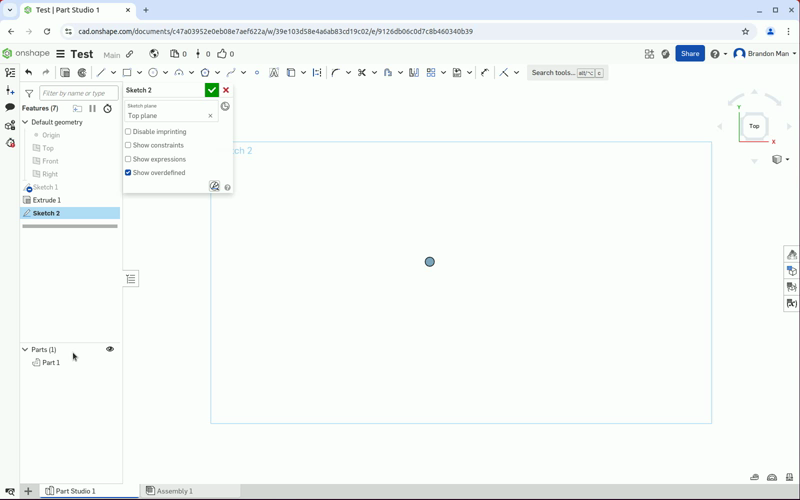
key(y)
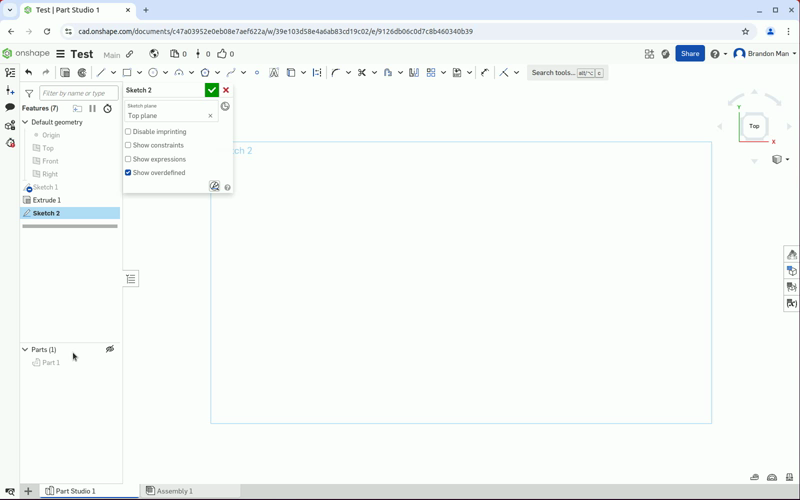
key(c)
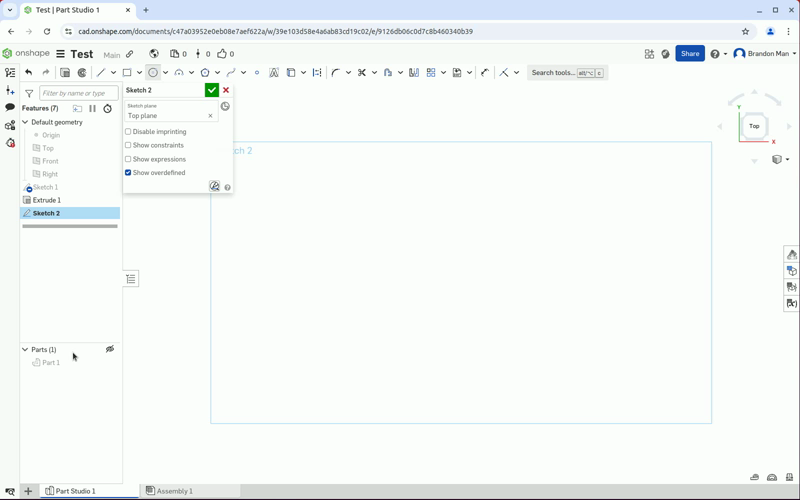
key_down(shift)
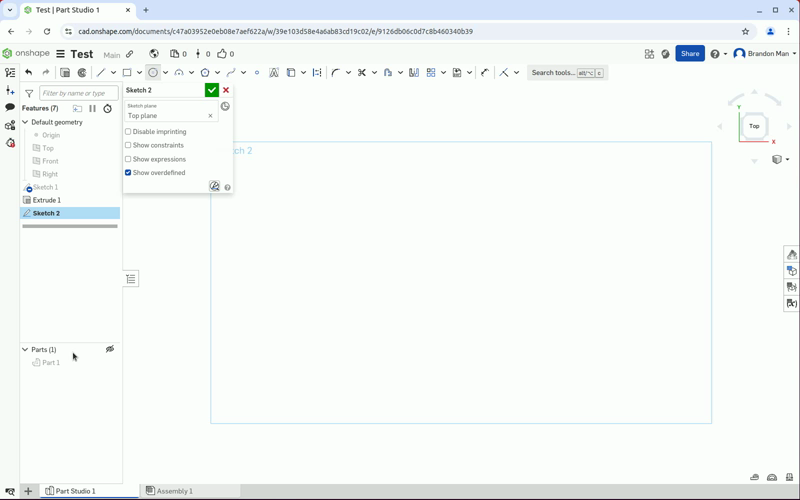
mouse_move(493, 304)
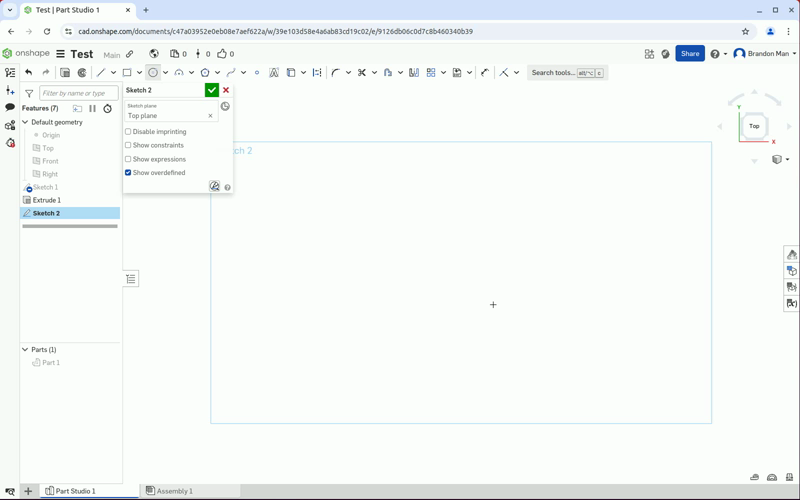
click(493, 304)
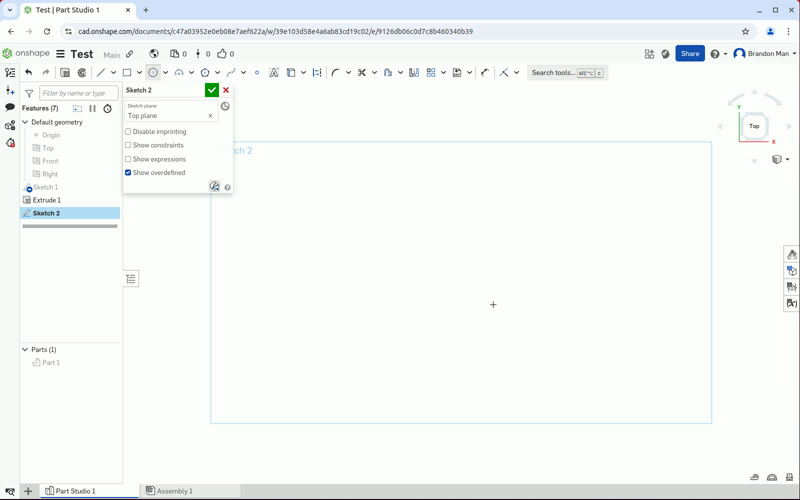
key_up(shift)
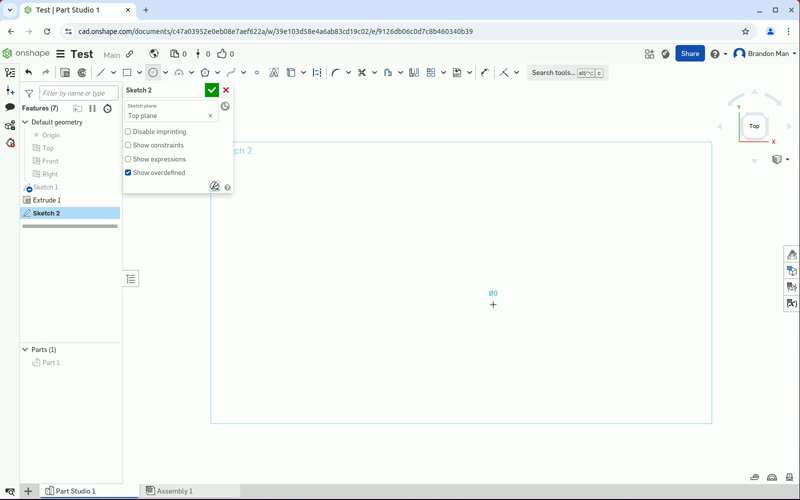
mouse_move(497, 304)
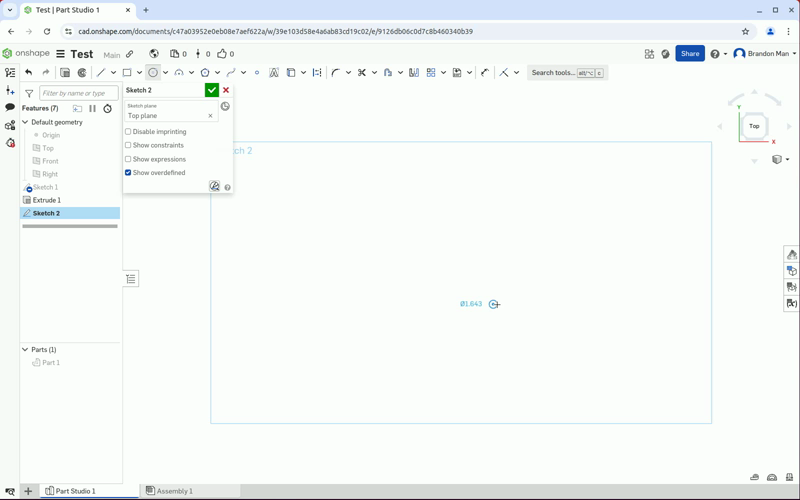
click(497, 304)
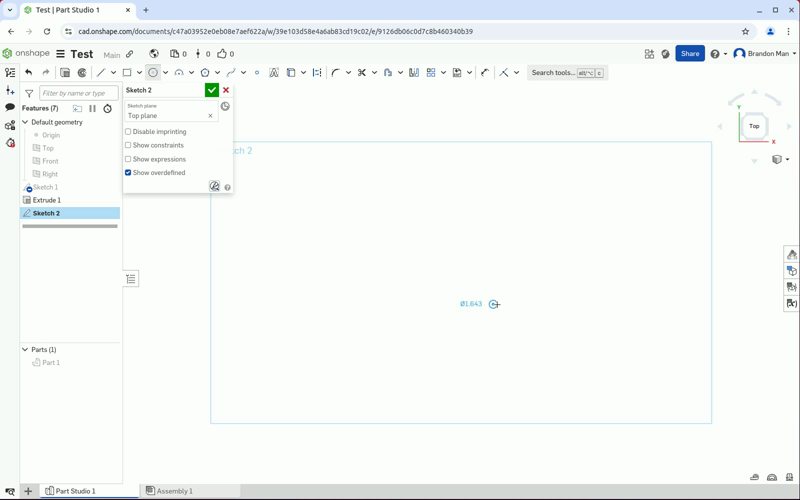
key(esc)
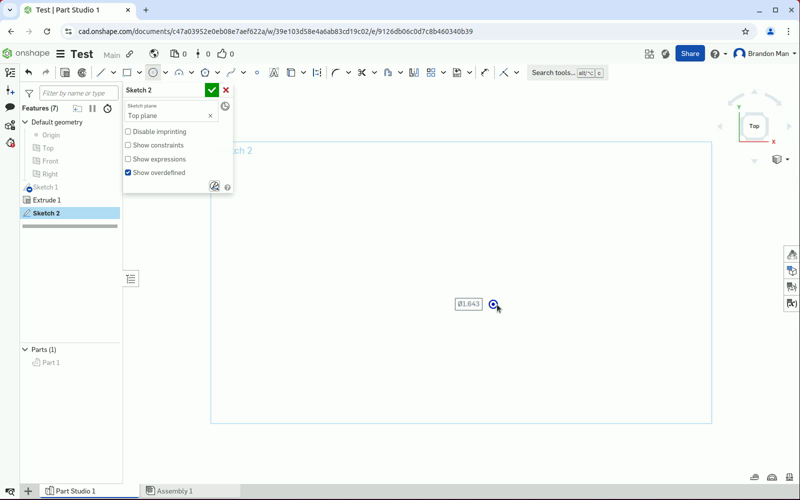
mouse_move(491, 306)
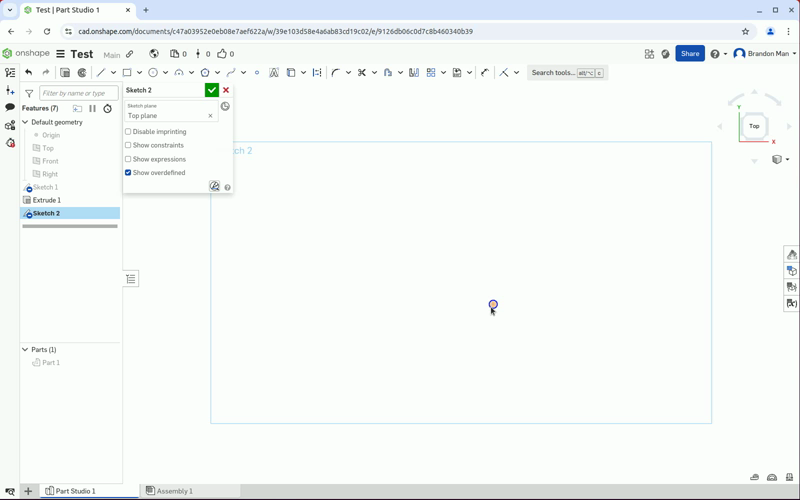
scroll(6)
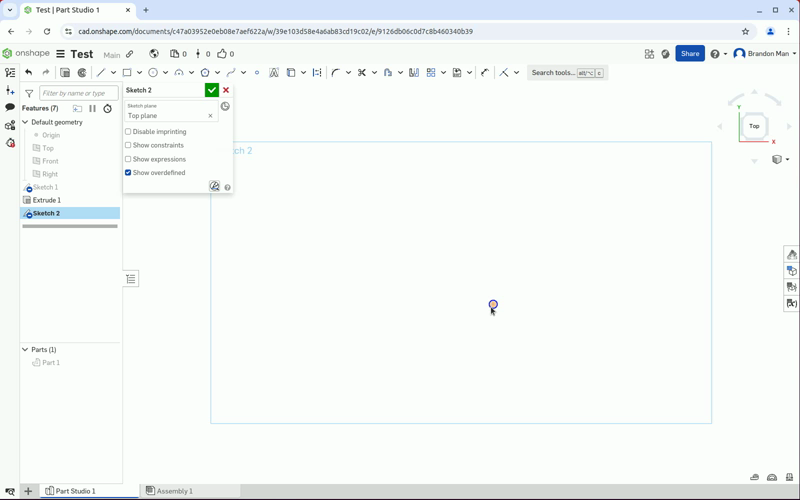
scroll(6)
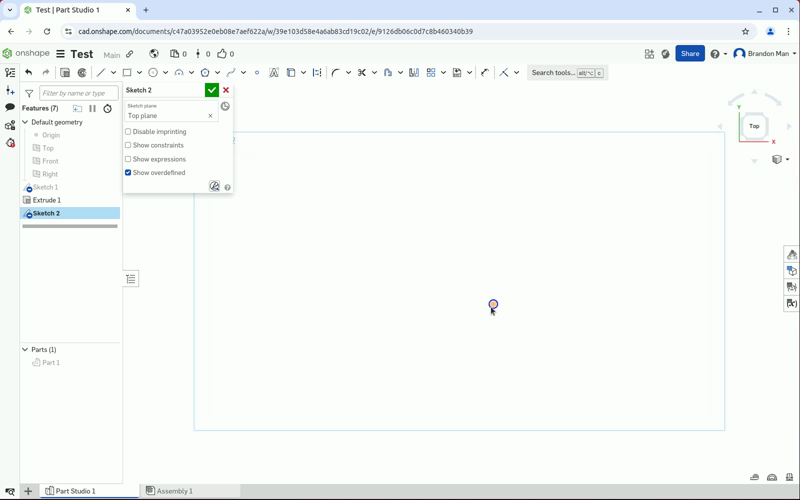
scroll(6)
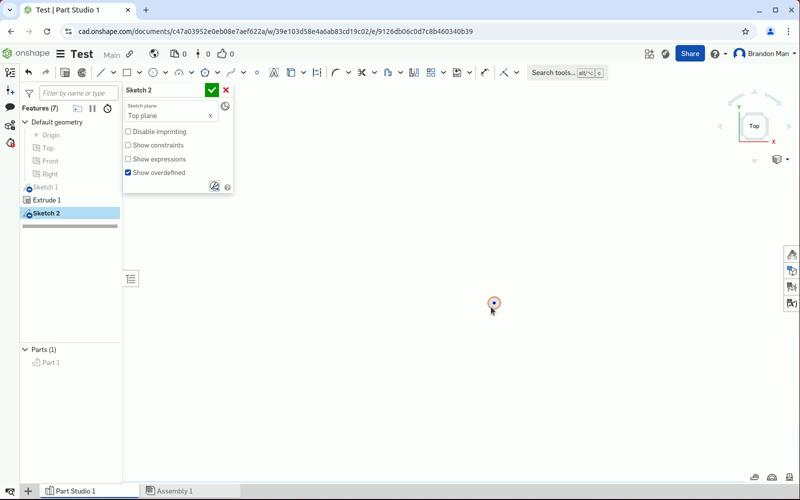
scroll(6)
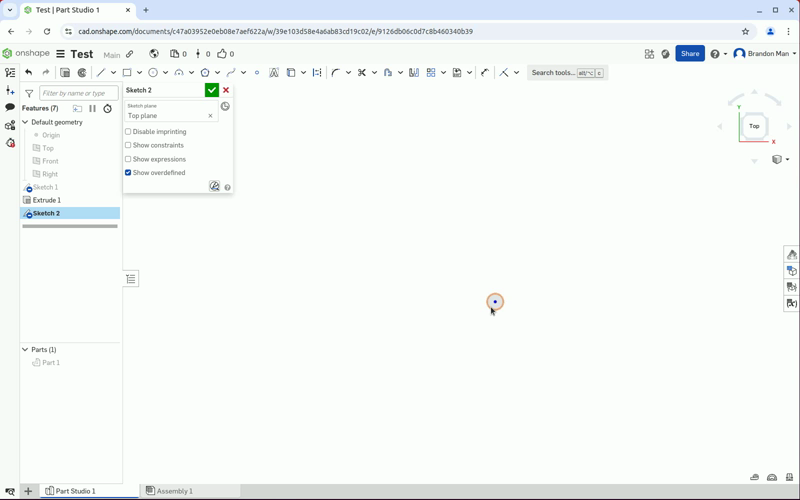
scroll(6)
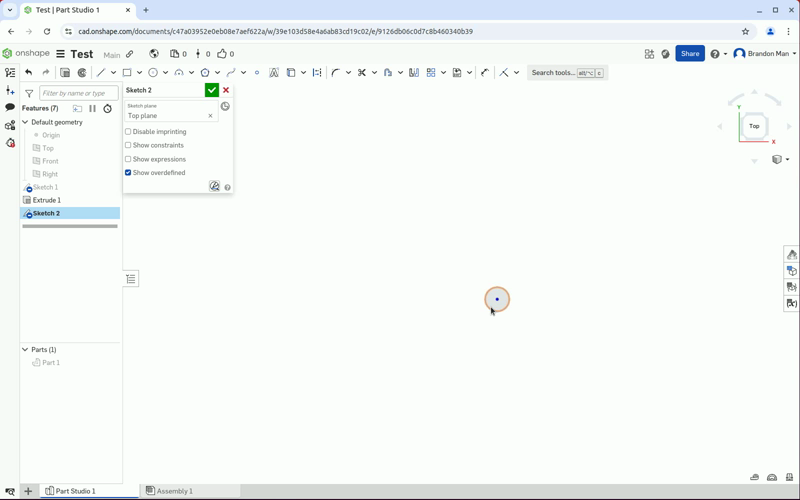
scroll(6)
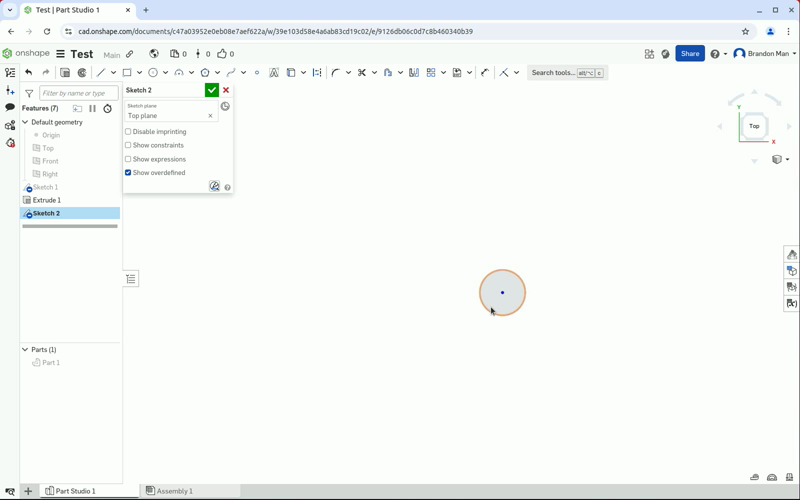
scroll(6)
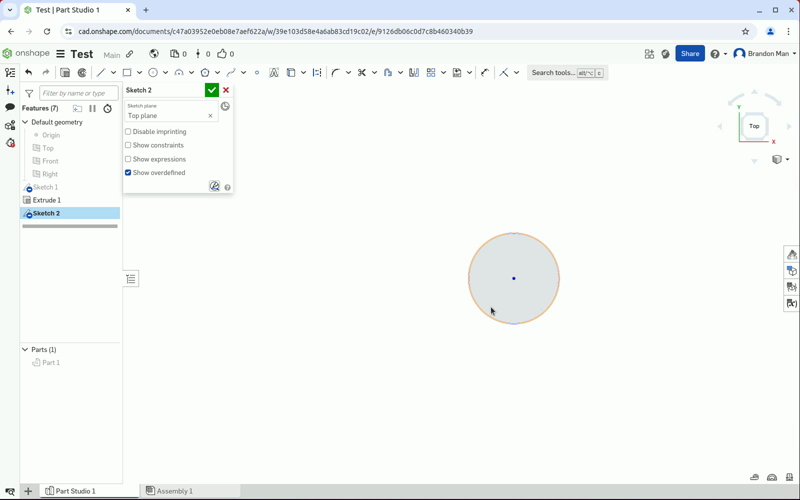
click(491, 306)
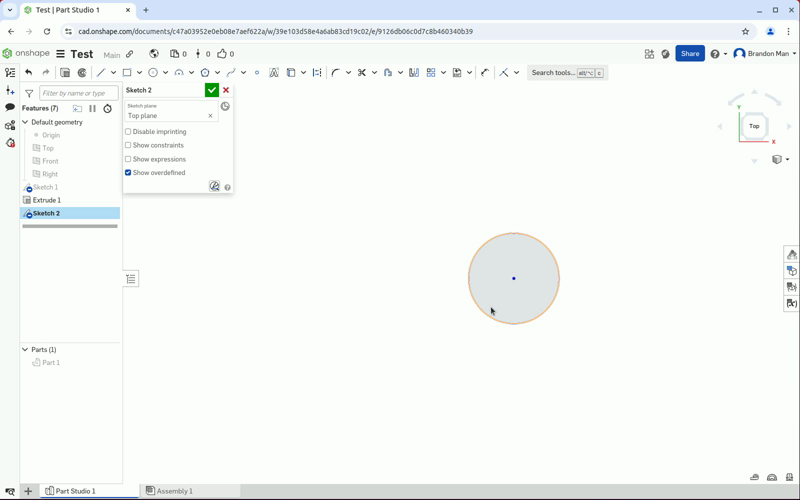
scroll(-6)
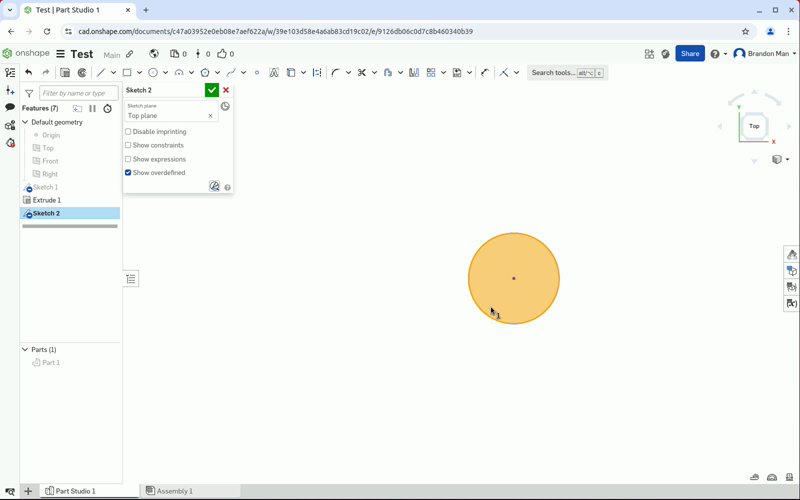
scroll(-6)
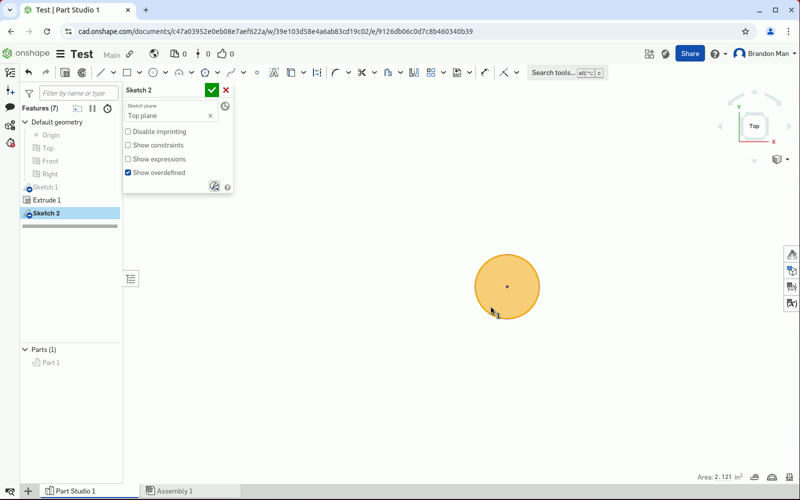
scroll(-6)
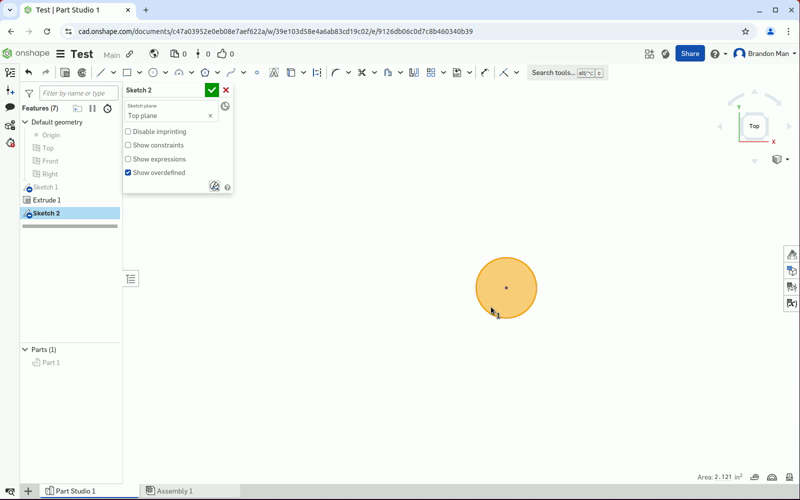
scroll(-6)
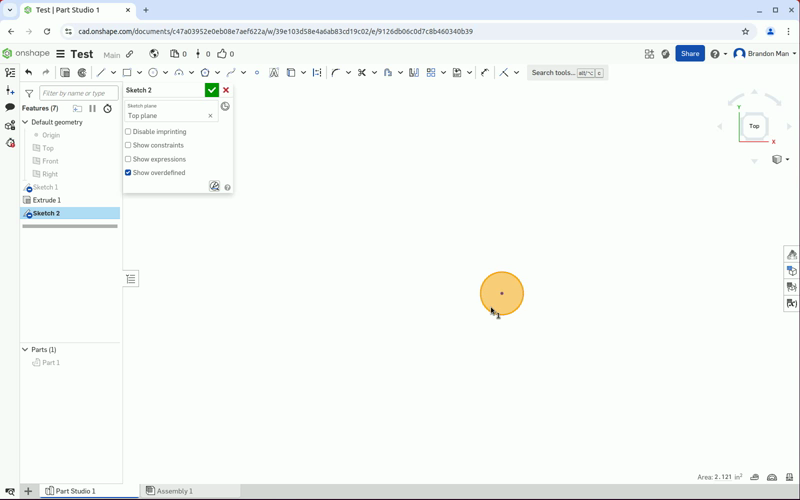
scroll(-6)
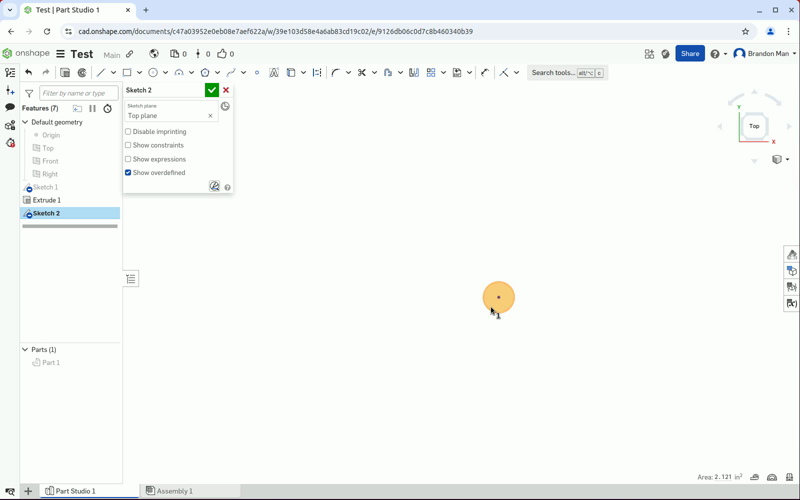
scroll(-6)
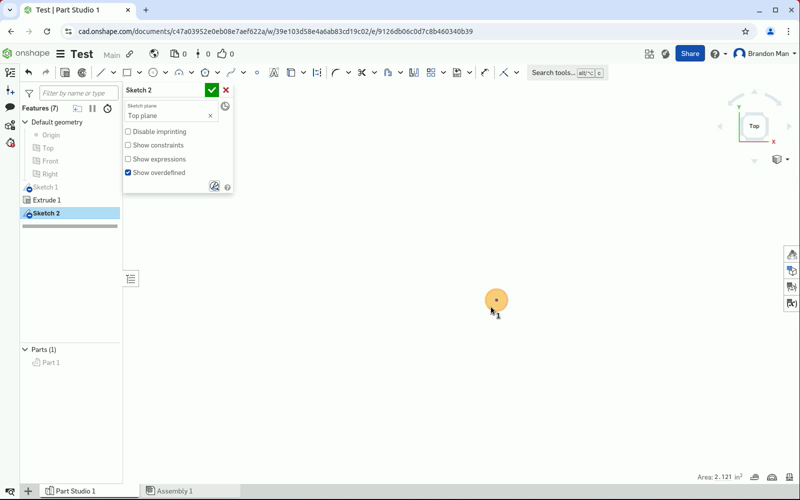
scroll(-6)
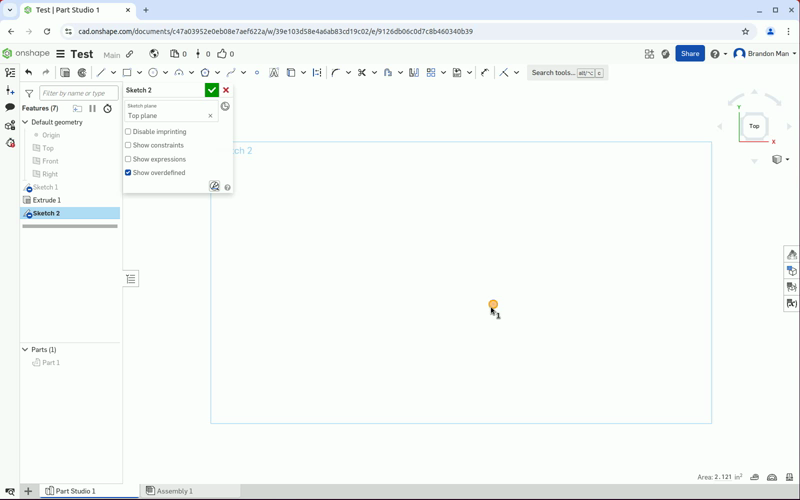
mouse_move(73, 352)
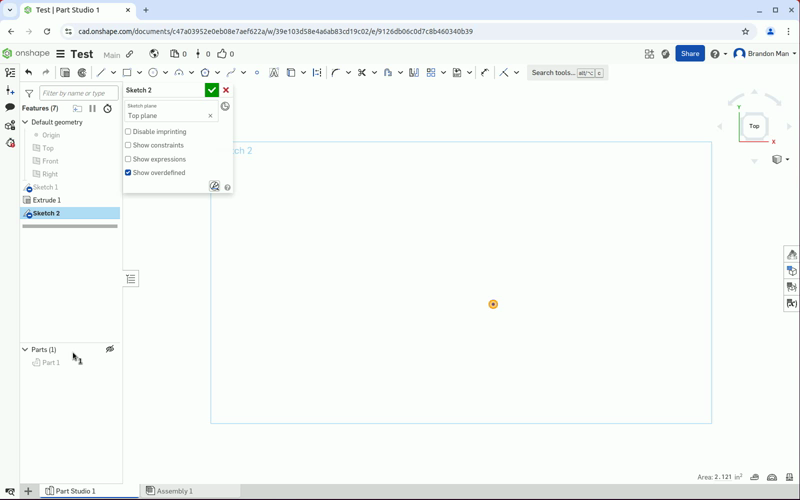
key(shift+y)
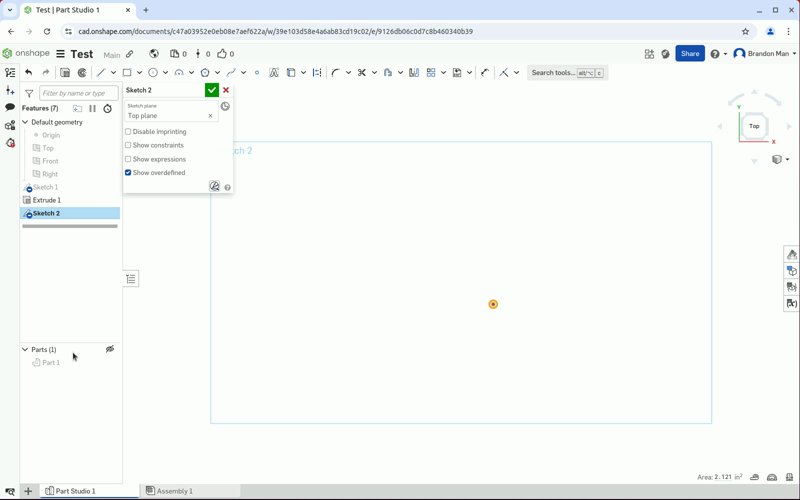
key(shift+e)
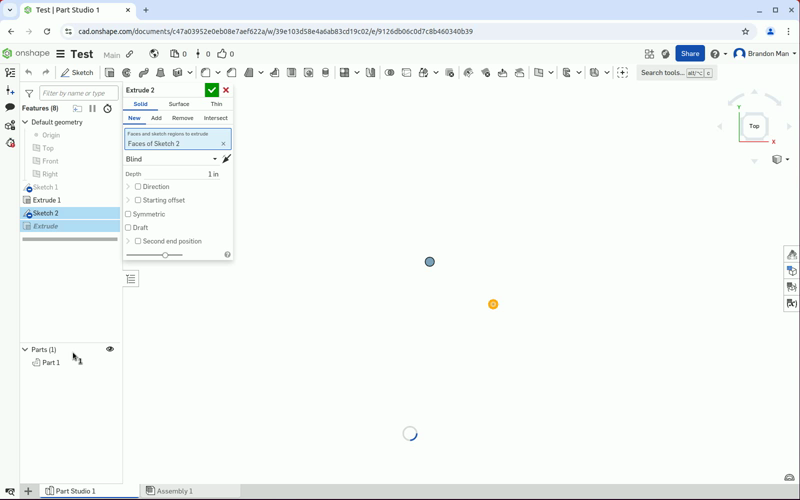
mouse_move(143, 106)
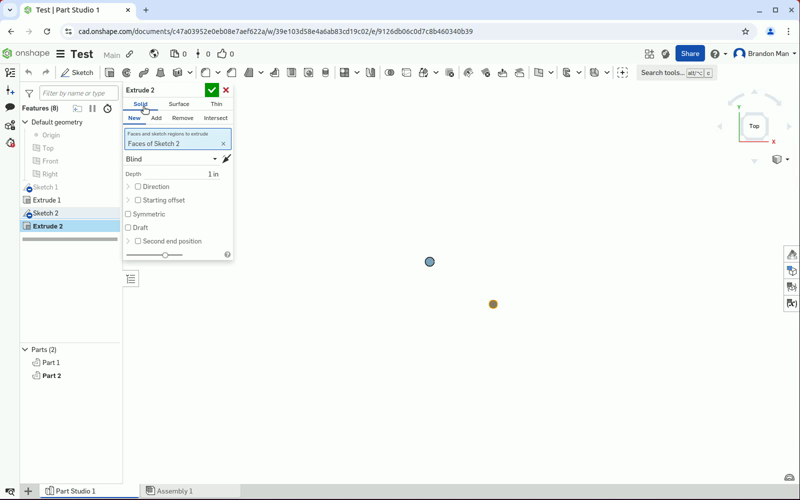
click(143, 106)
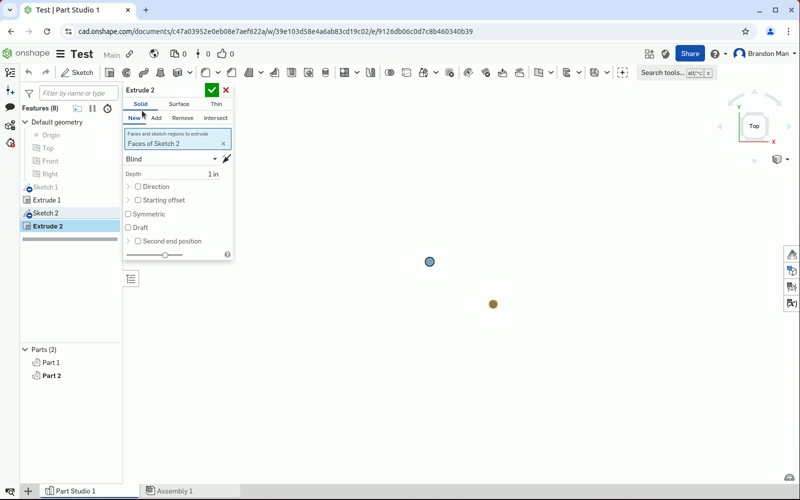
mouse_move(137, 120)
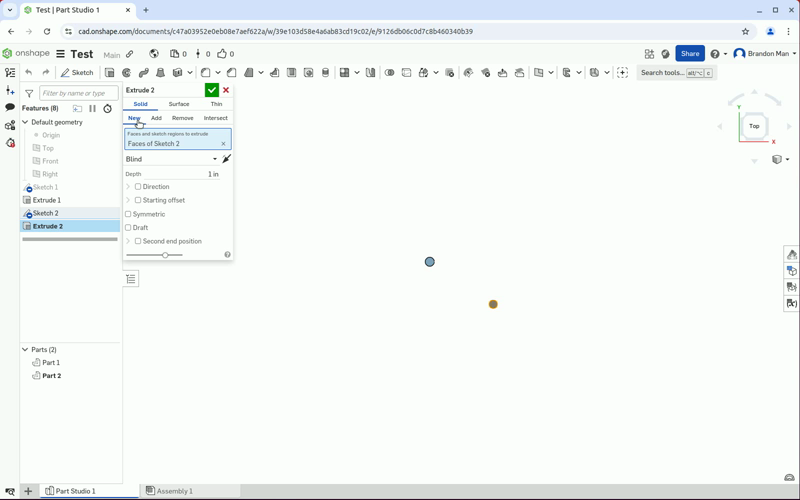
click(137, 120)
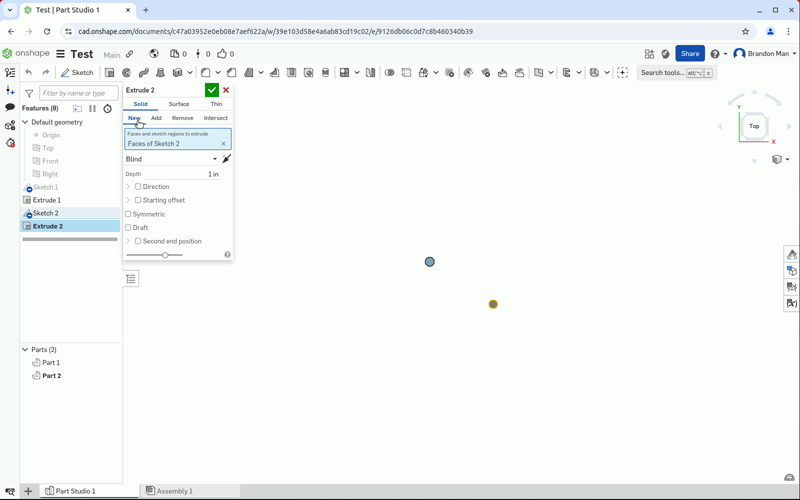
key(tab, 4)
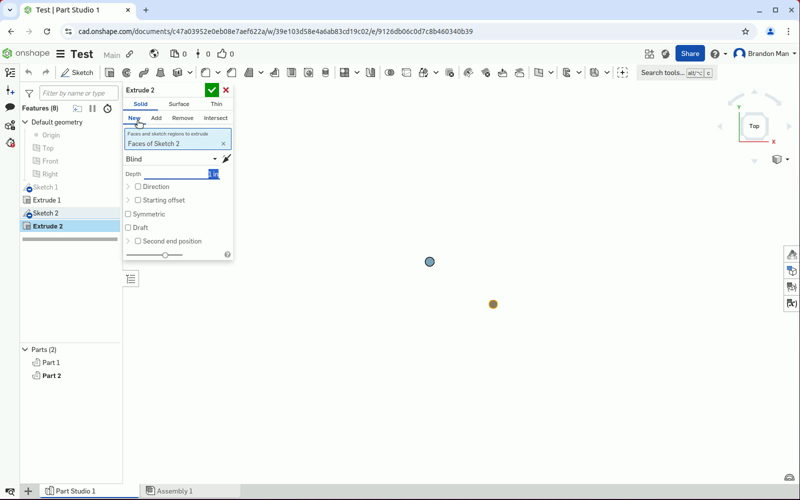
text(-23.108)
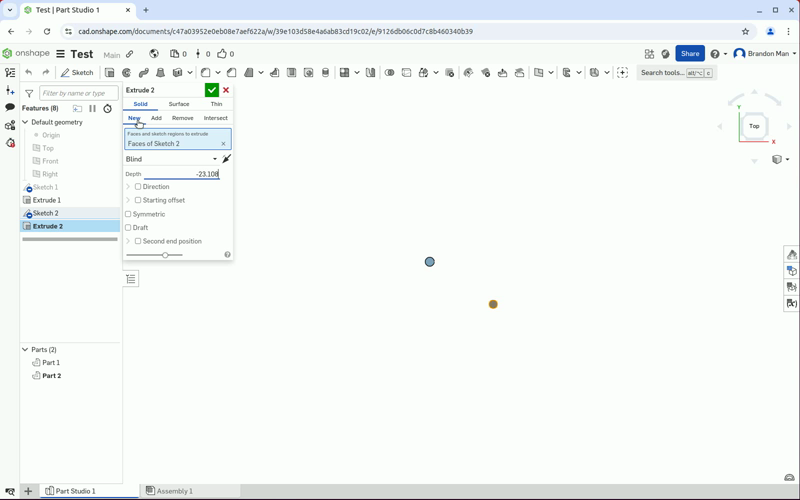
key(enter)
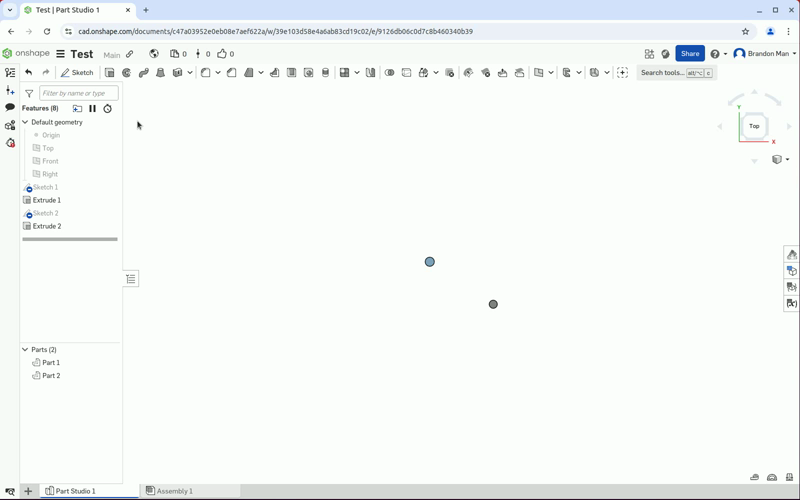
key(shift+h)
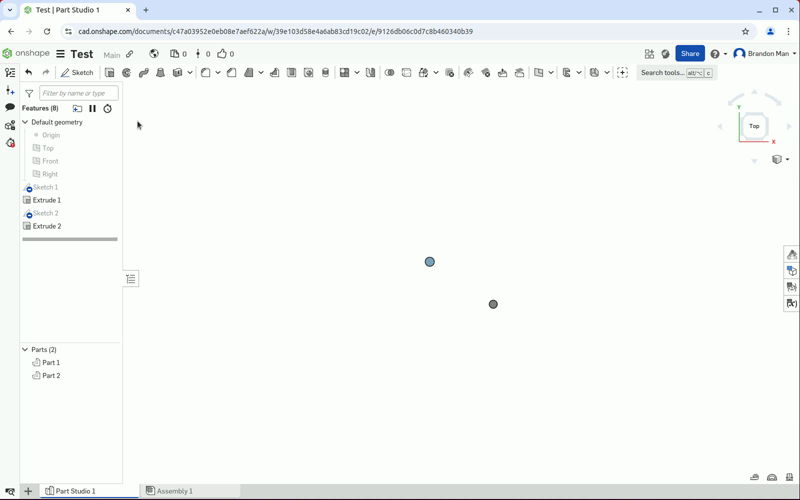
key(shift+h)
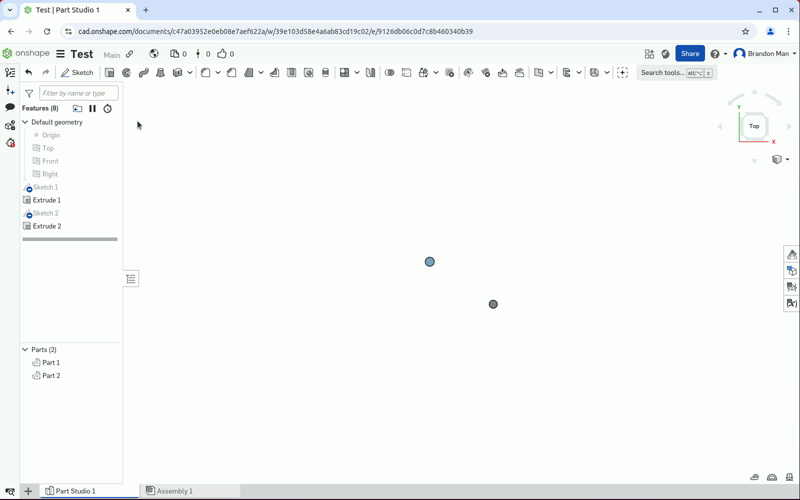
mouse_move(73, 189)
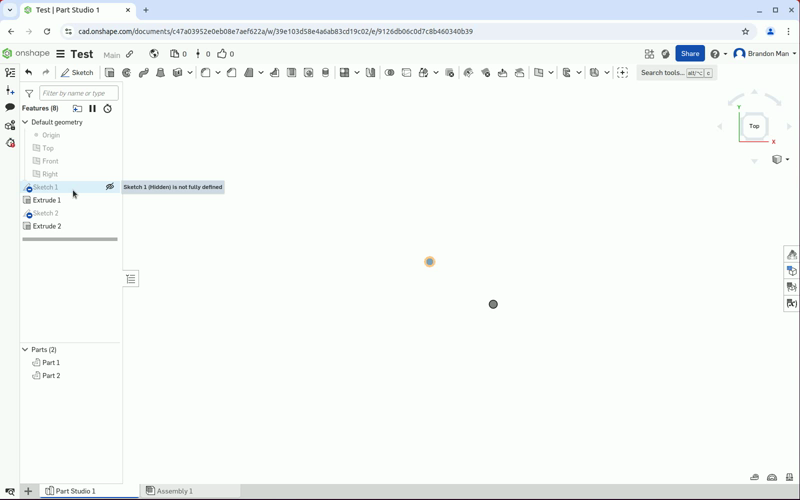
click(73, 189)
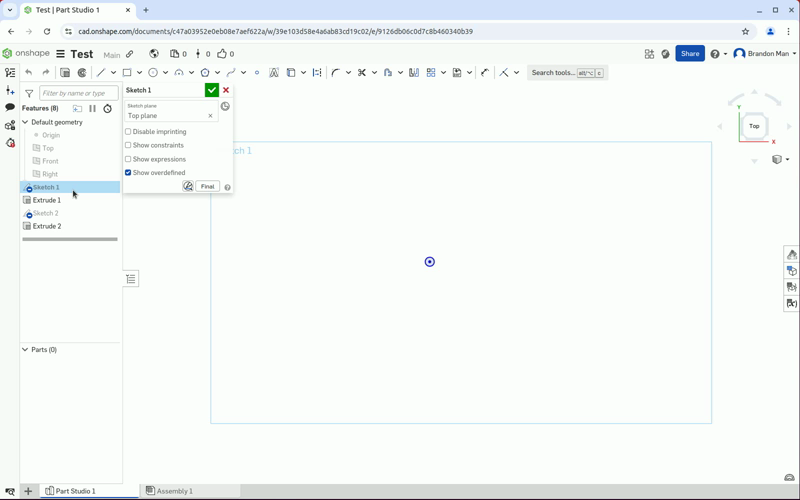
mouse_move(229, 92)
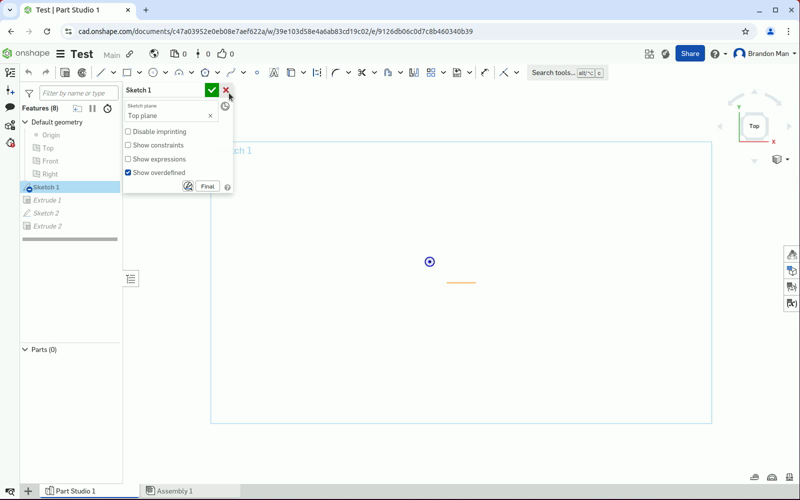
click(229, 92)
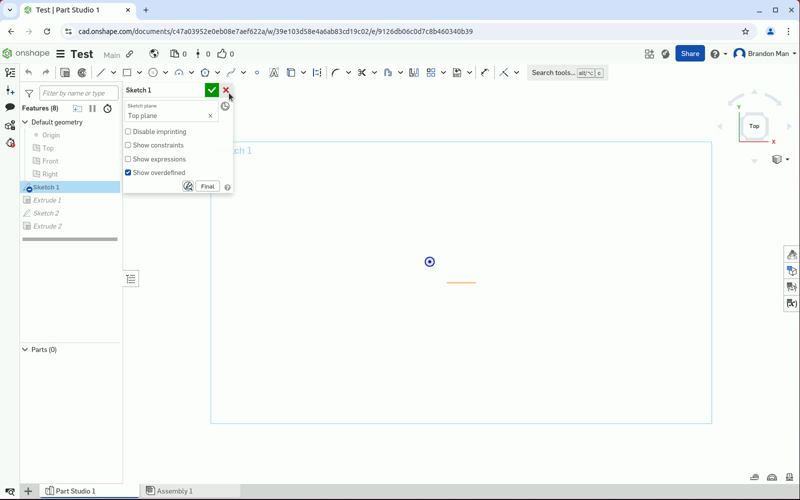
key(shift+s)
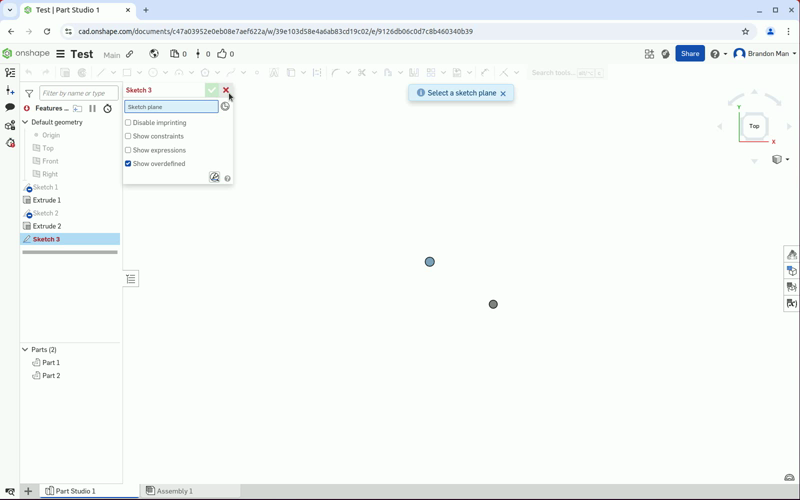
mouse_move(73, 150)
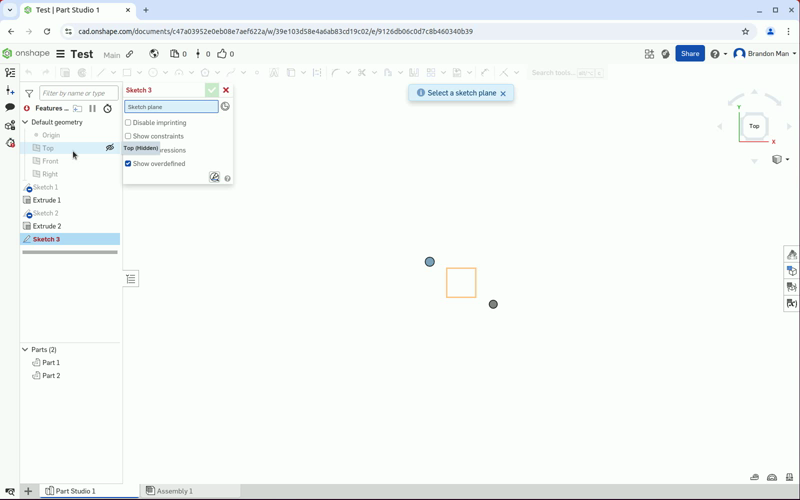
click(73, 150)
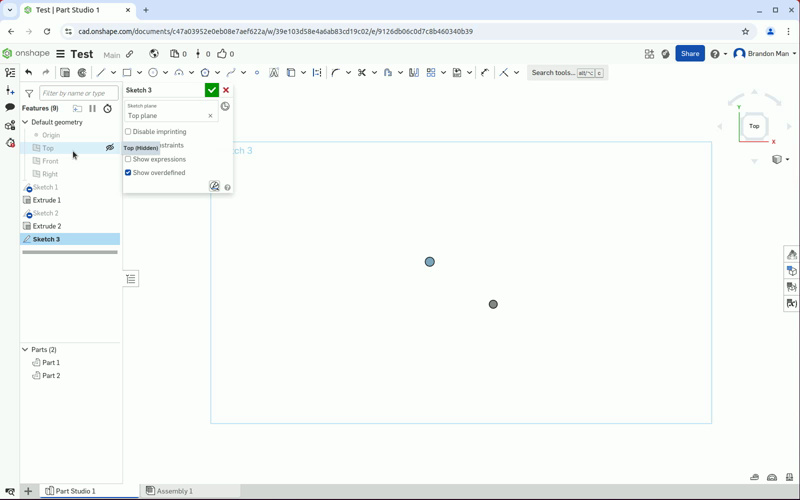
mouse_move(73, 352)
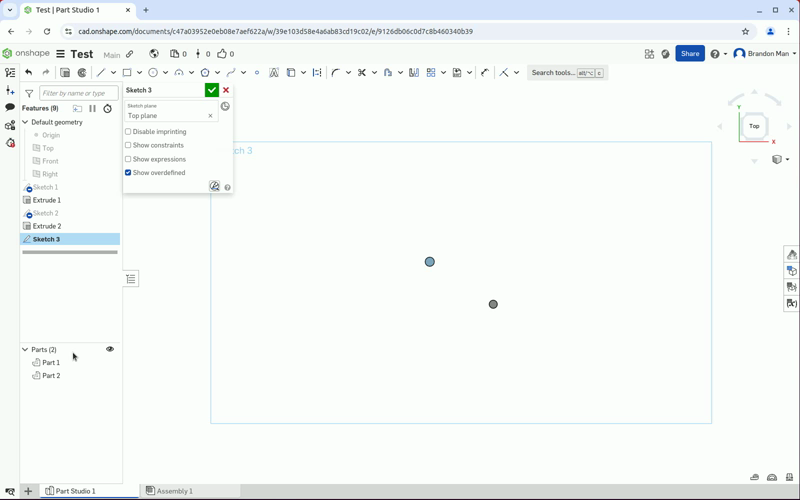
key(y)
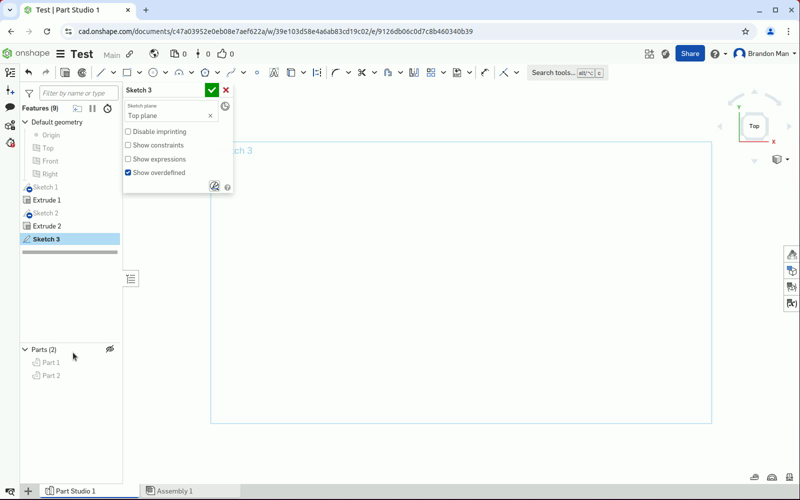
key(l)
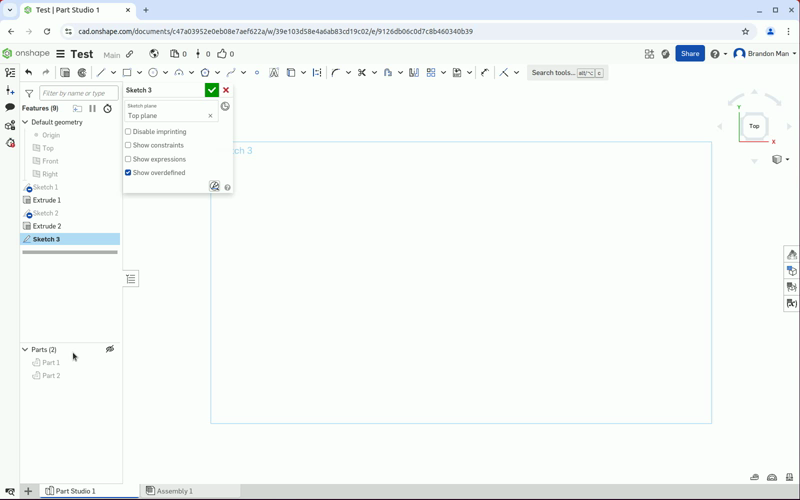
key_down(shift)
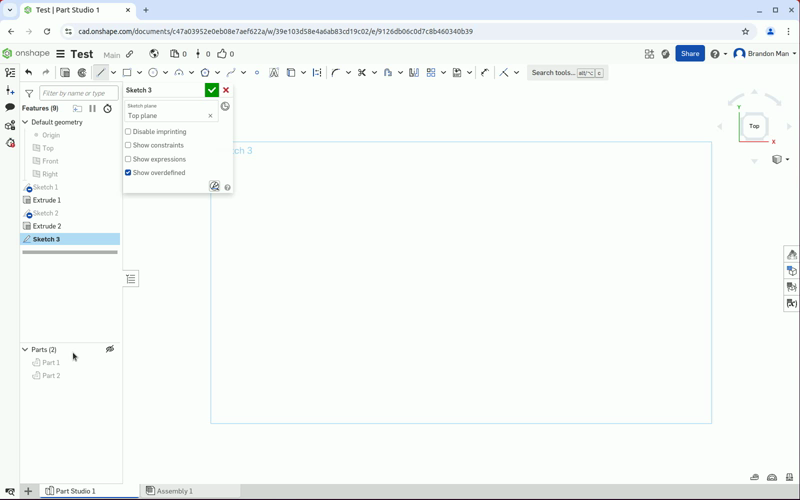
mouse_move(404, 321)
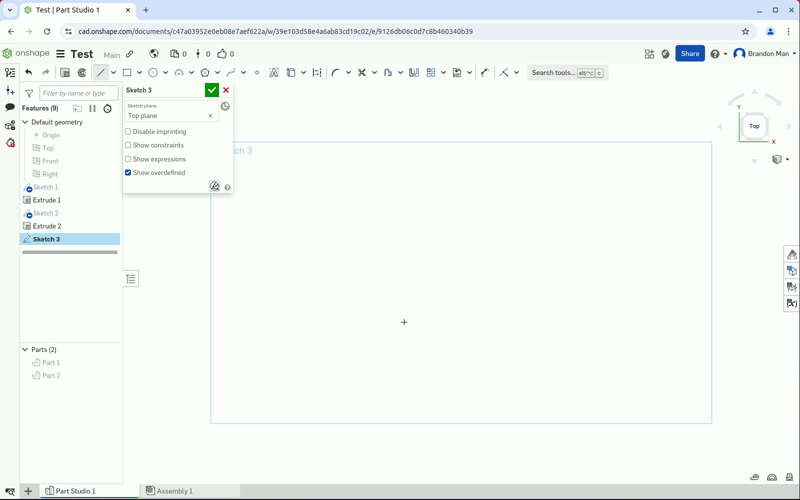
click(404, 321)
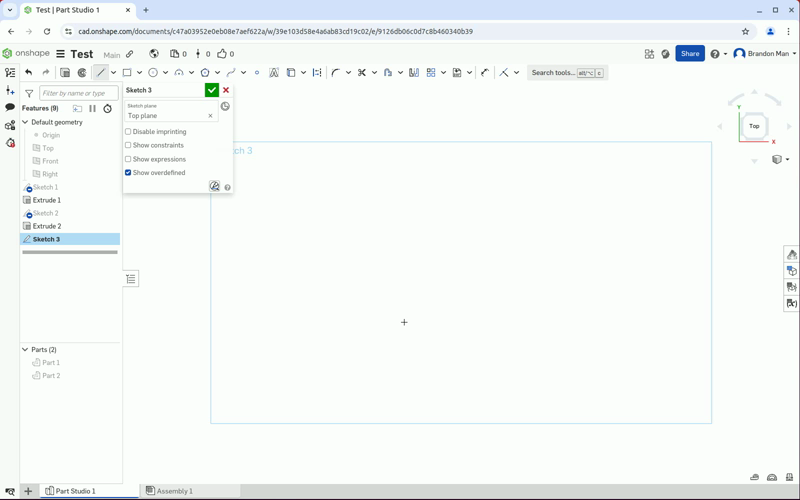
key_up(shift)
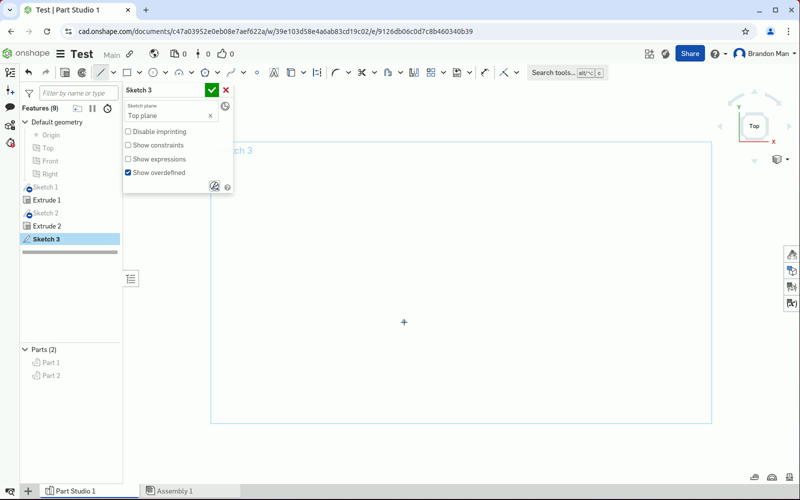
key_down(shift)
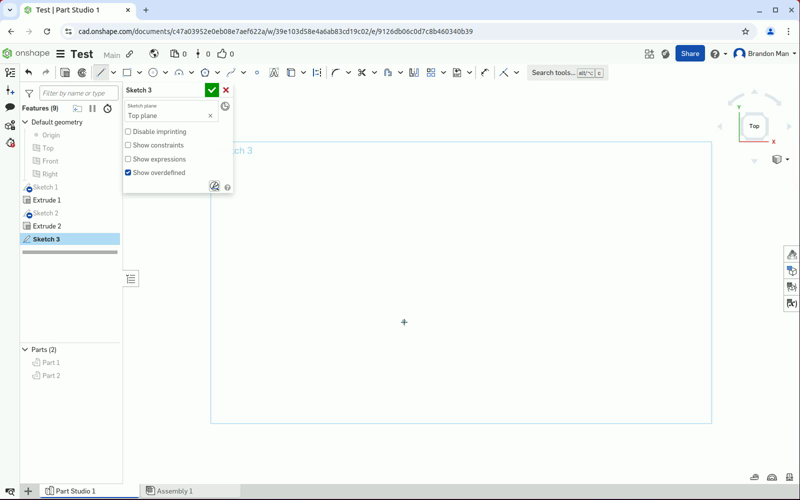
mouse_move(516, 321)
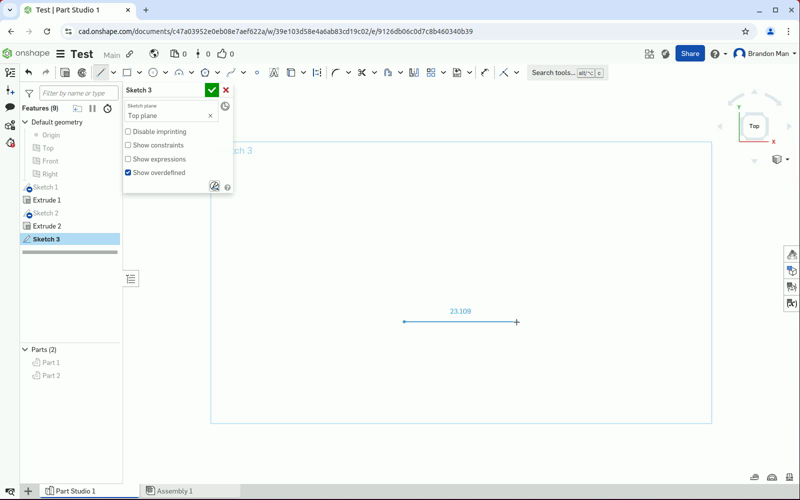
click(516, 321)
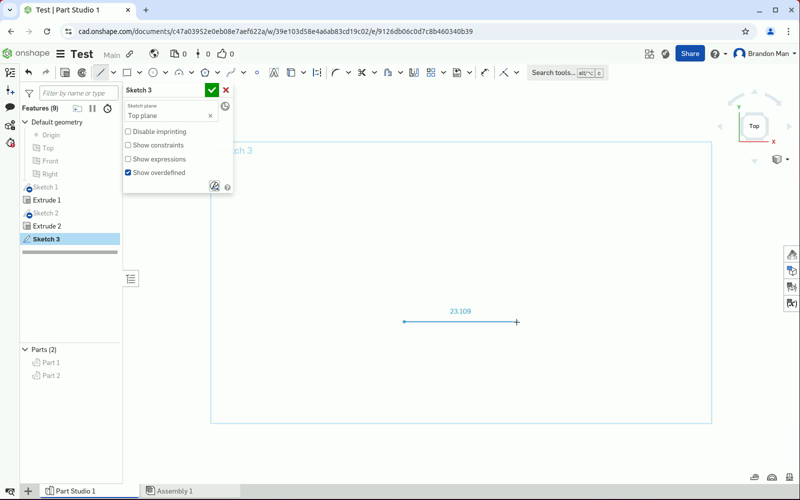
key_up(shift)
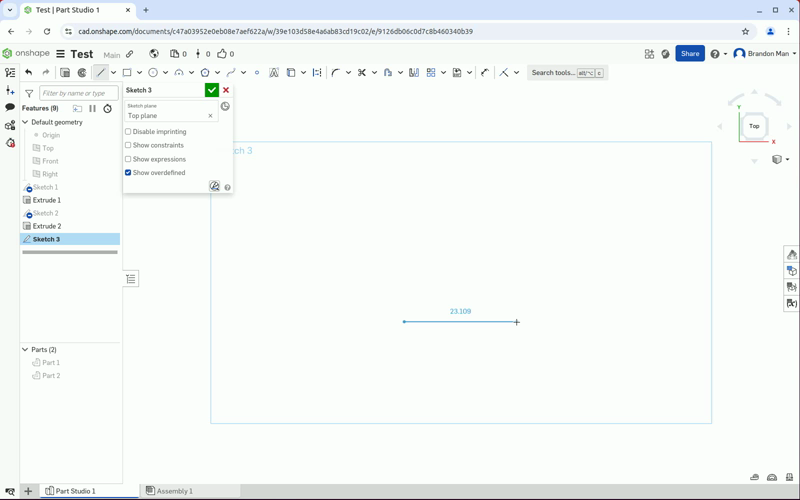
key_down(shift)
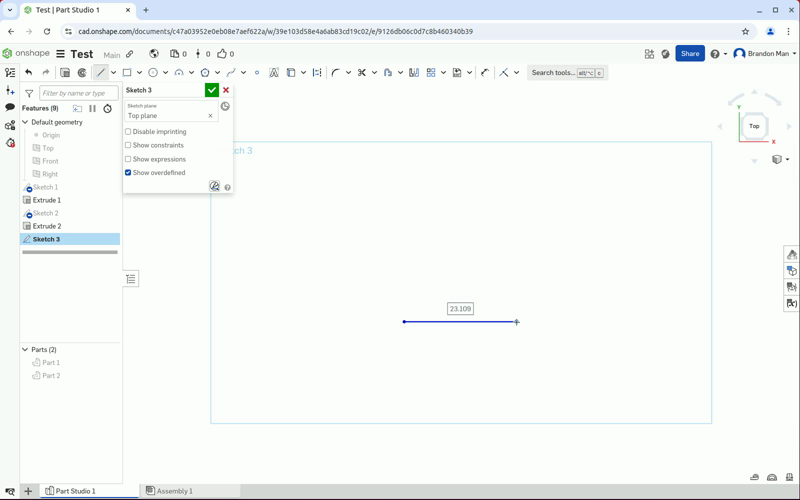
mouse_move(516, 244)
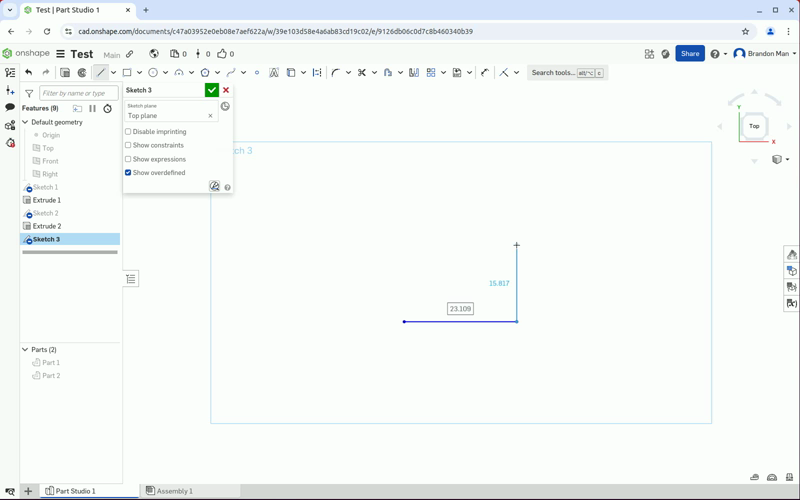
click(516, 244)
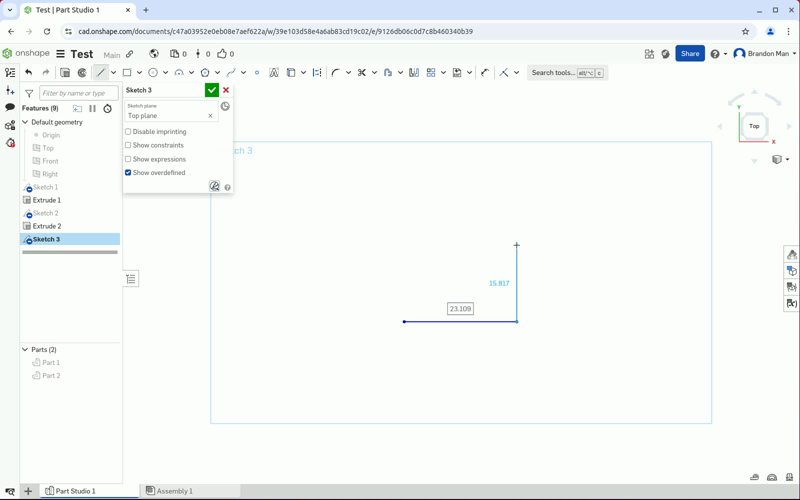
key_up(shift)
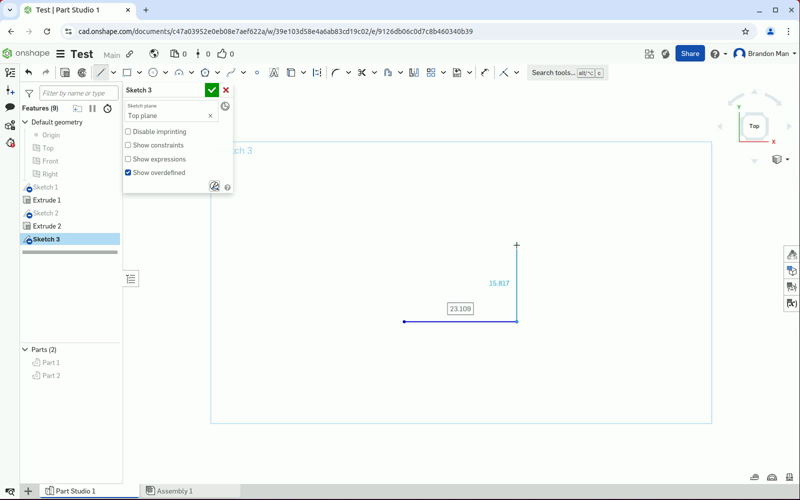
key_down(shift)
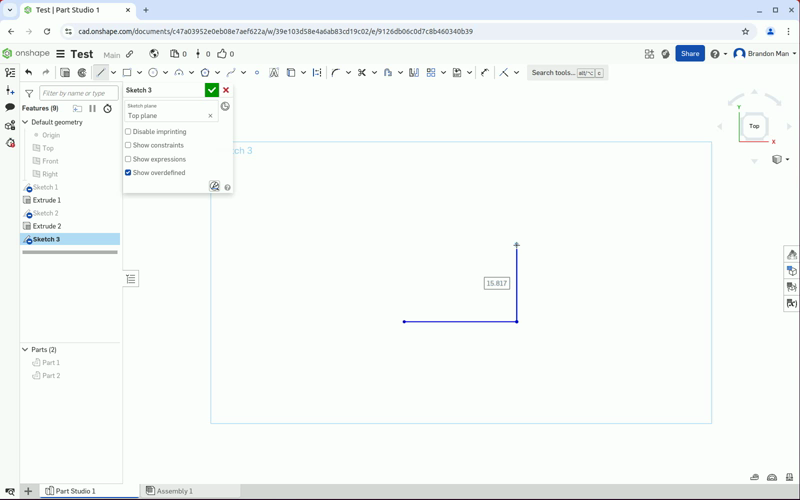
mouse_move(404, 244)
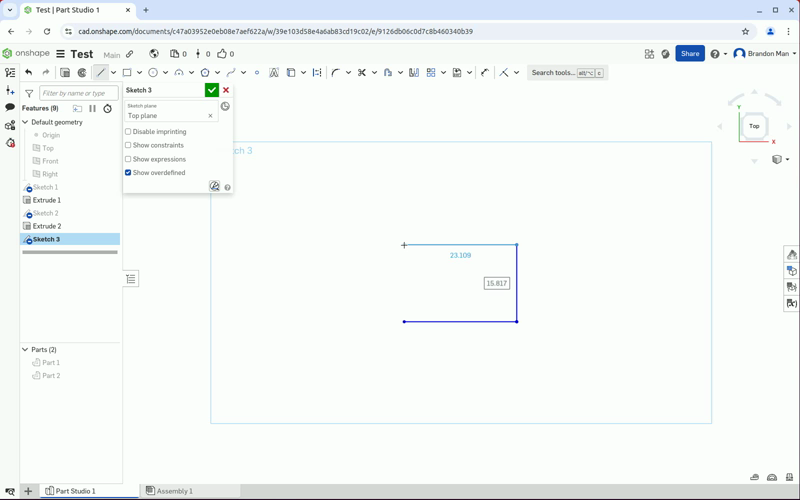
click(404, 244)
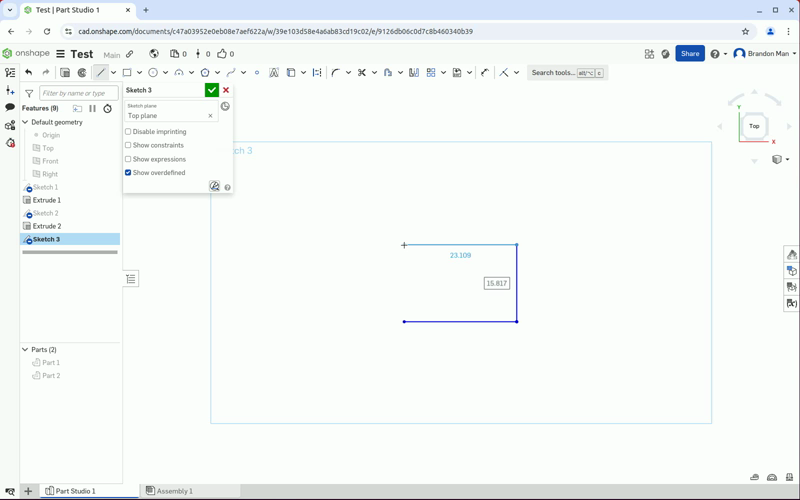
key_up(shift)
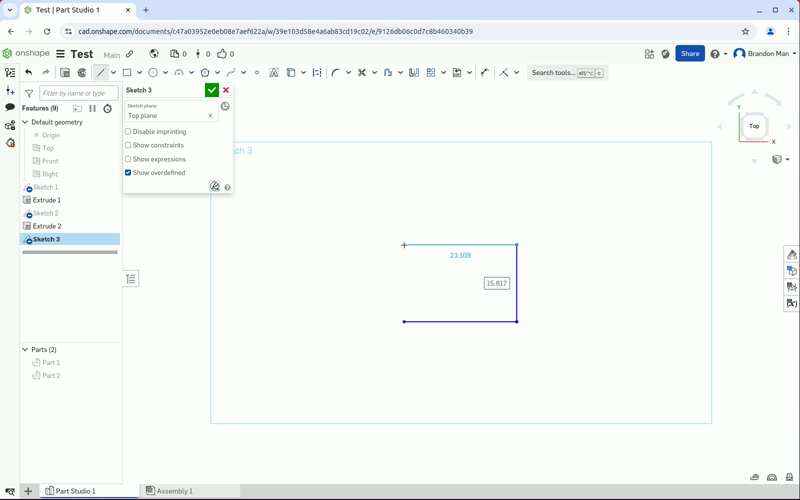
key_down(shift)
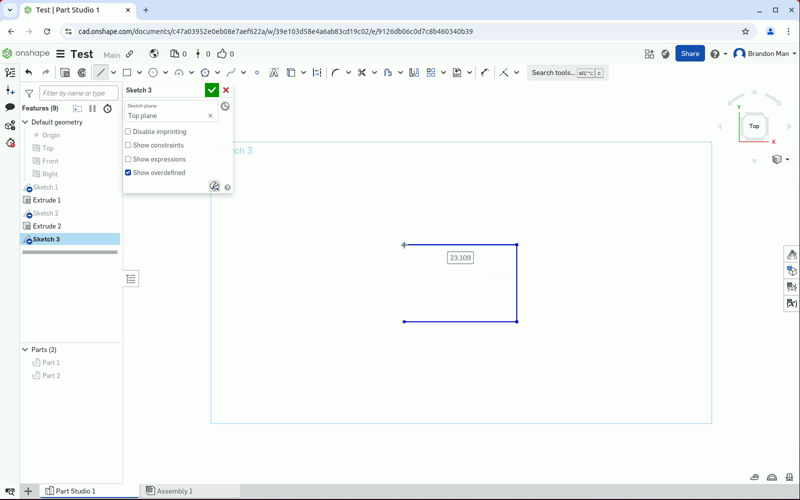
mouse_move(404, 321)
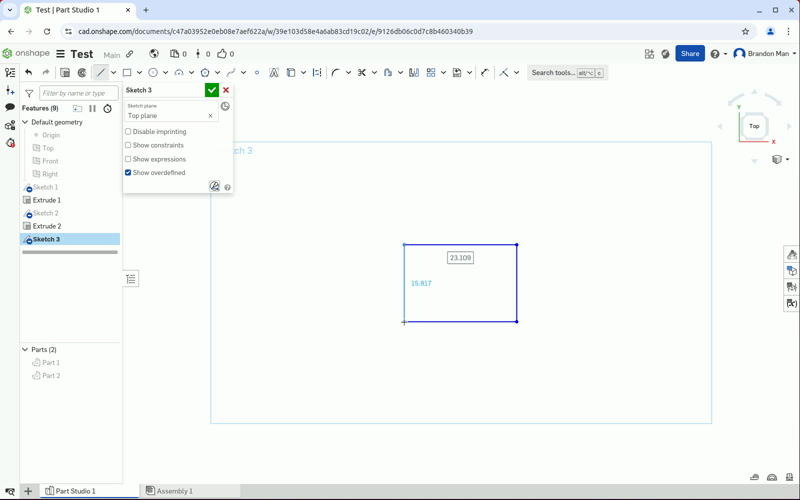
key_up(shift)
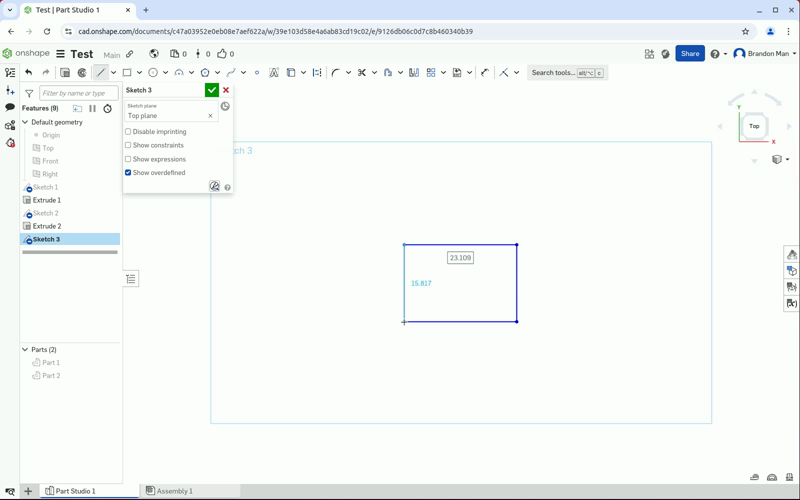
click(404, 321)
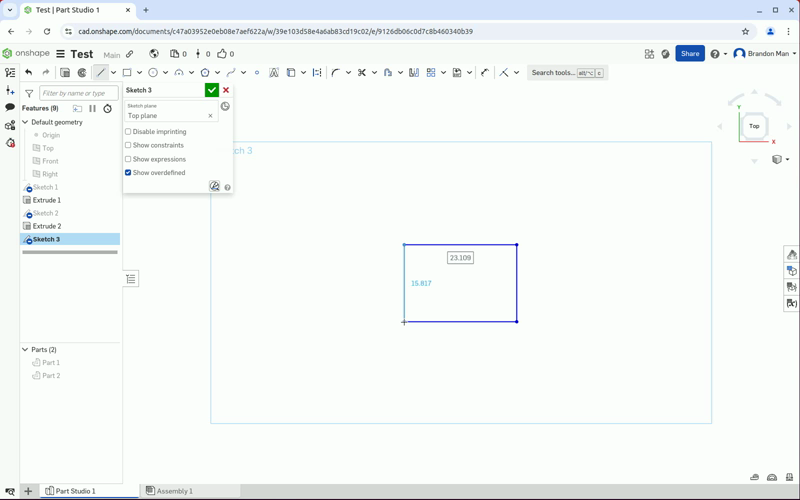
key(esc)
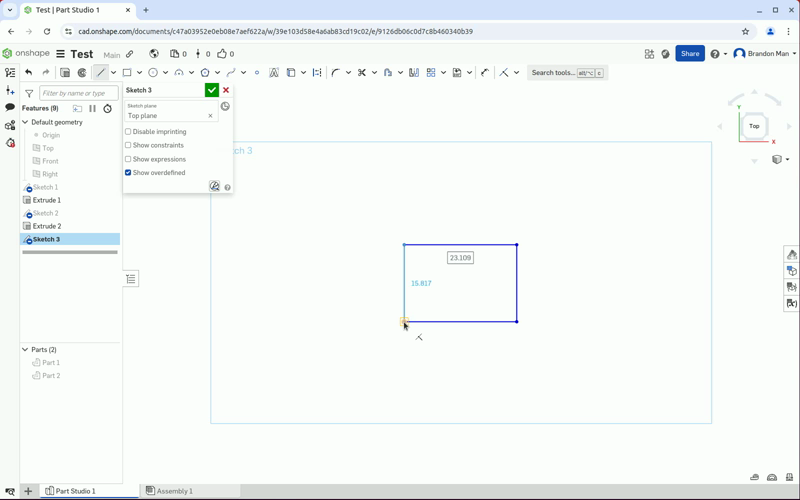
key(c)
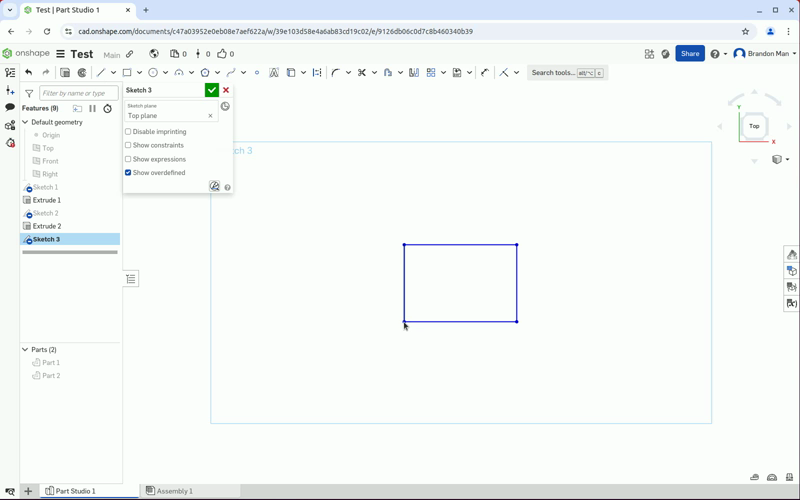
key_down(shift)
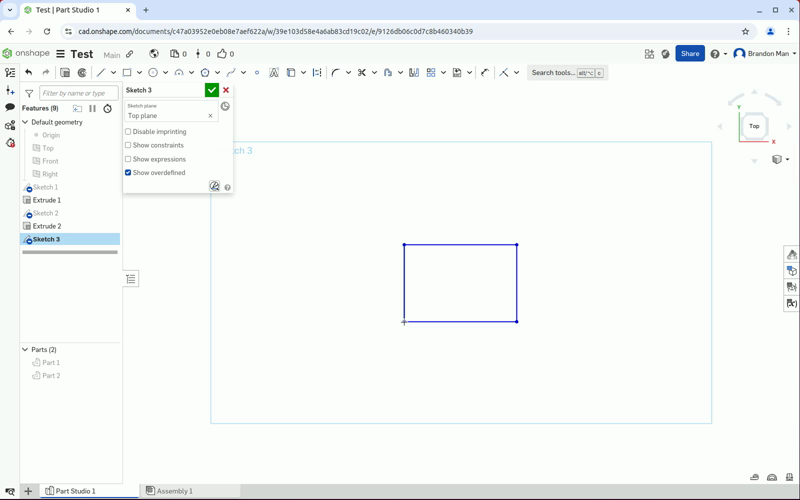
mouse_move(429, 261)
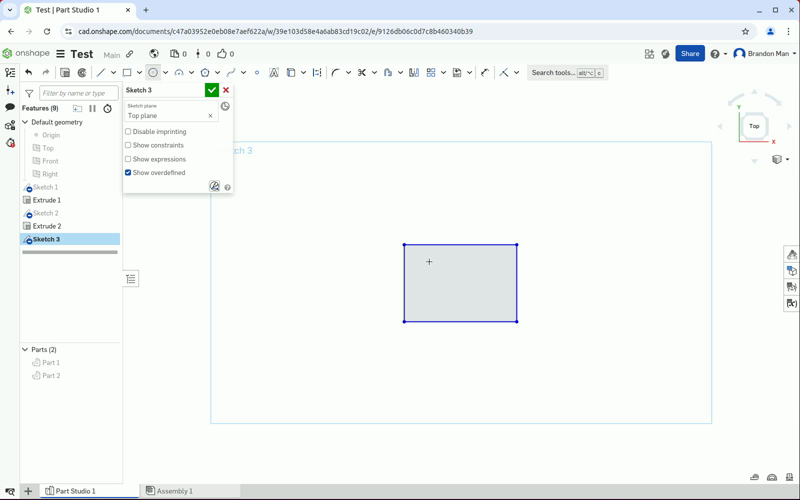
click(429, 261)
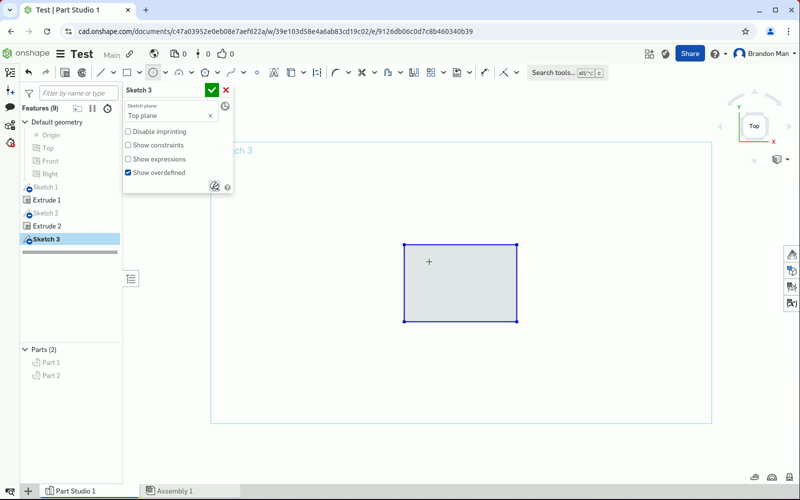
key_up(shift)
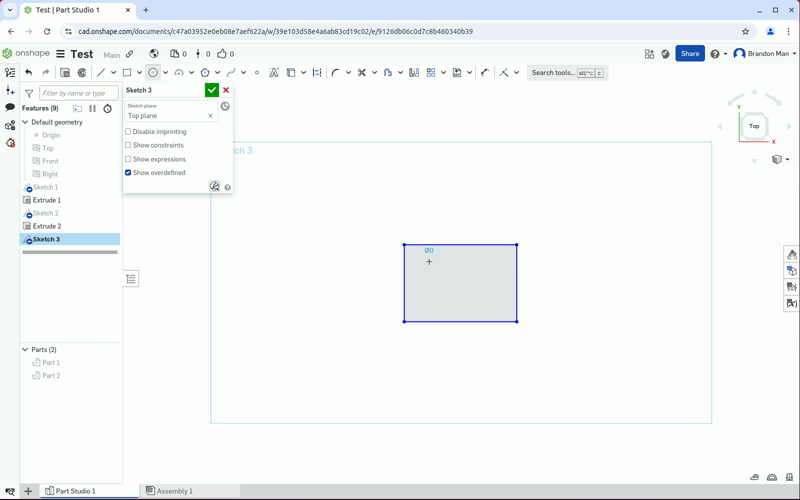
mouse_move(432, 261)
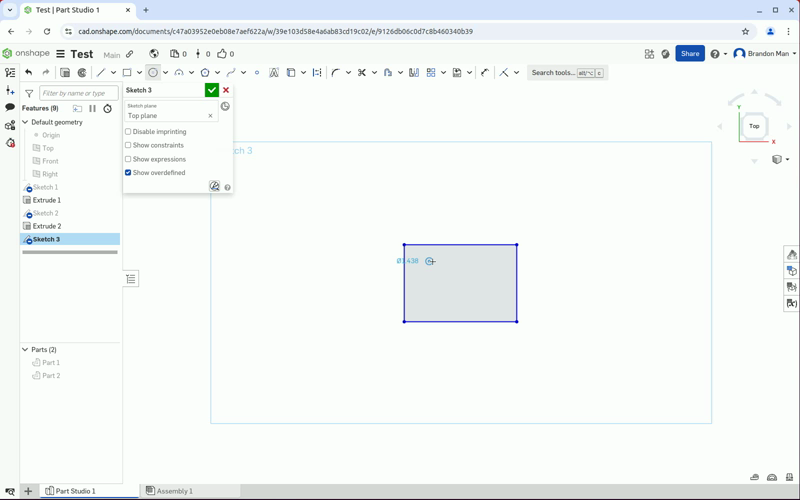
click(432, 261)
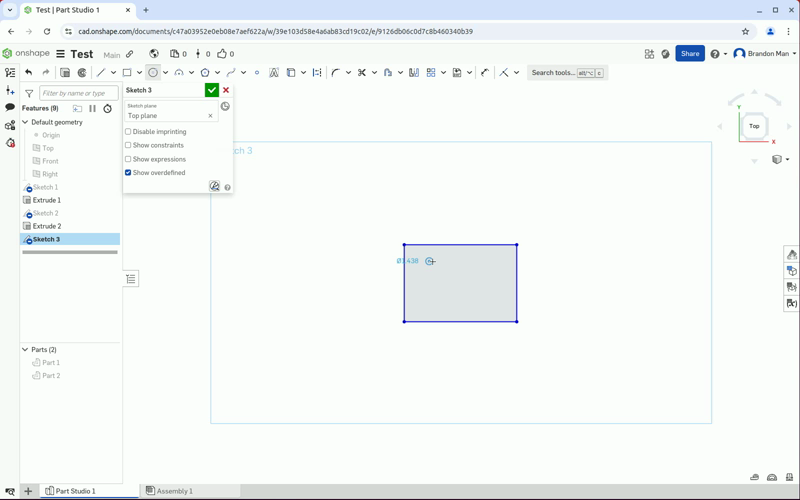
key(esc)
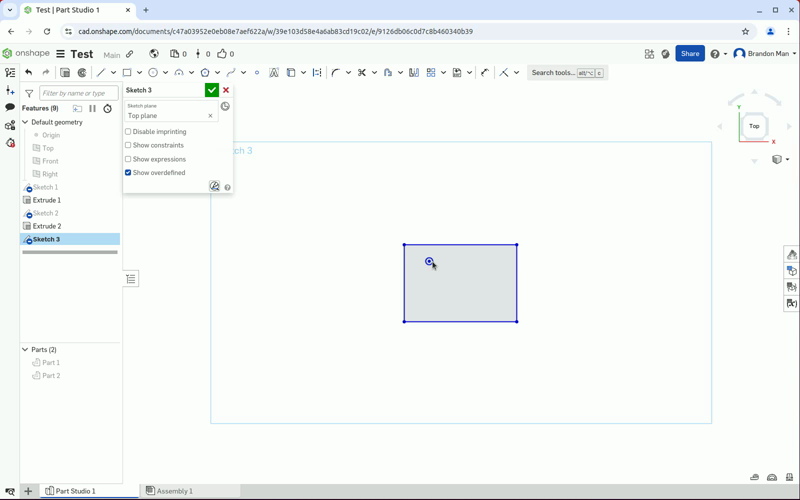
key(c)
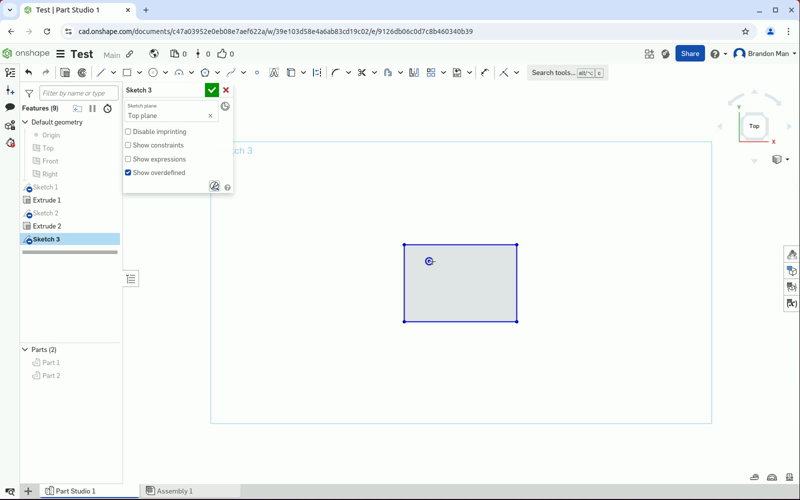
key_down(shift)
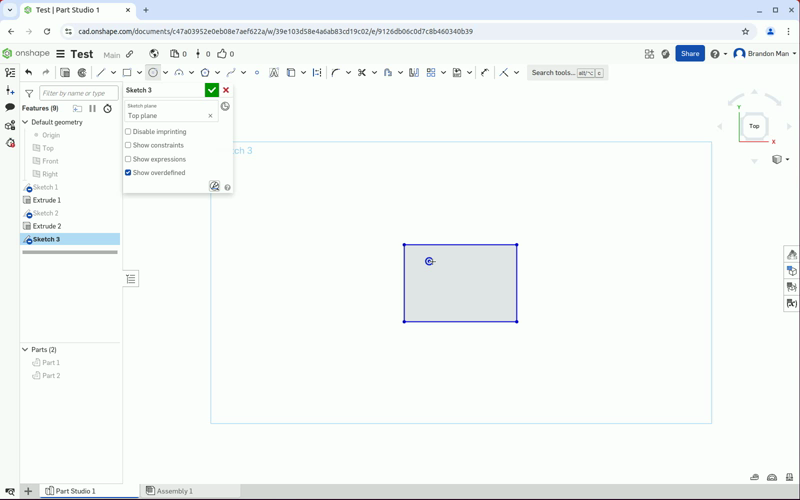
mouse_move(492, 305)
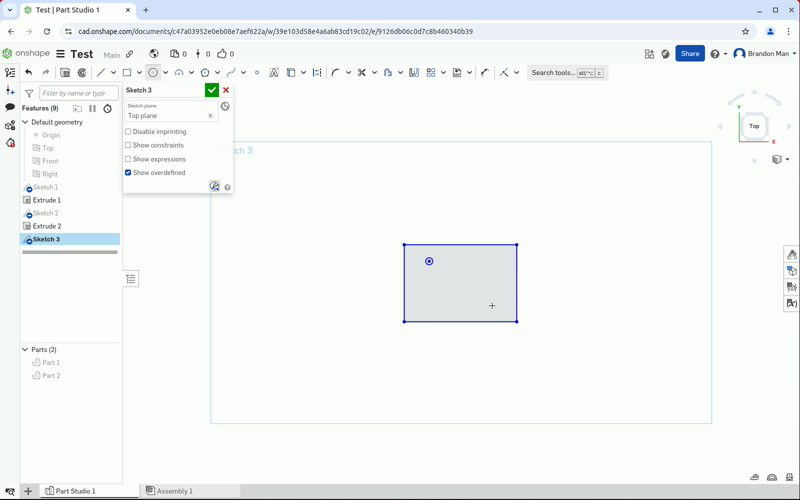
click(492, 305)
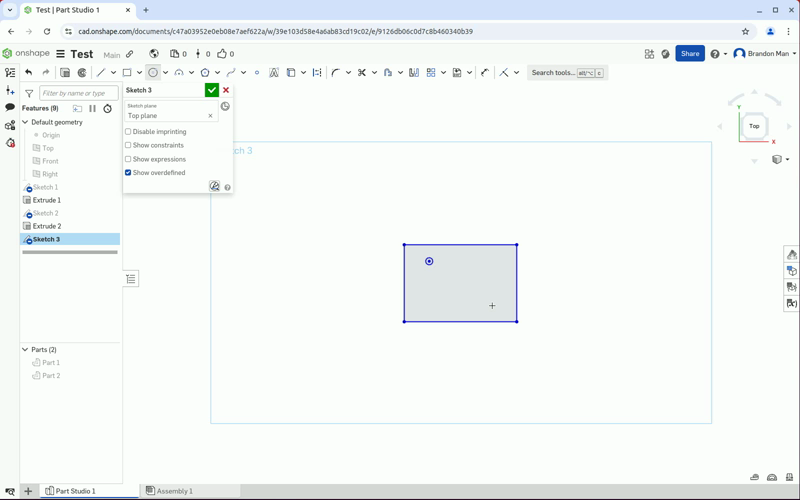
key_up(shift)
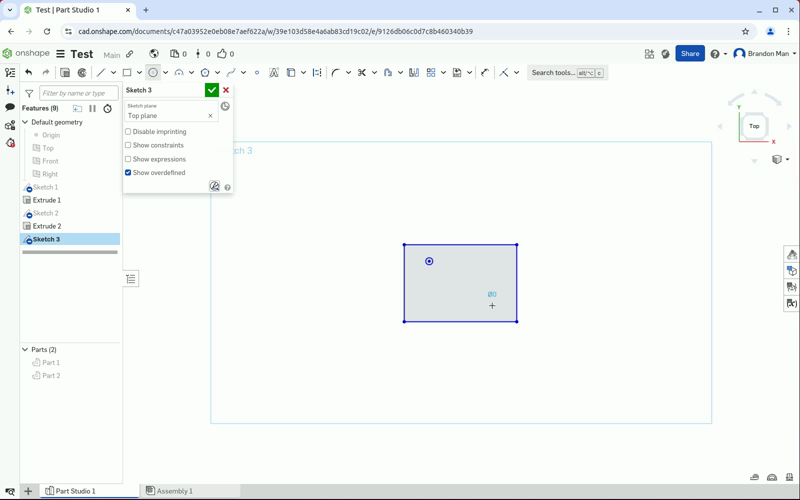
mouse_move(495, 305)
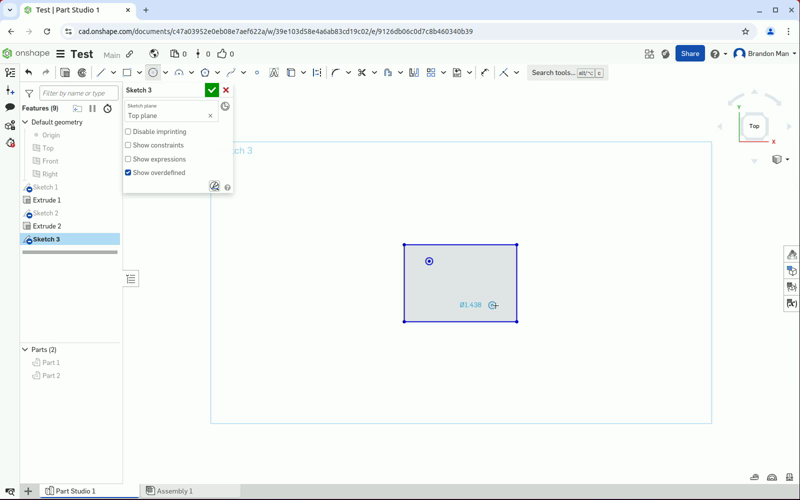
click(495, 305)
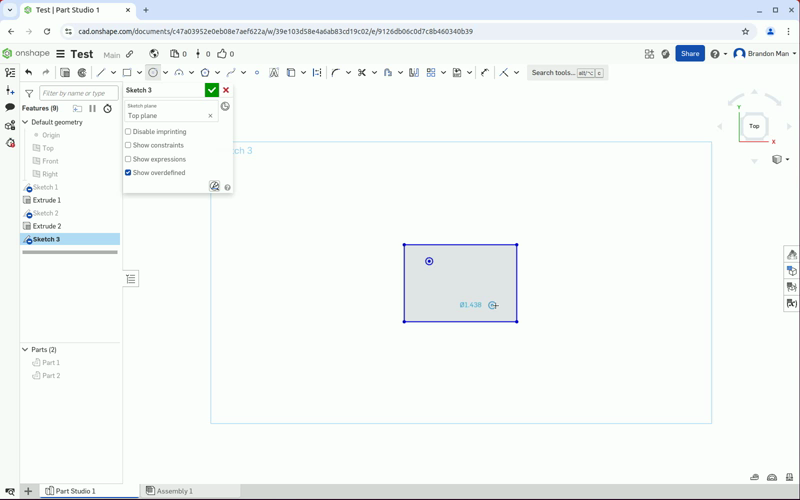
key(esc)
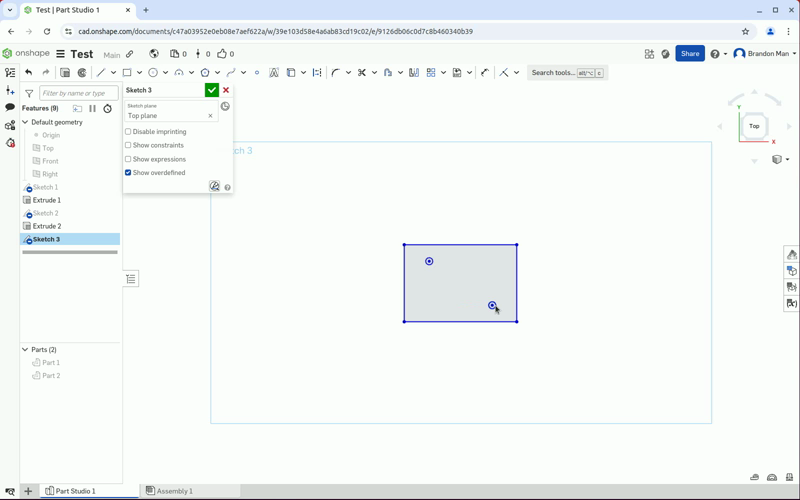
mouse_move(423, 305)
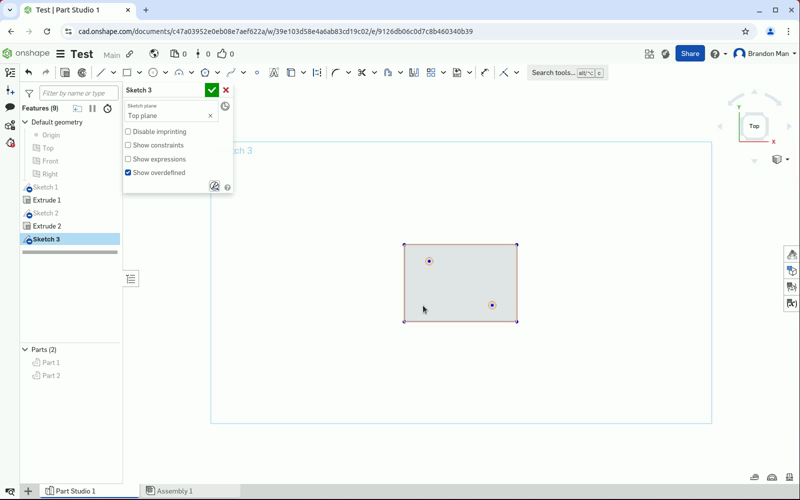
click(423, 305)
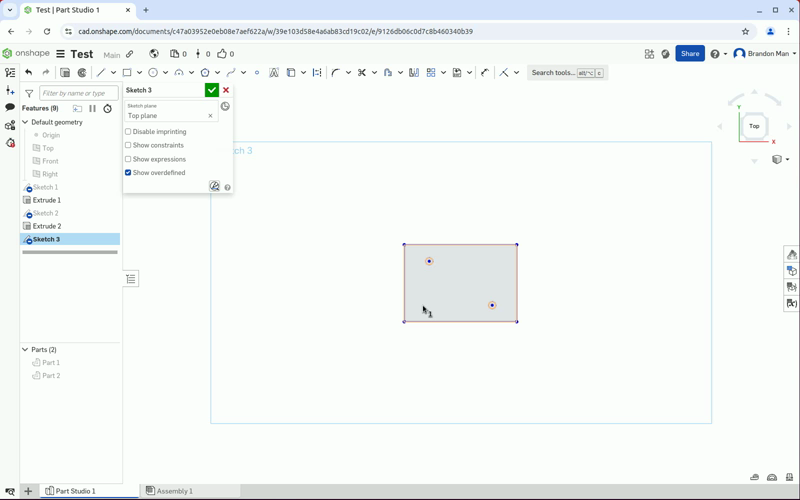
mouse_move(73, 352)
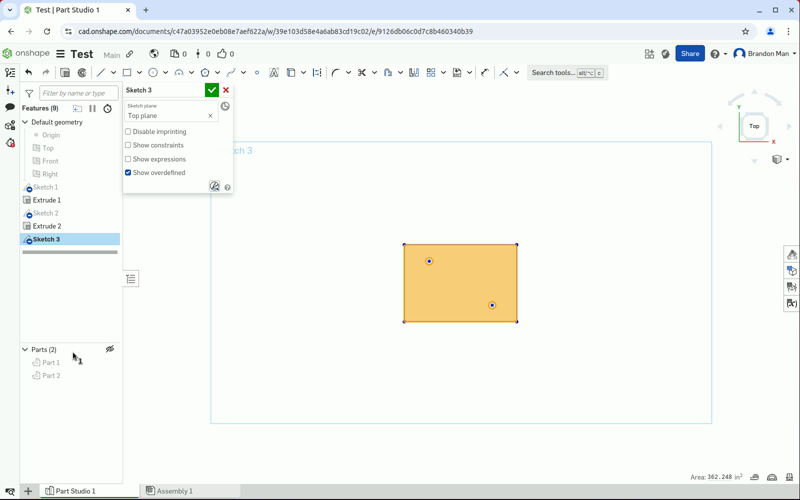
key(shift+y)
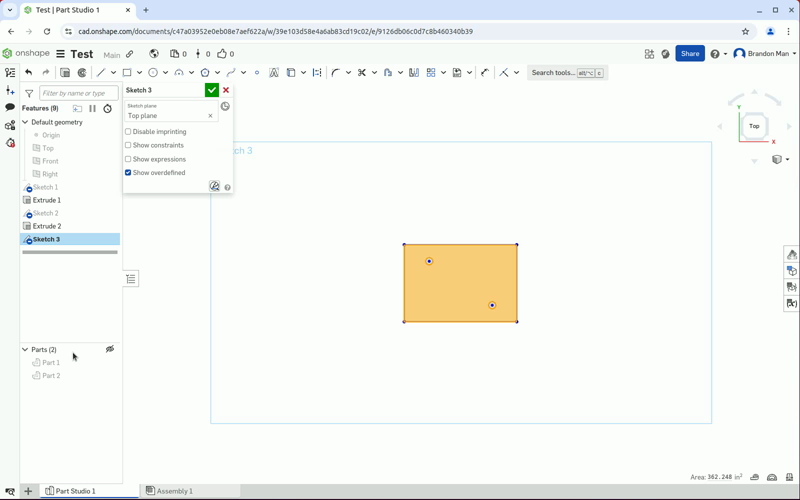
key(shift+e)
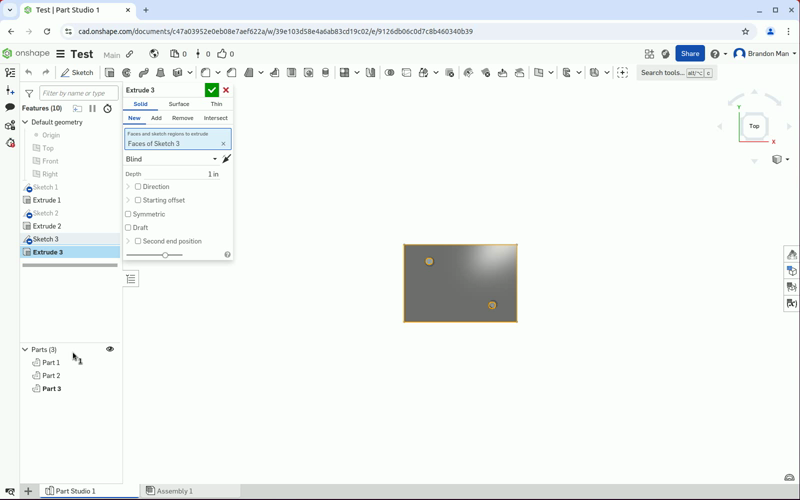
mouse_move(143, 106)
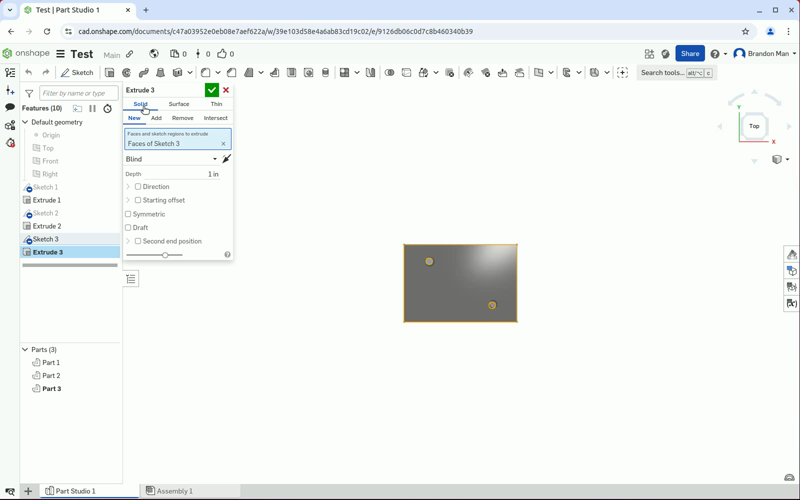
click(143, 106)
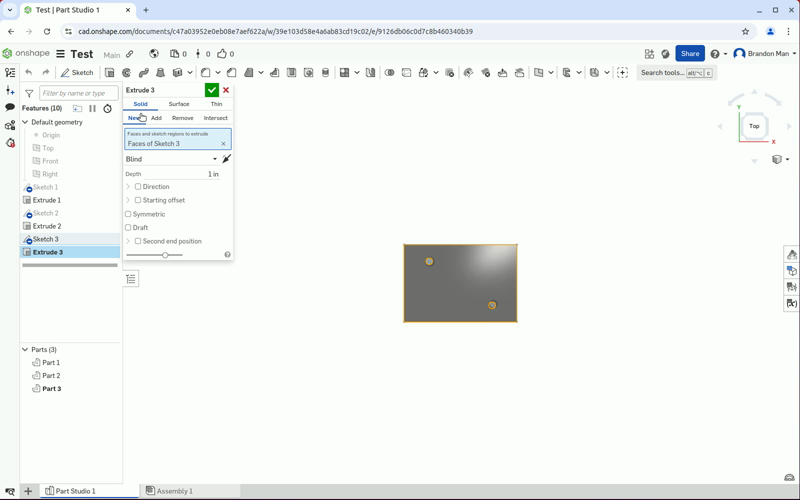
mouse_move(137, 120)
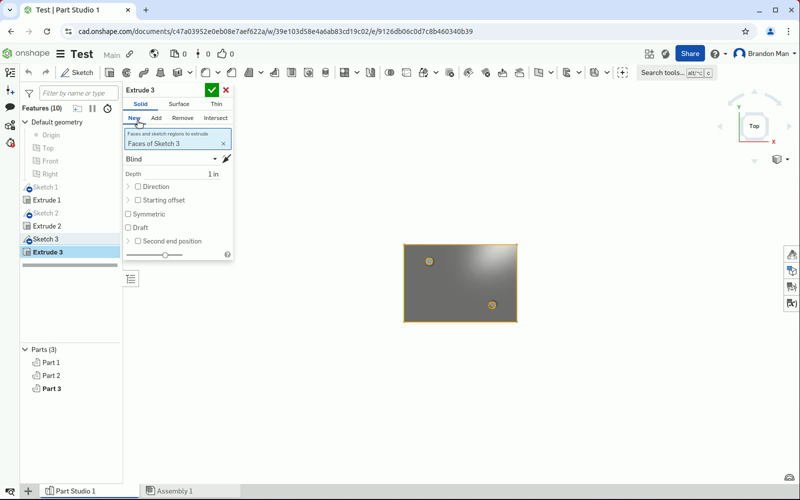
click(137, 120)
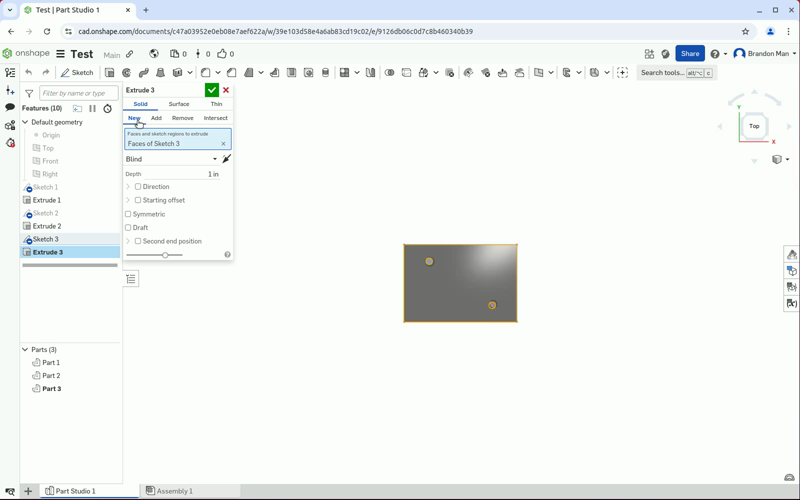
key(tab, 4)
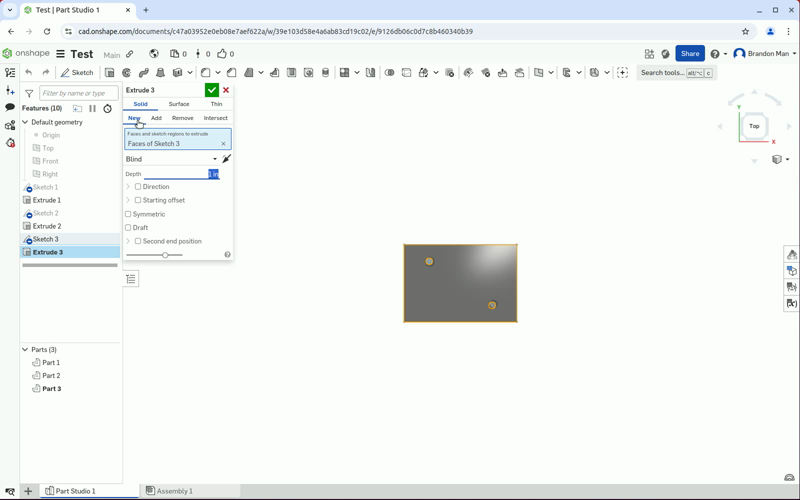
text(-23.108)
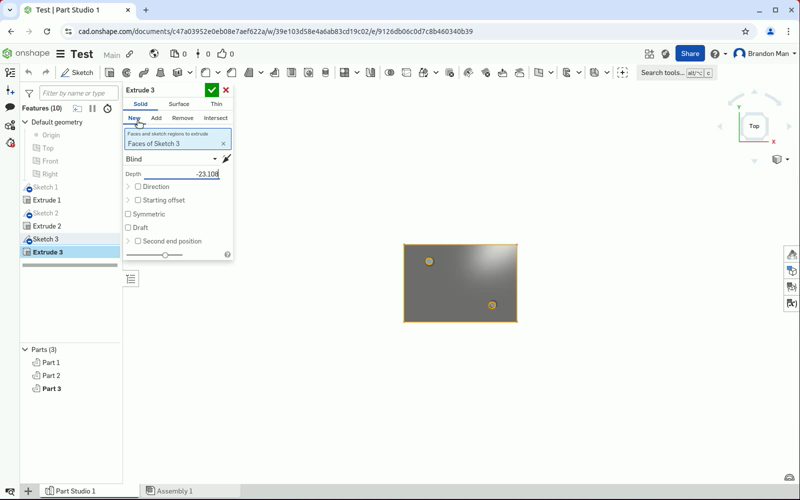
key(enter)
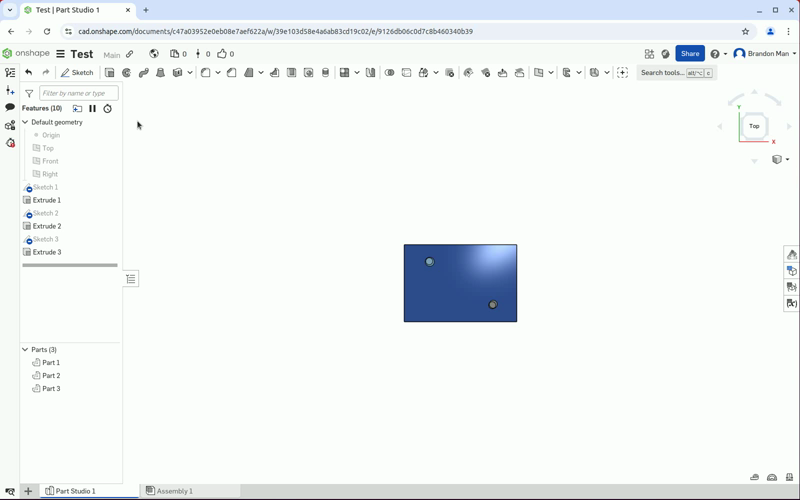
key(shift+h)
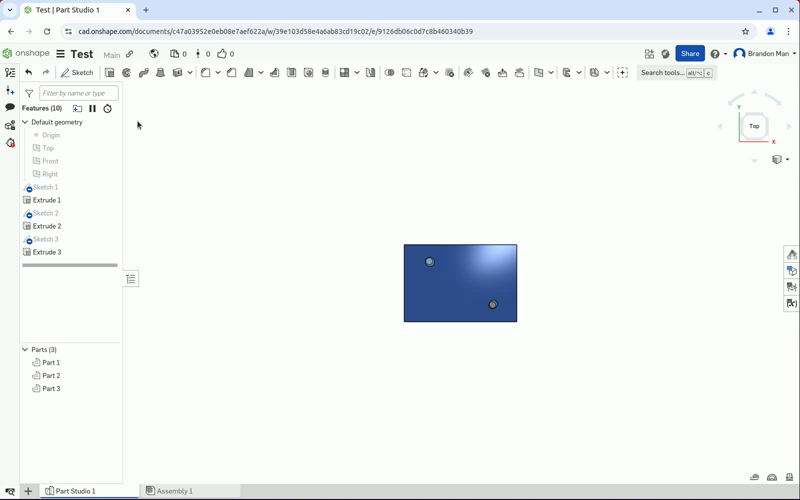
key(shift+h)
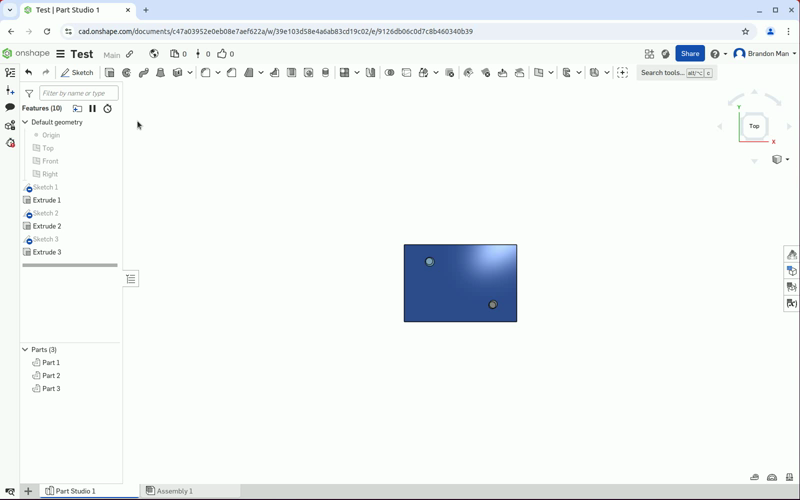
mouse_move(73, 189)
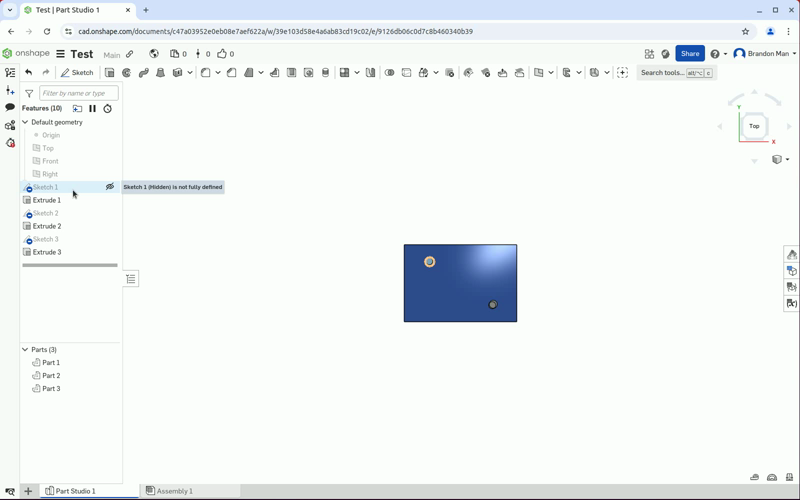
click(73, 189)
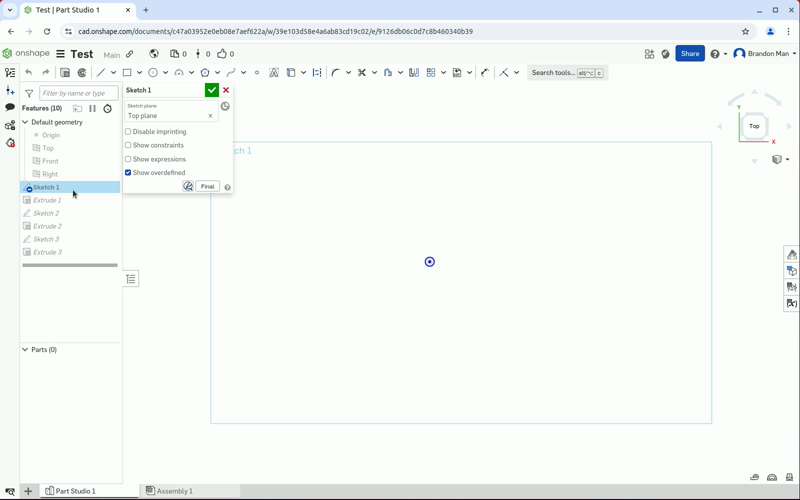
mouse_move(229, 92)
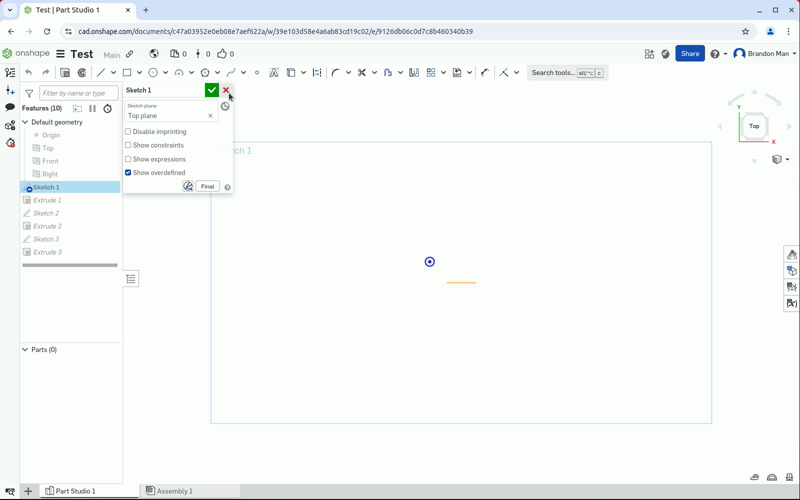
click(229, 92)
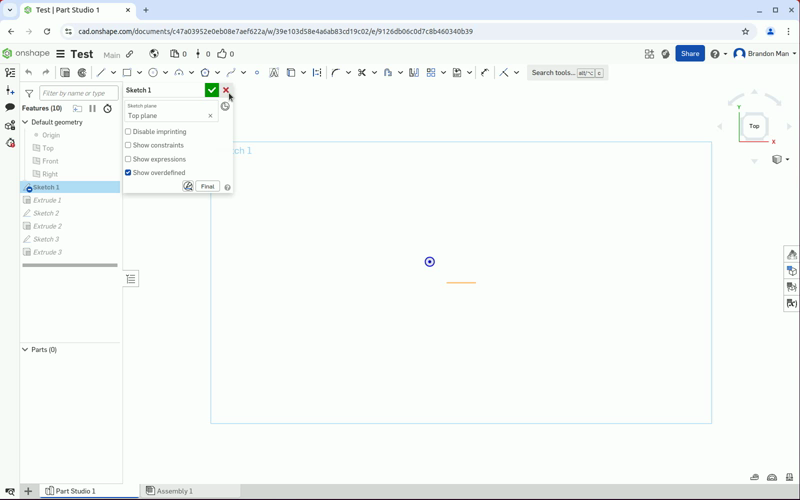
key(shift+s)
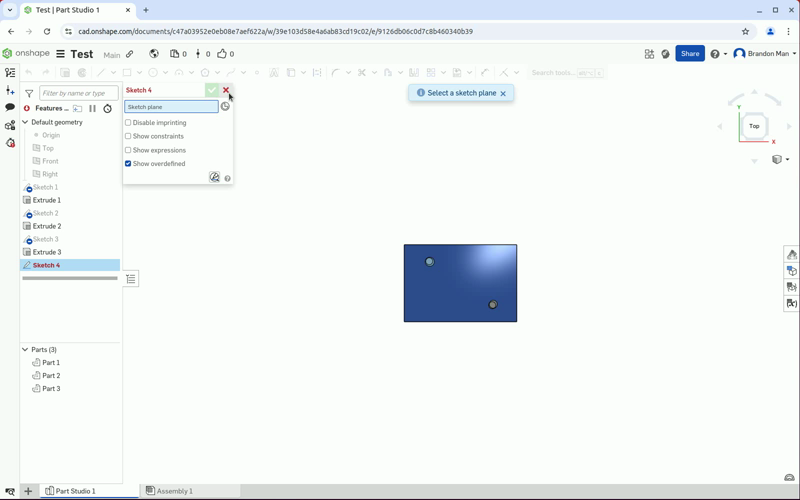
mouse_move(73, 150)
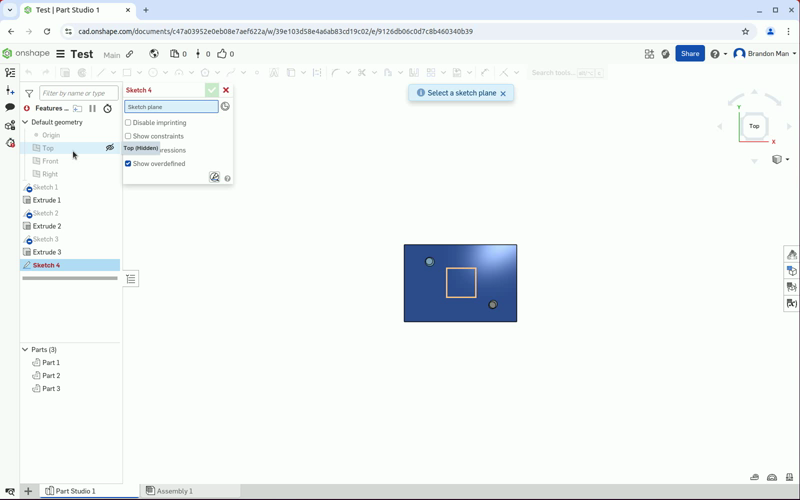
click(73, 150)
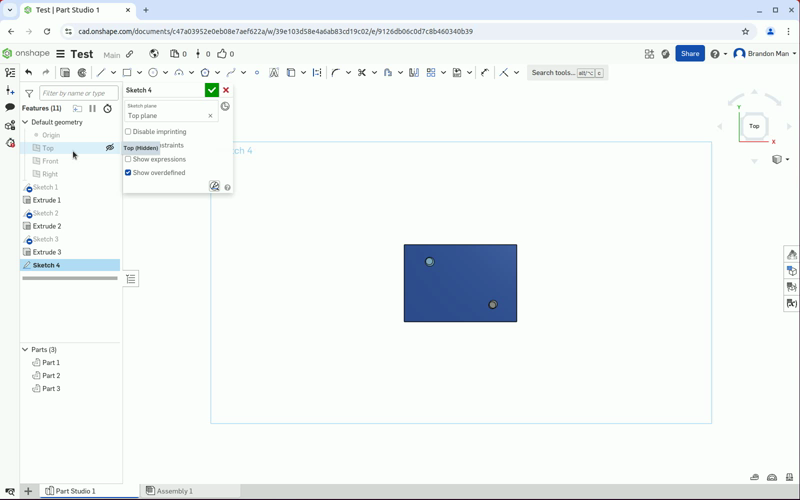
mouse_move(73, 352)
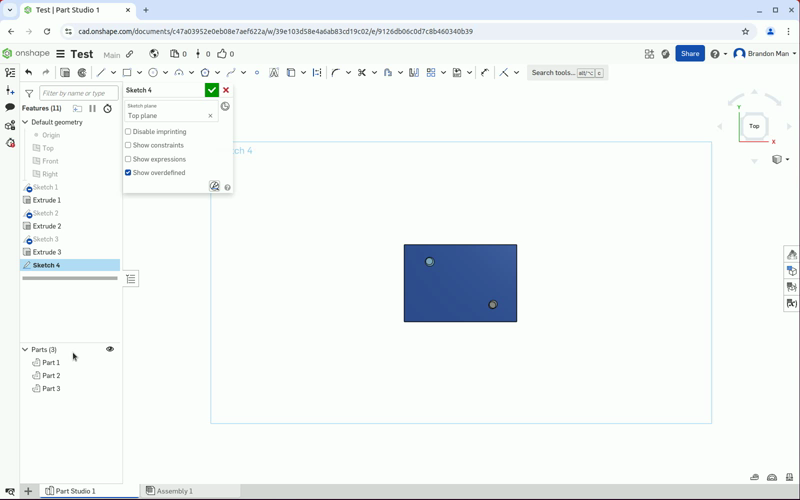
key(y)
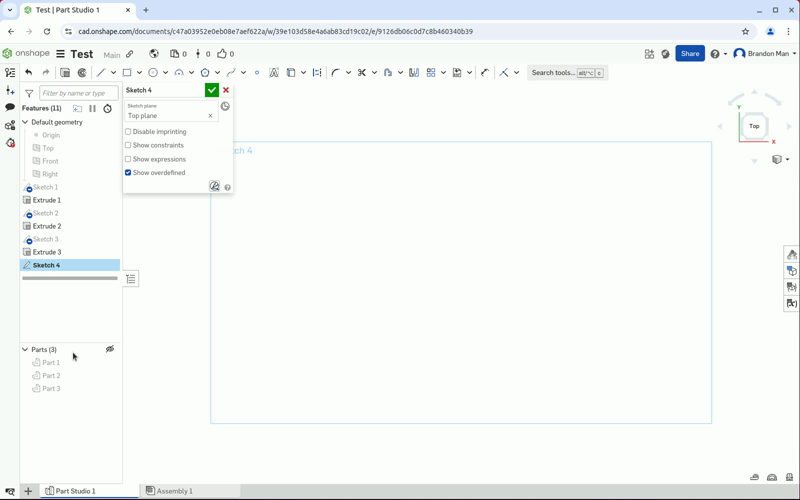
key(c)
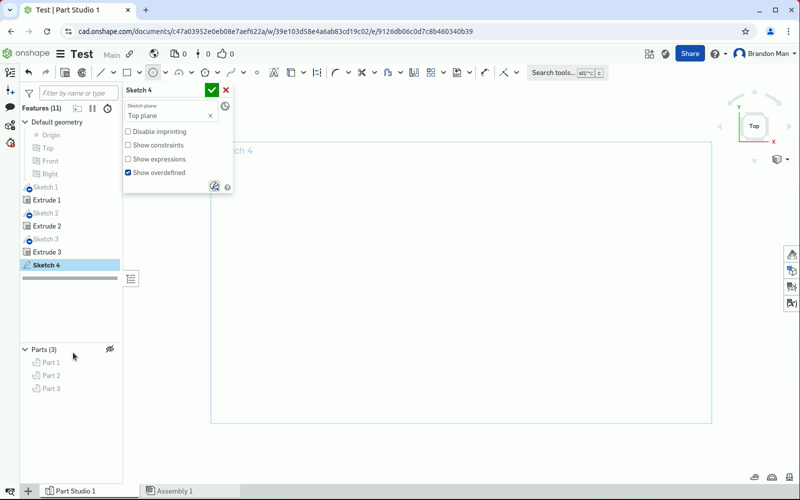
key_down(shift)
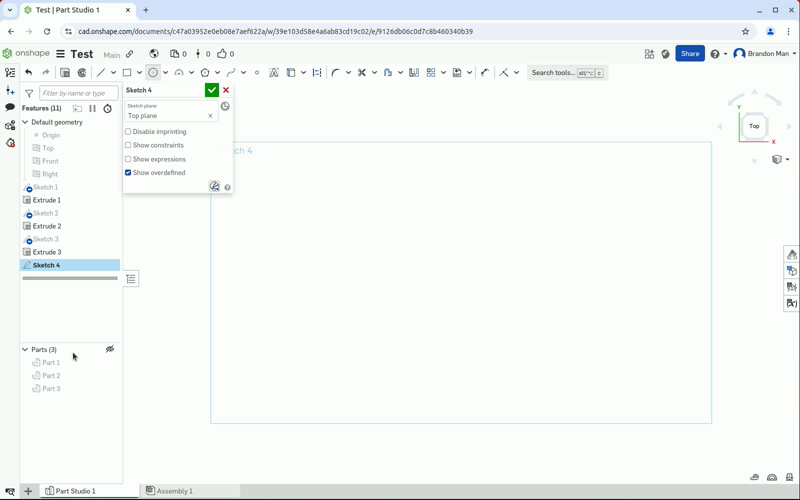
mouse_move(429, 261)
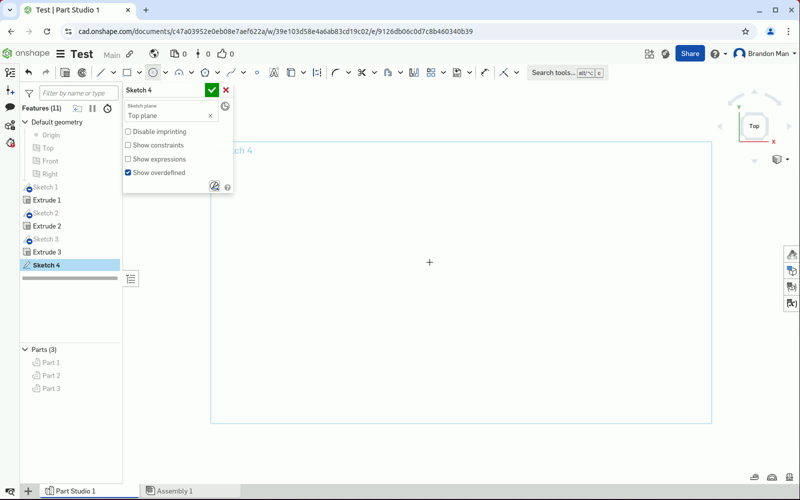
click(429, 261)
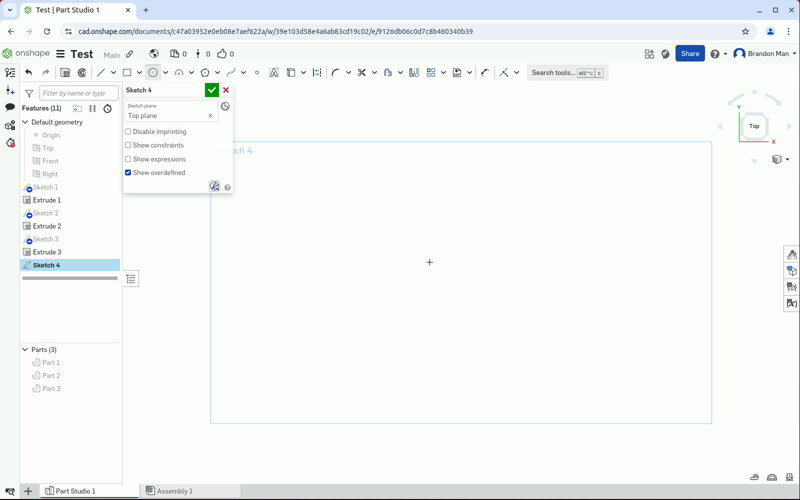
key_up(shift)
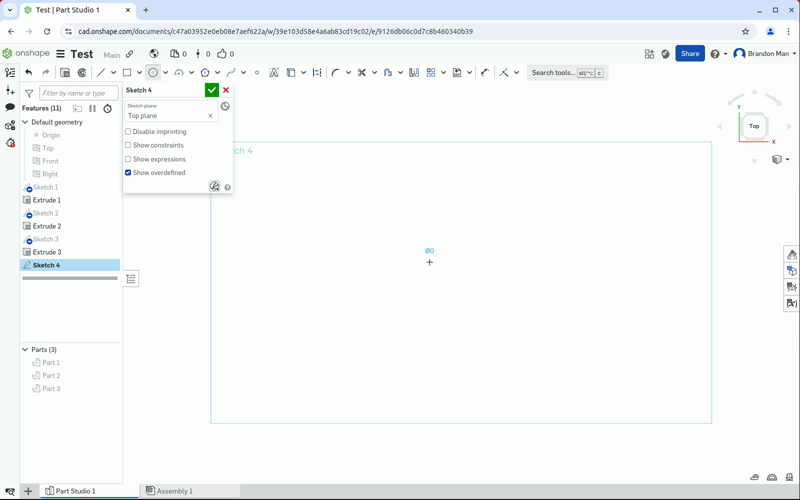
mouse_move(434, 261)
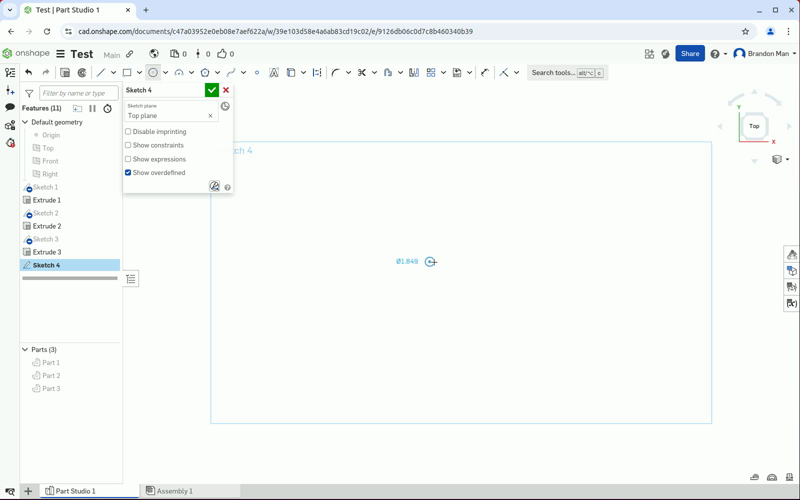
click(434, 261)
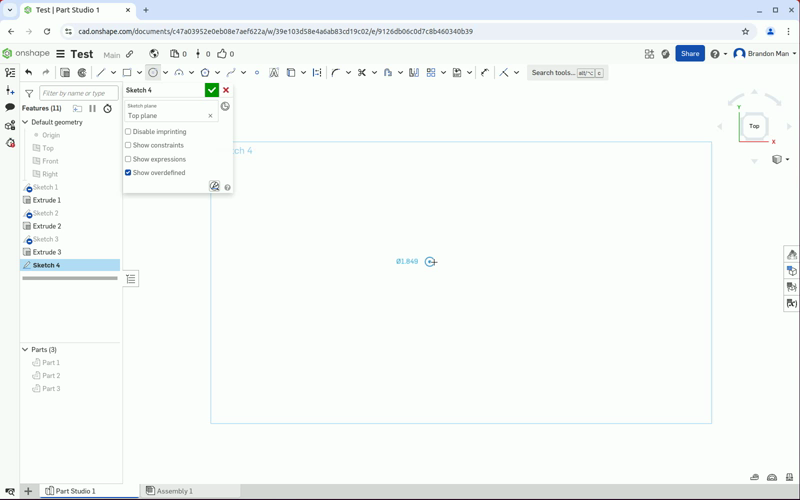
key(esc)
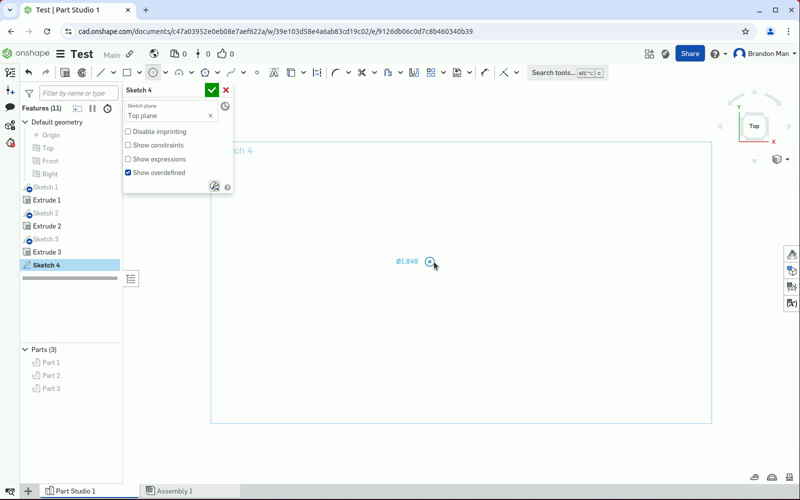
mouse_move(430, 264)
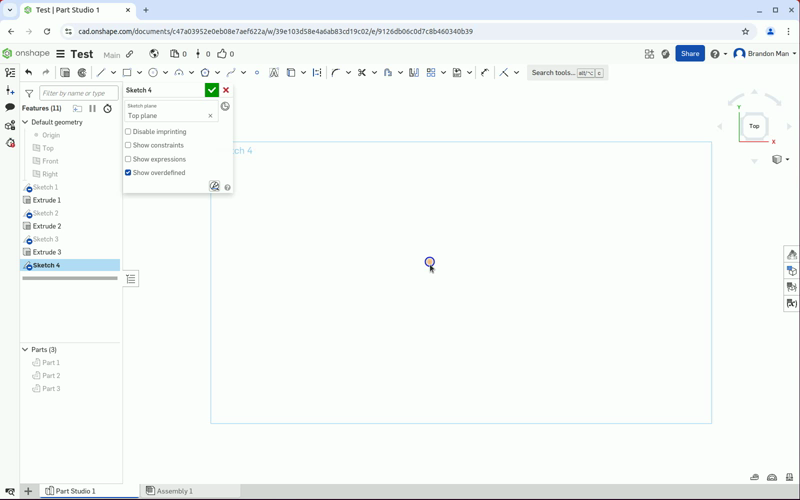
scroll(6)
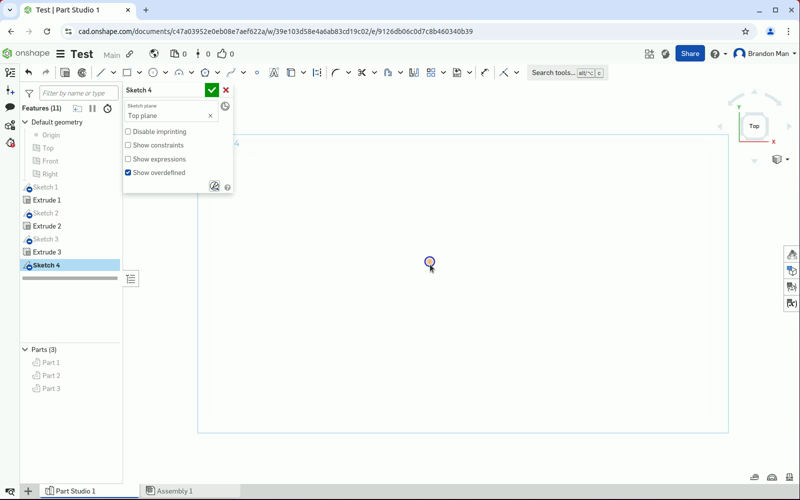
scroll(6)
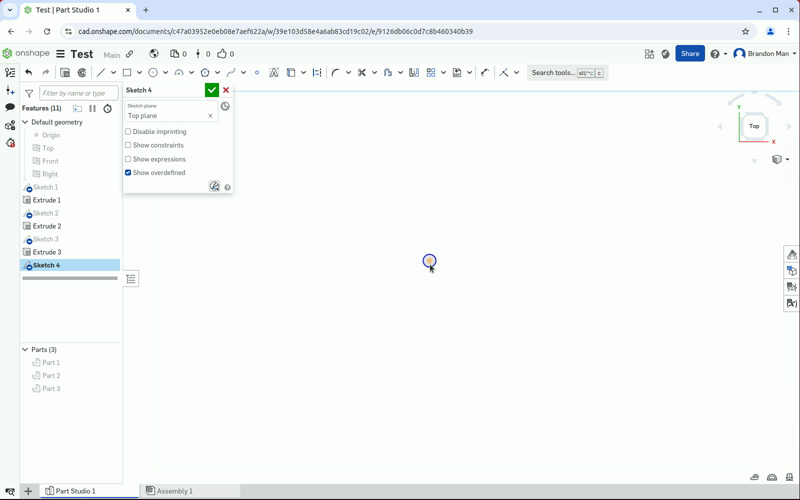
scroll(6)
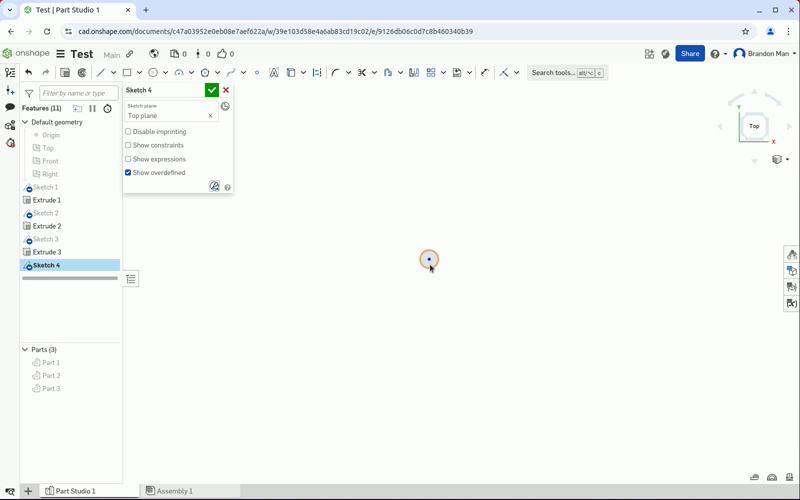
scroll(6)
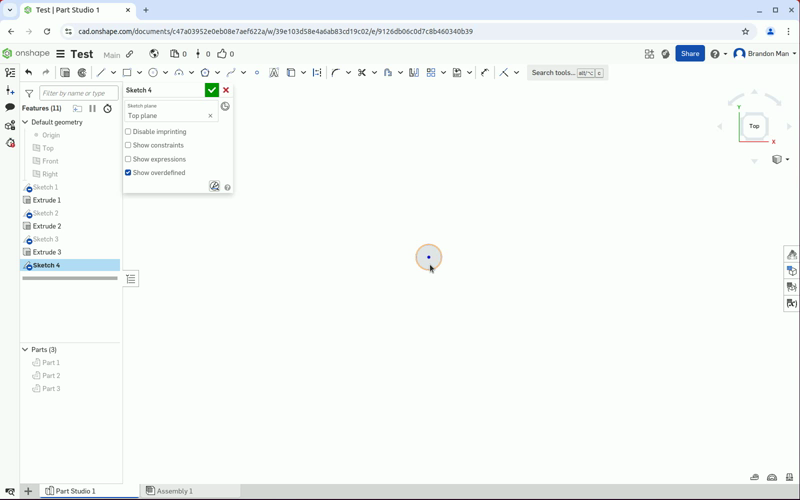
scroll(6)
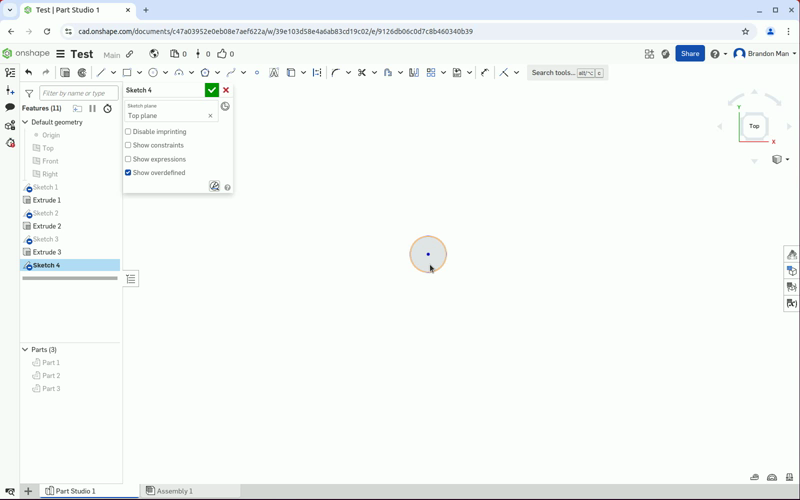
scroll(6)
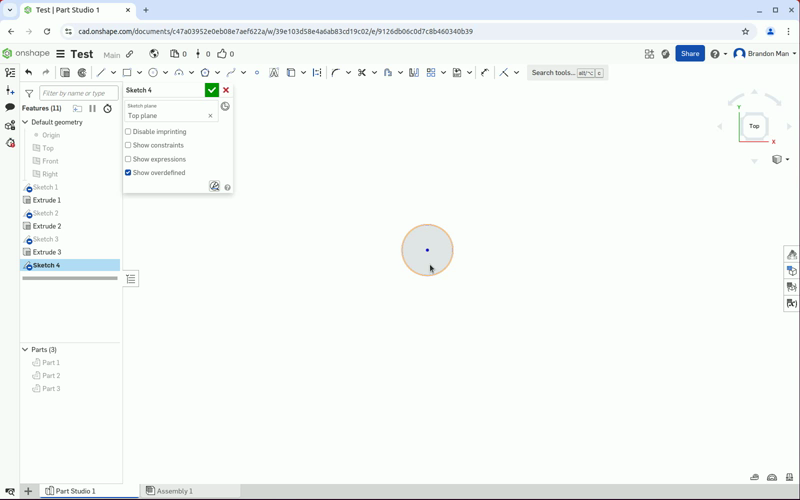
scroll(6)
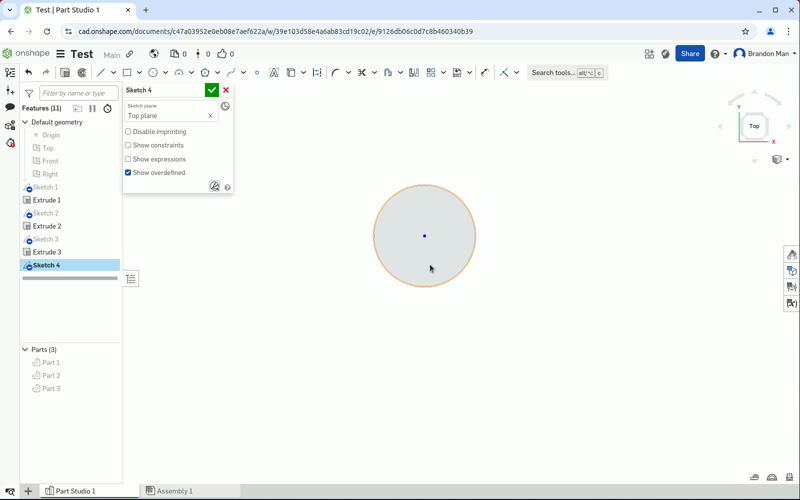
click(430, 264)
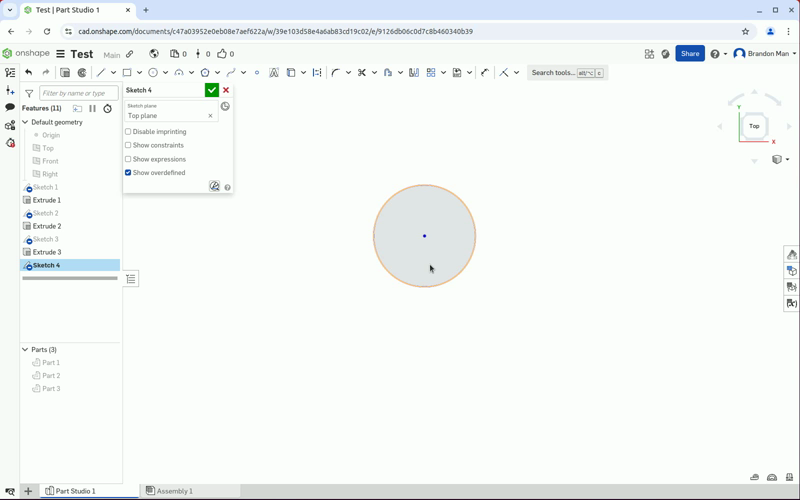
scroll(-6)
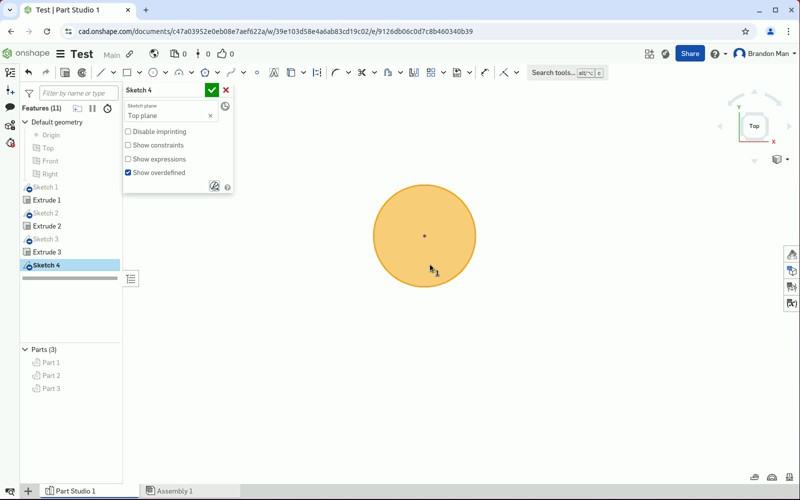
scroll(-6)
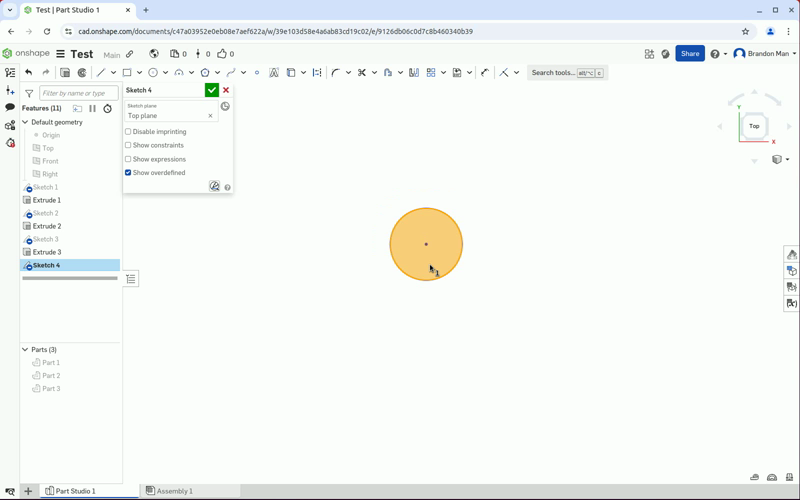
scroll(-6)
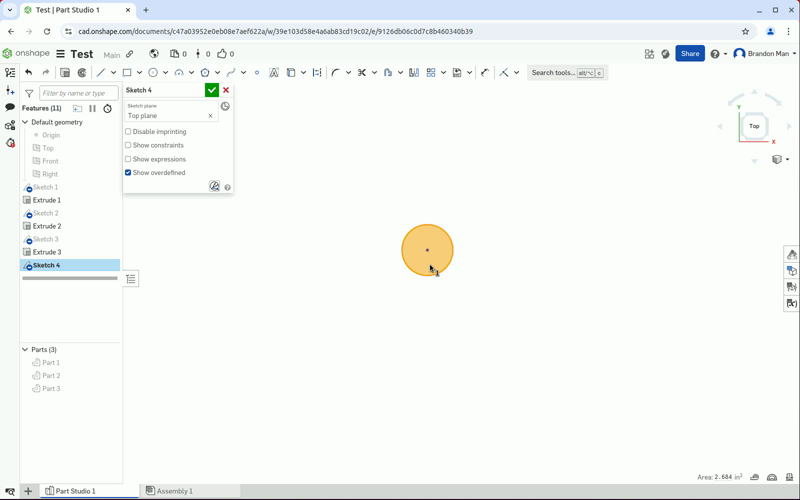
scroll(-6)
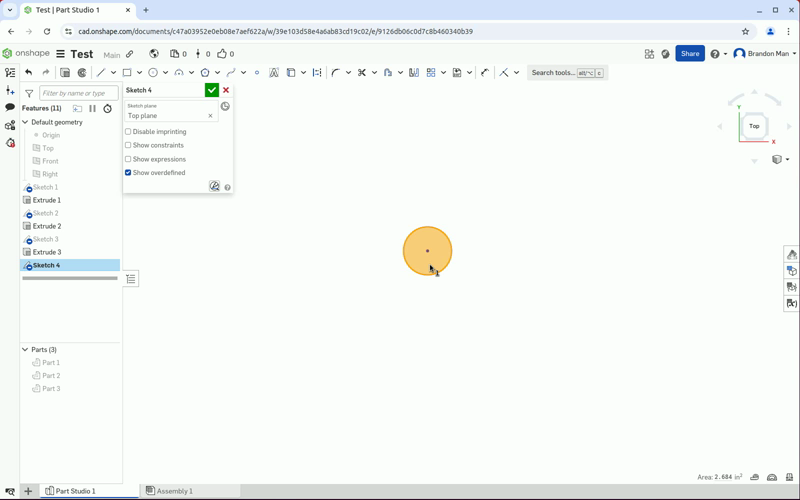
scroll(-6)
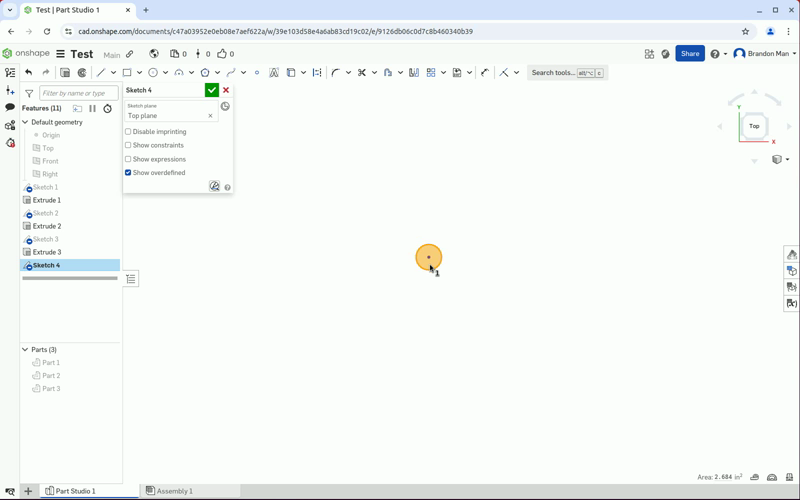
scroll(-6)
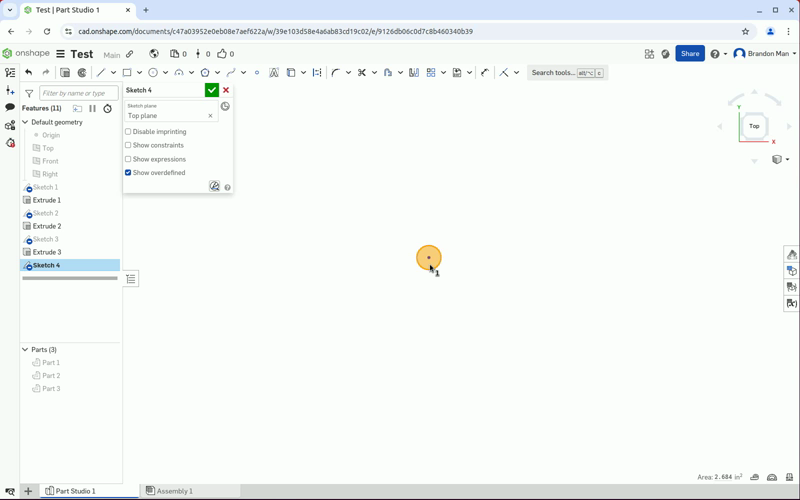
scroll(-6)
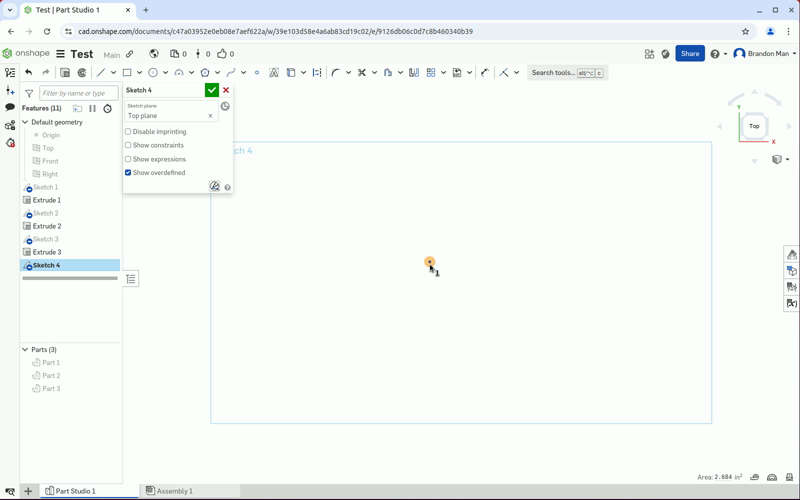
mouse_move(73, 352)
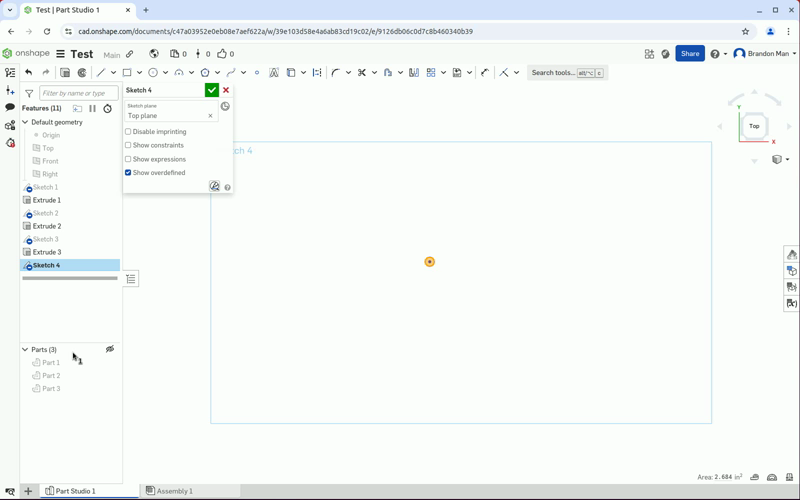
key(shift+y)
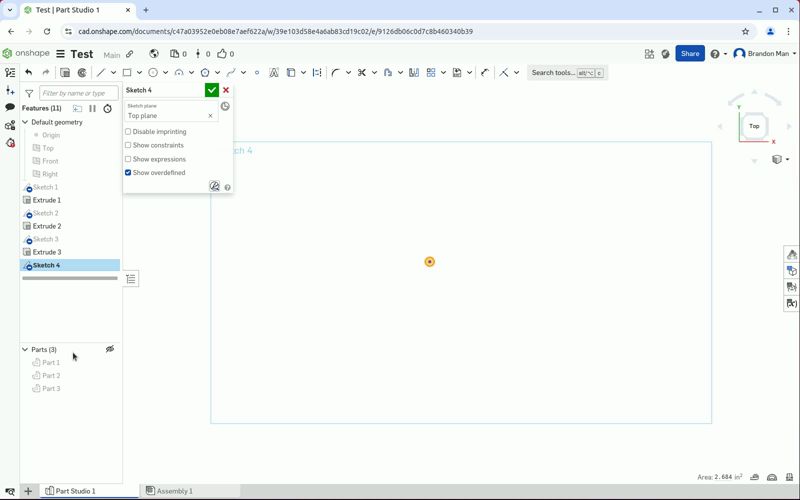
key(shift+e)
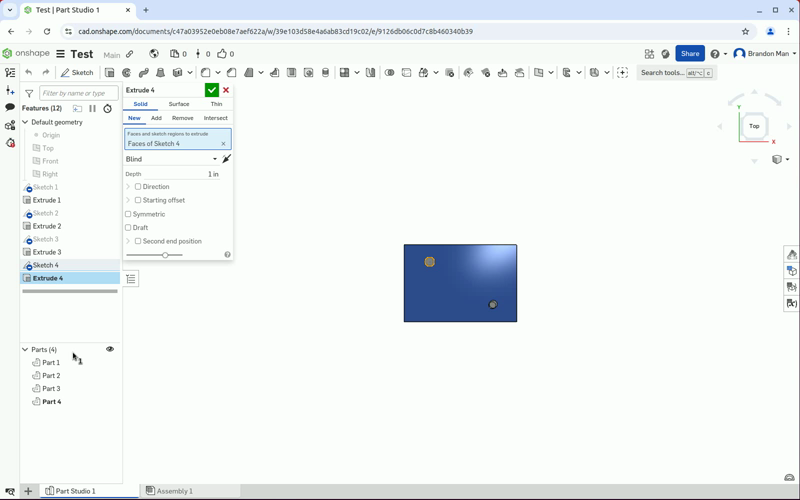
mouse_move(143, 106)
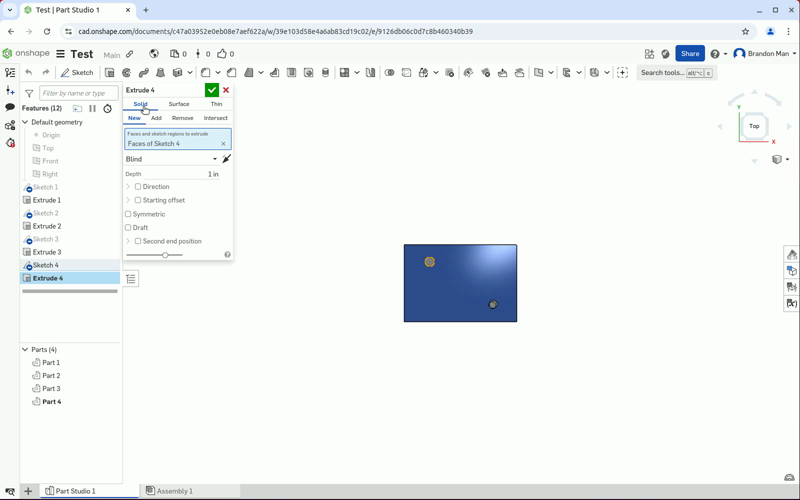
click(143, 106)
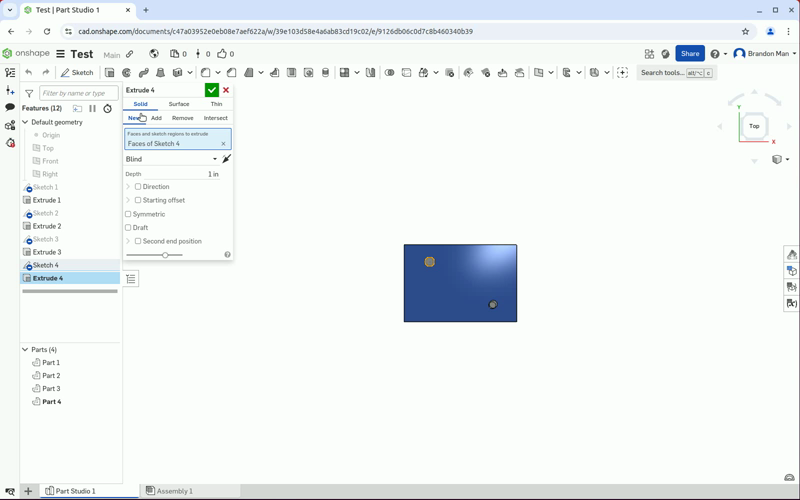
mouse_move(137, 120)
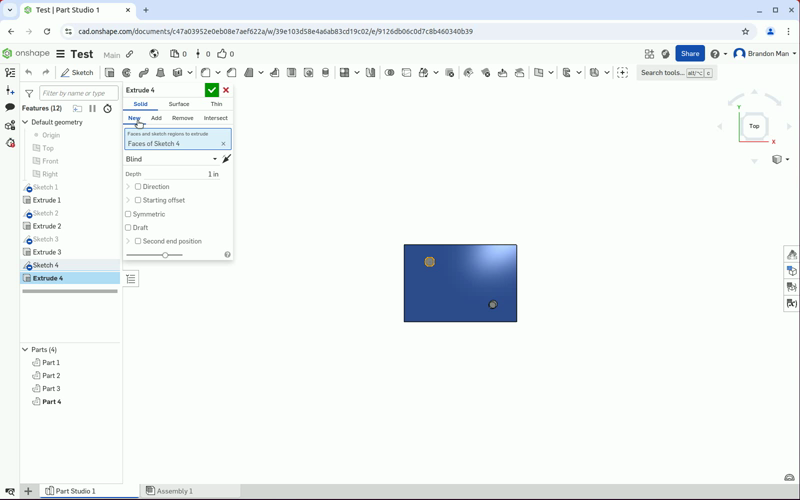
click(137, 120)
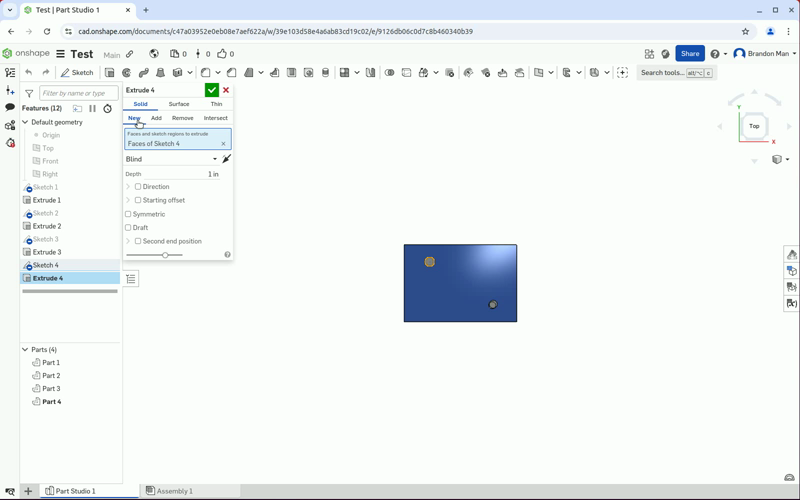
key(tab, 4)
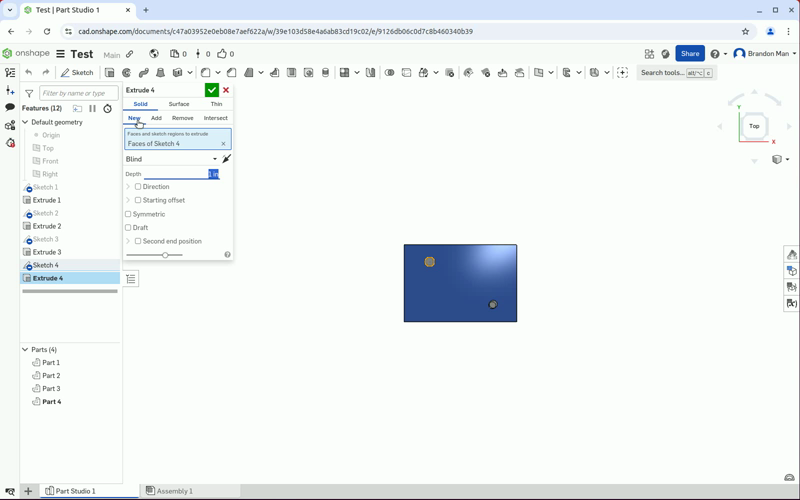
text(1.204)
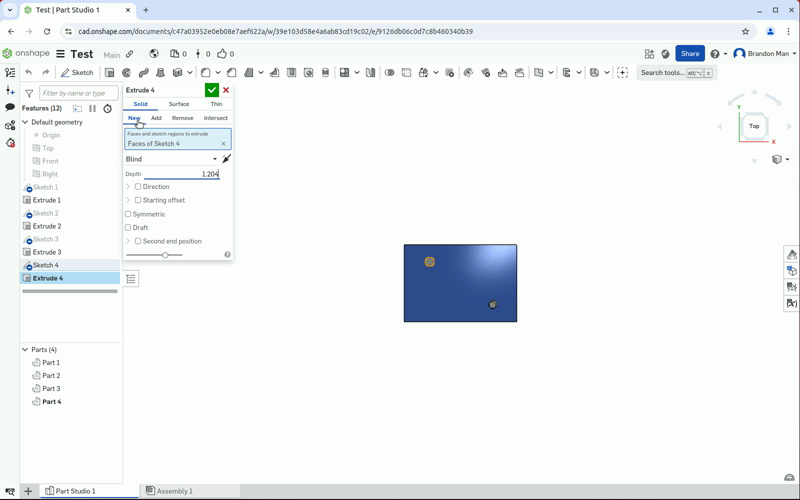
key(enter)
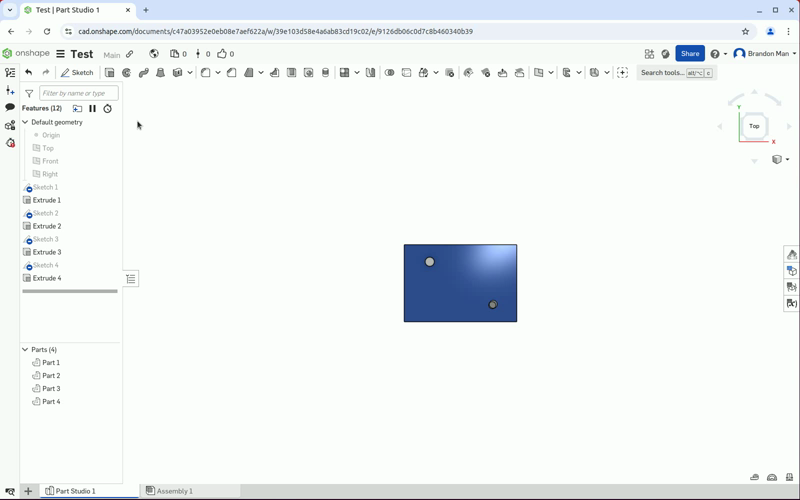
key(shift+h)
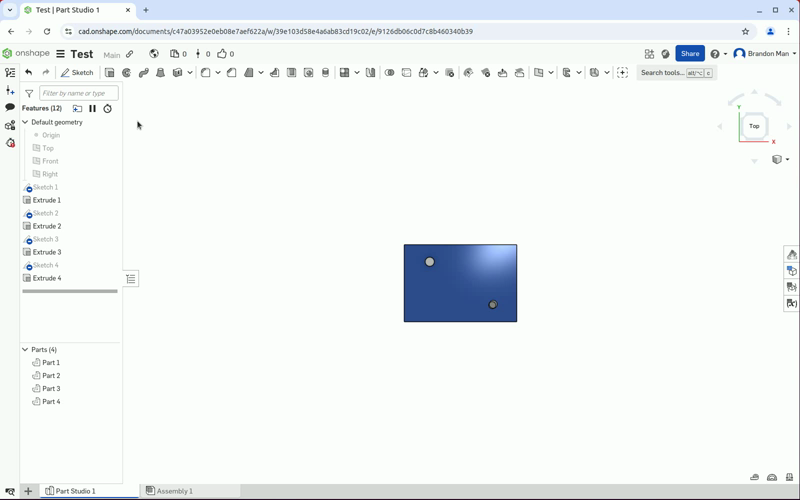
key(shift+h)
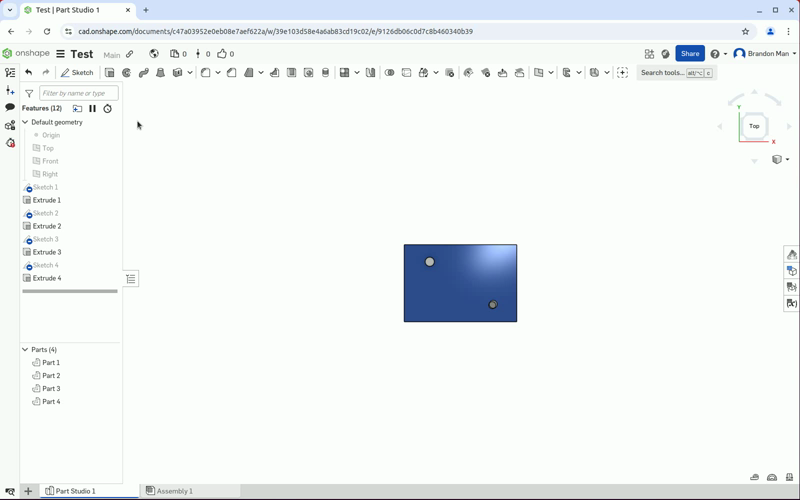
mouse_move(73, 189)
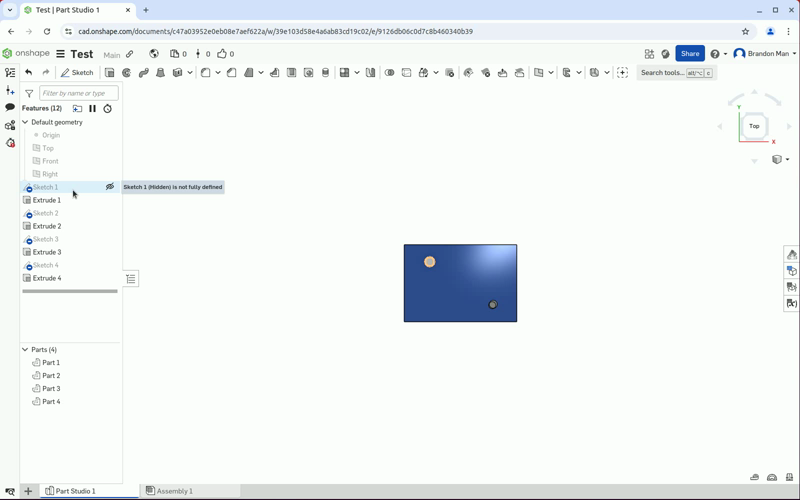
click(73, 189)
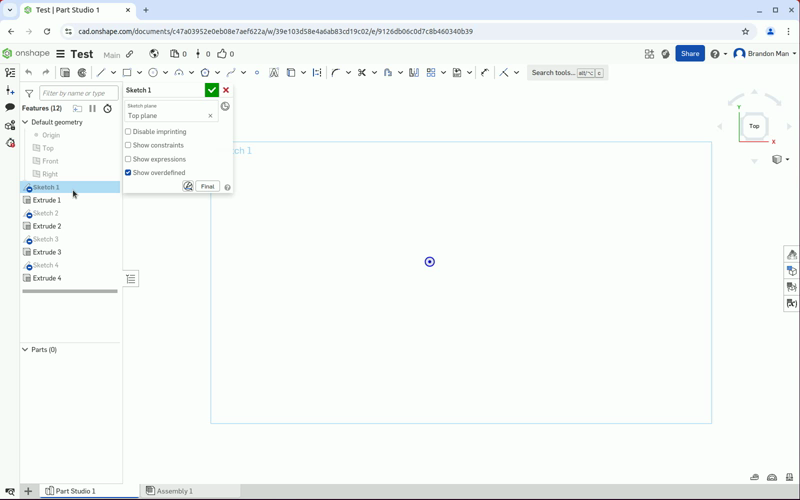
mouse_move(229, 92)
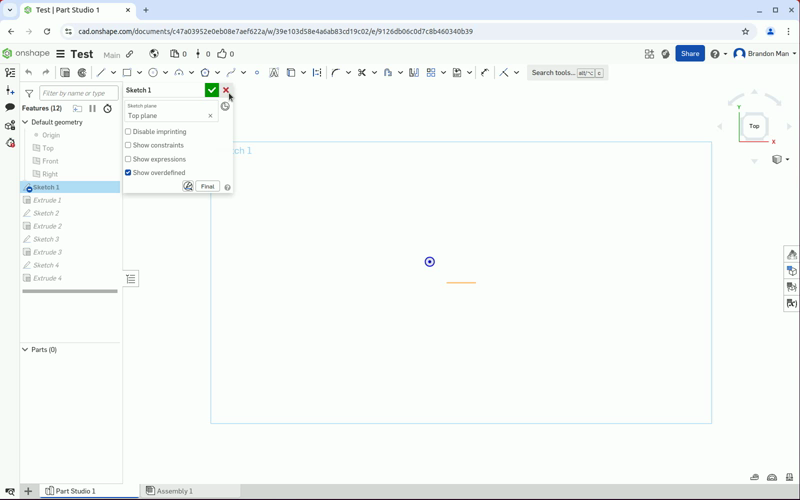
click(229, 92)
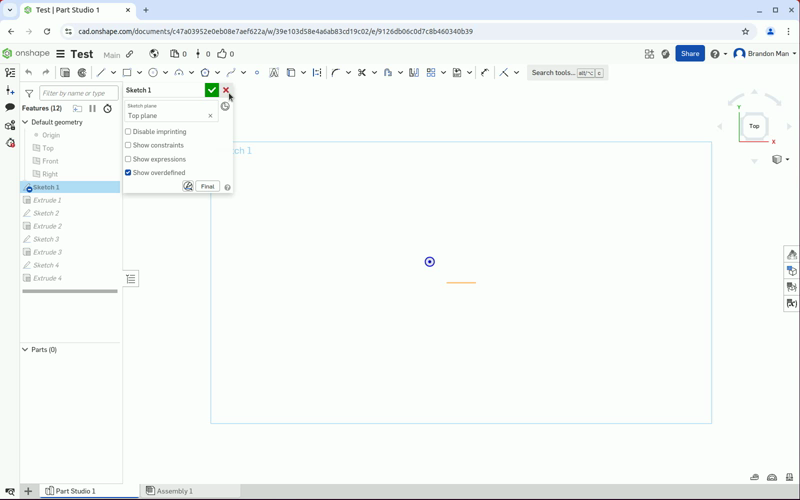
key(shift+s)
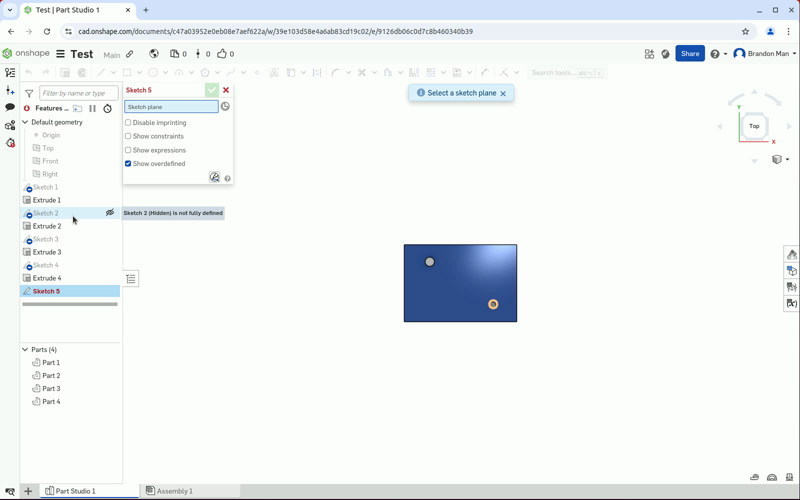
scroll(3)
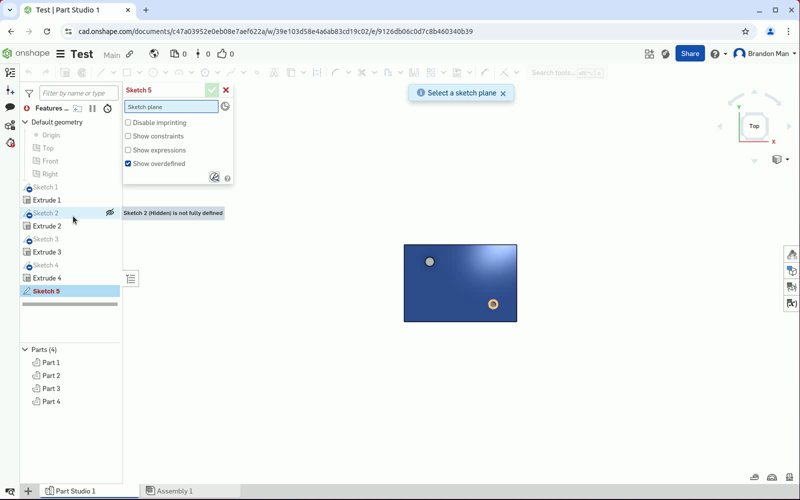
mouse_move(73, 150)
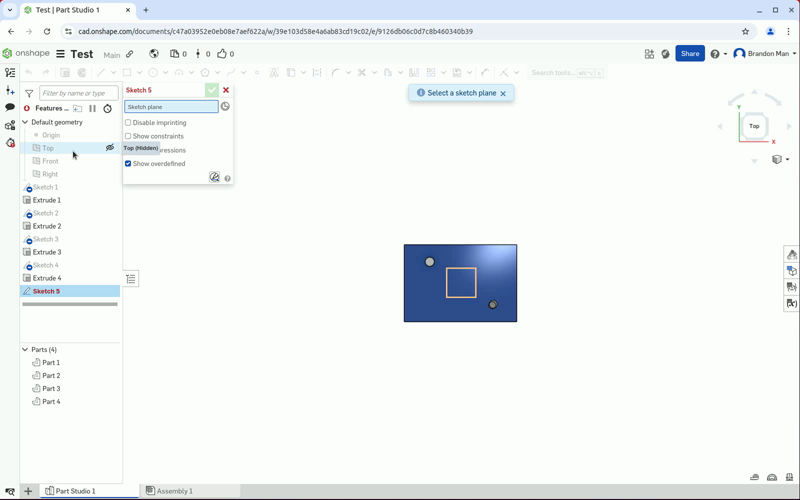
click(73, 150)
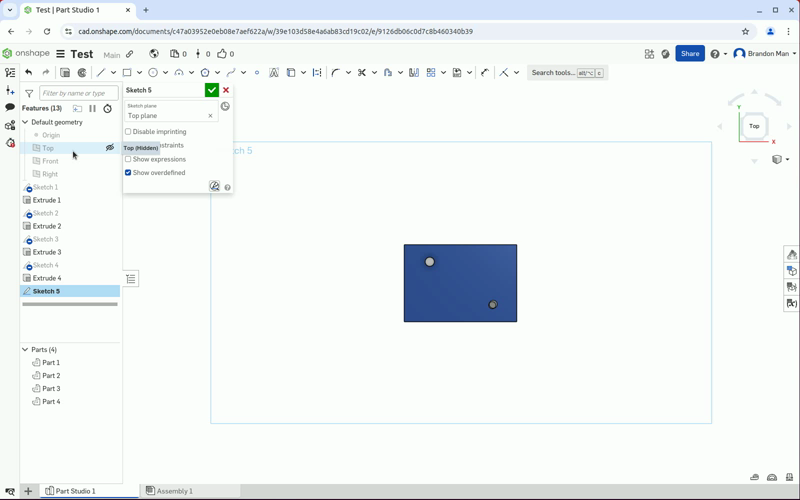
mouse_move(73, 352)
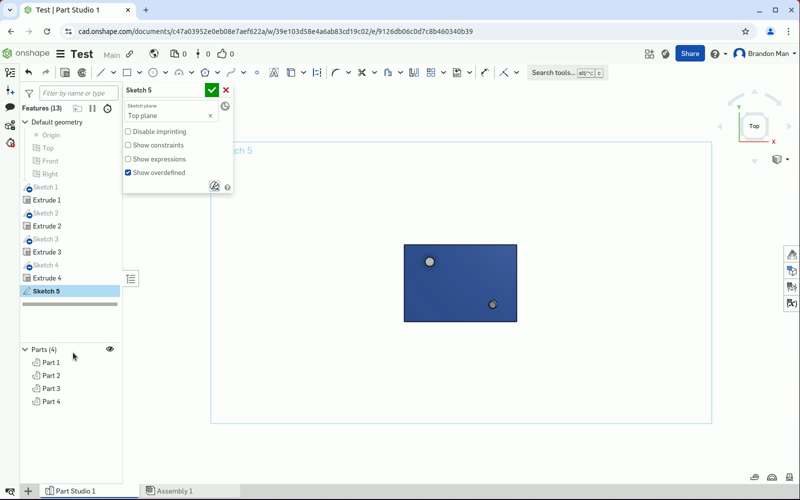
key(y)
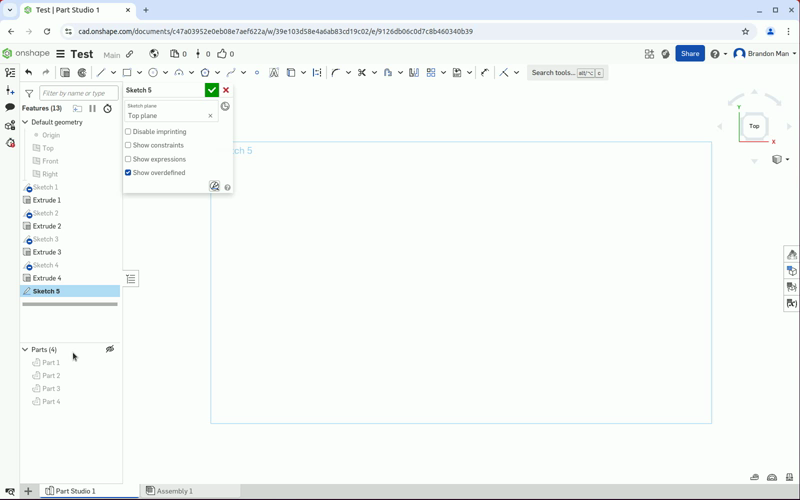
key(c)
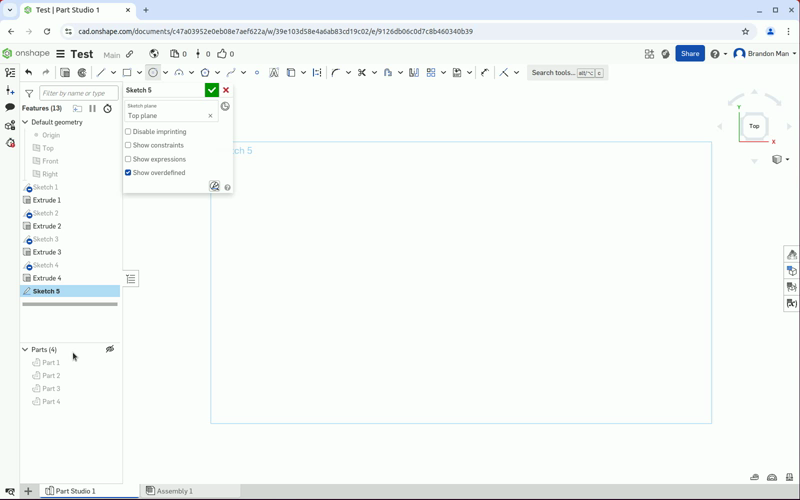
key_down(shift)
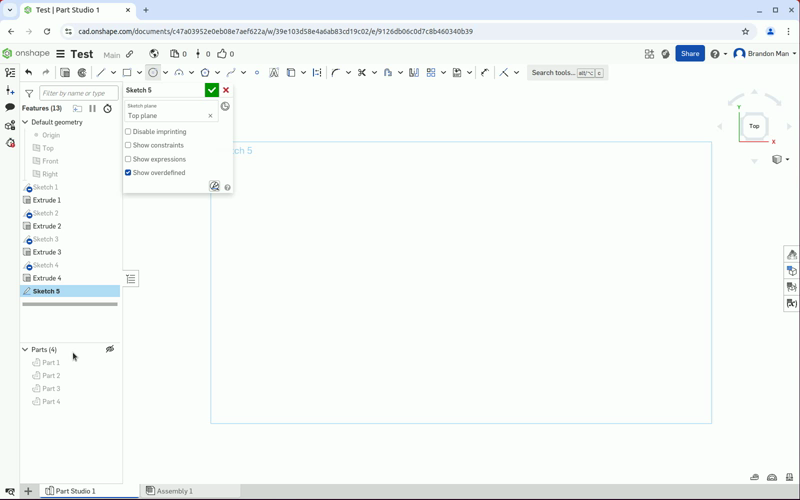
mouse_move(493, 304)
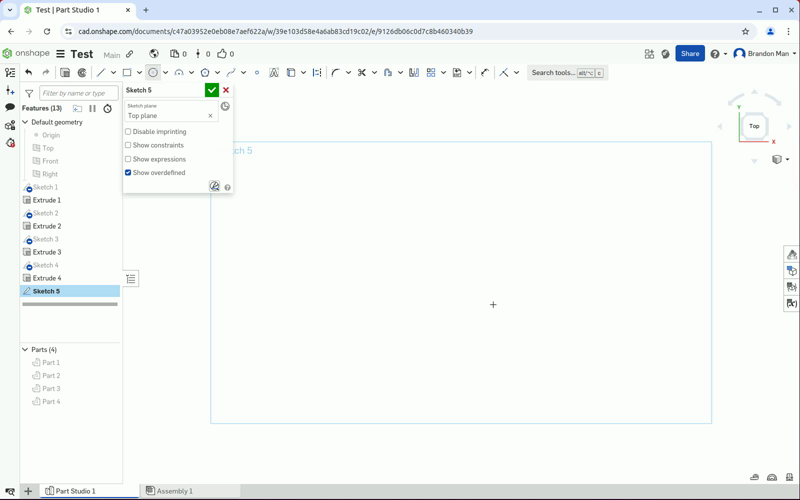
click(493, 304)
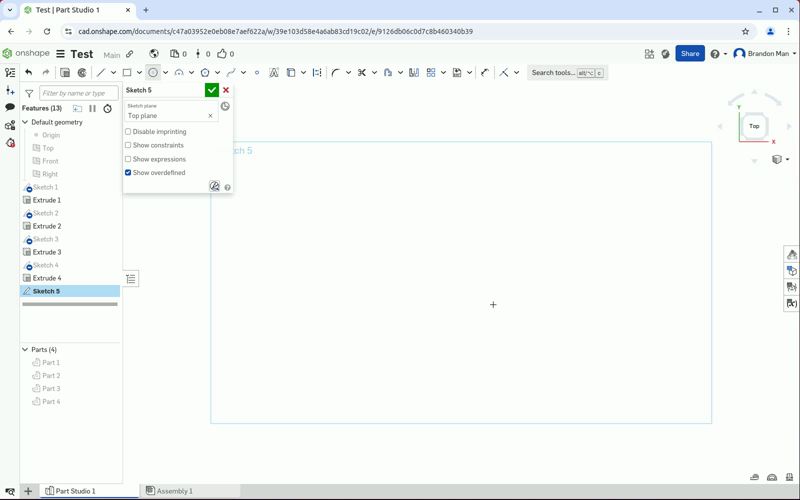
key_up(shift)
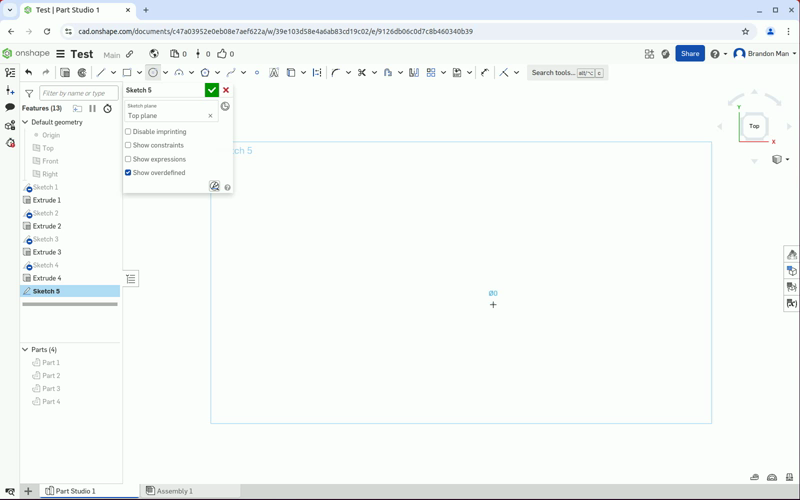
mouse_move(497, 304)
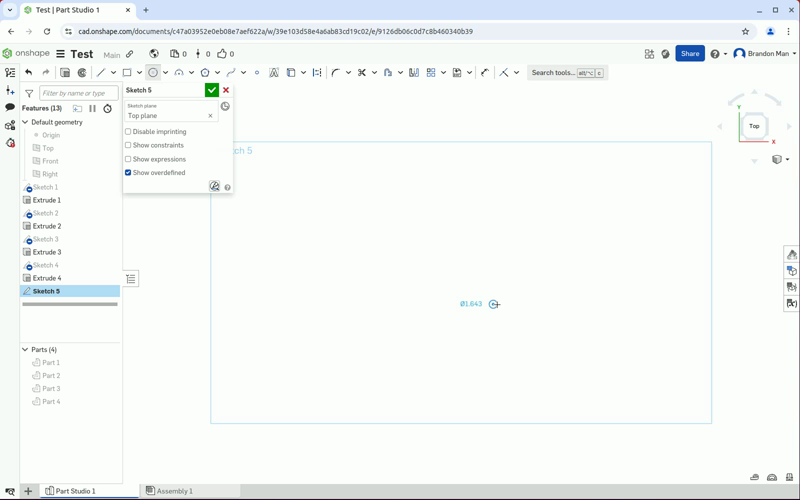
click(497, 304)
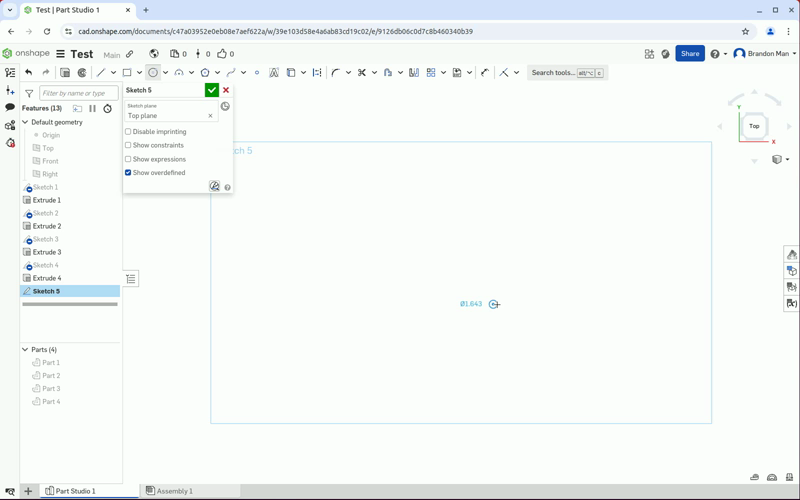
key(esc)
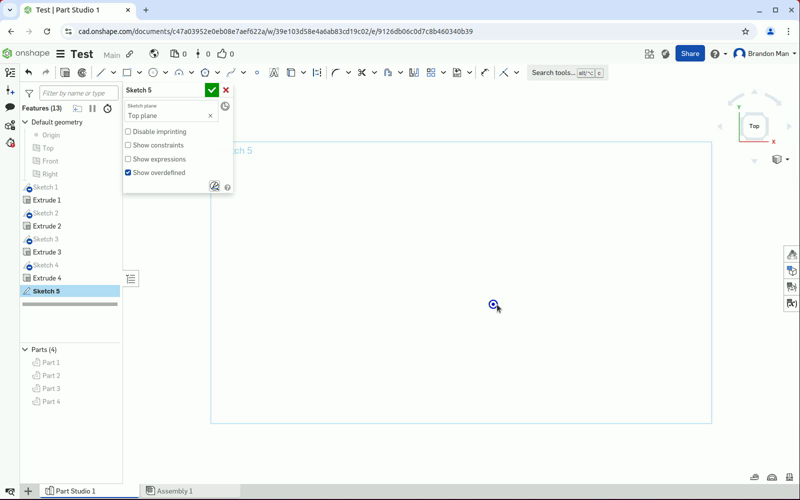
mouse_move(496, 303)
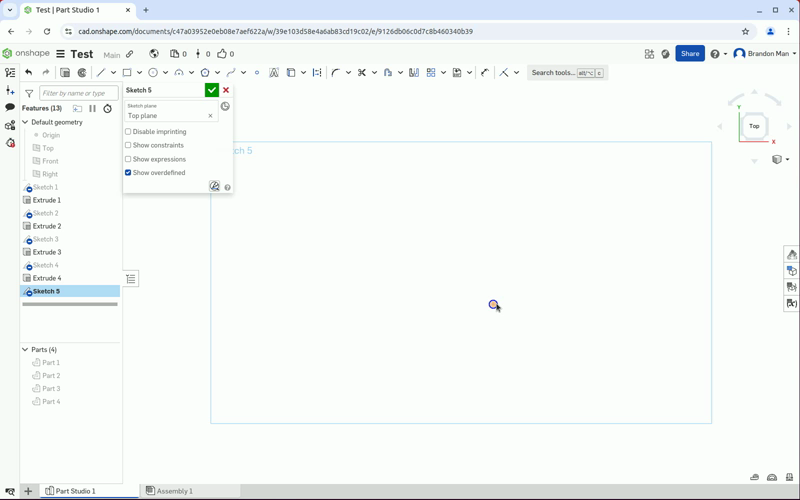
scroll(6)
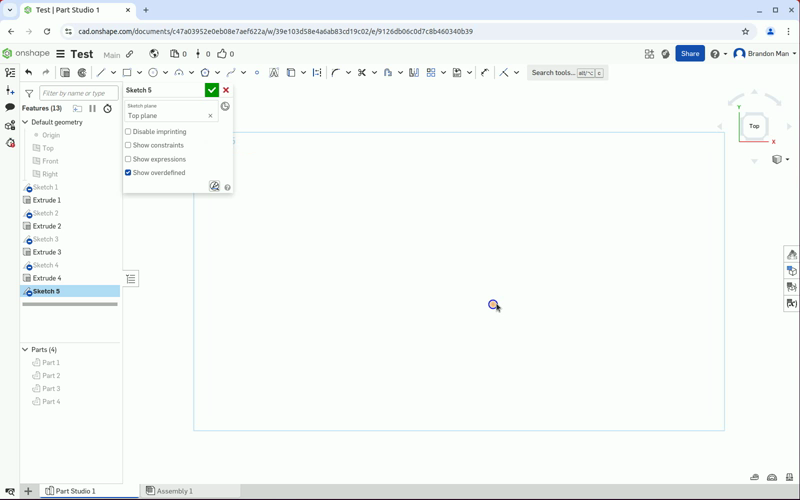
scroll(6)
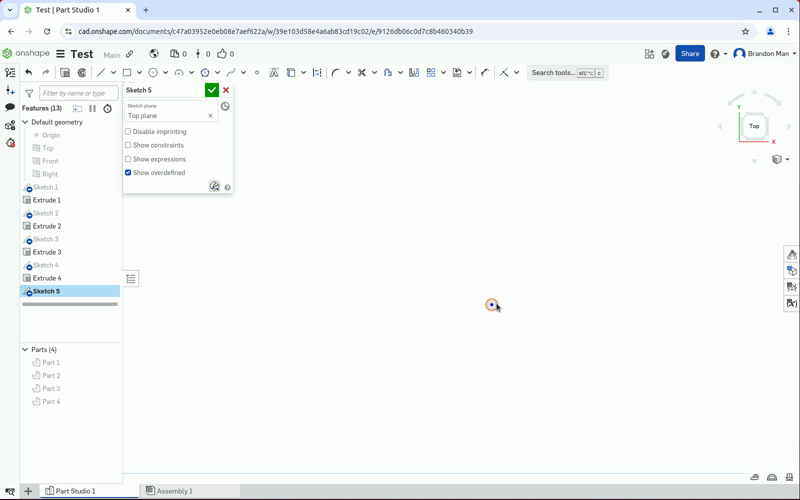
scroll(6)
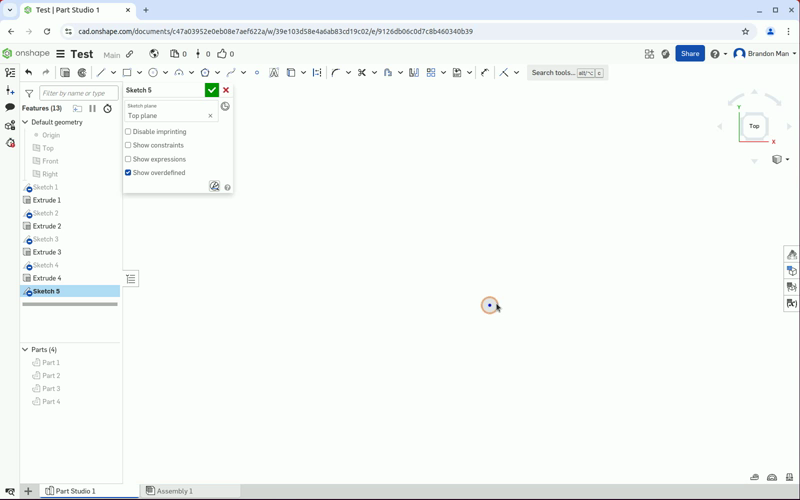
scroll(6)
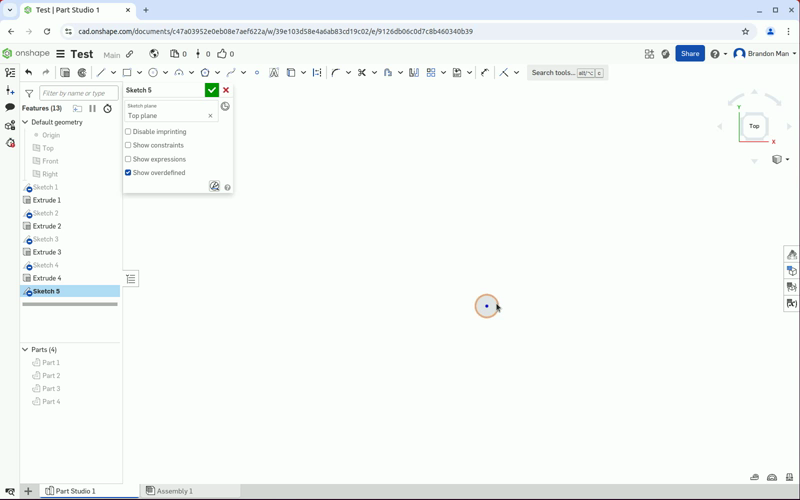
scroll(6)
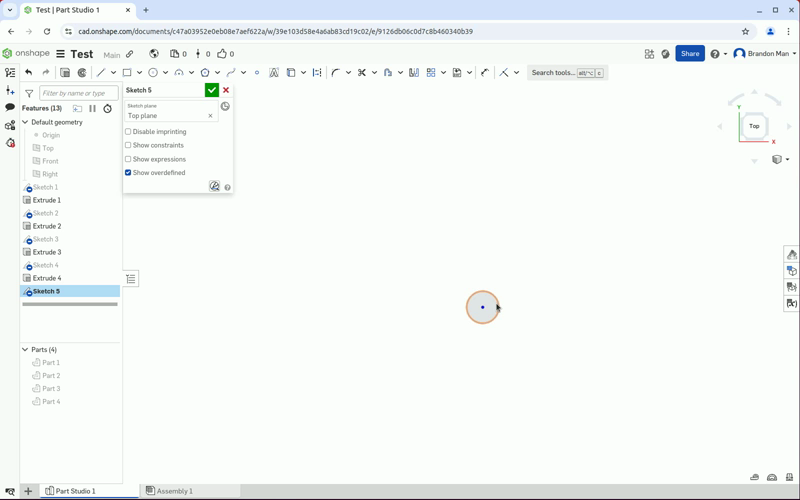
scroll(6)
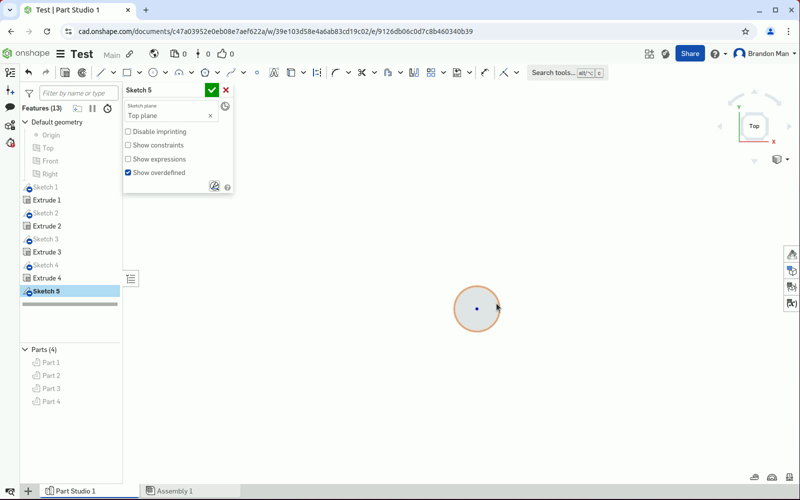
scroll(6)
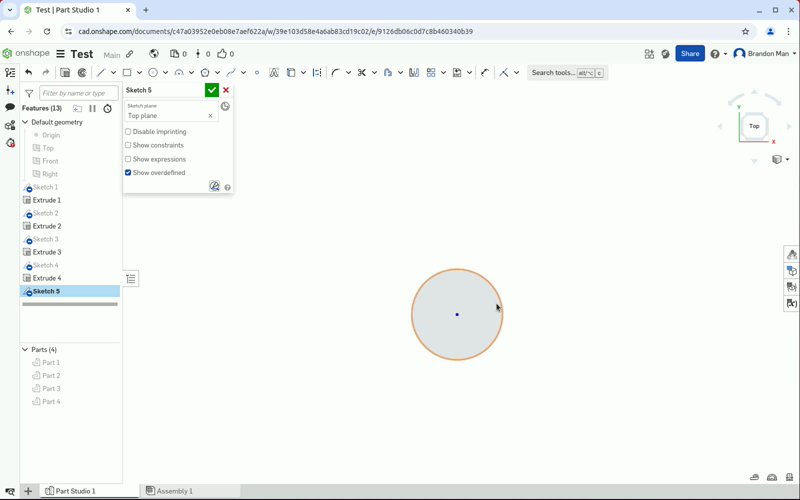
click(496, 303)
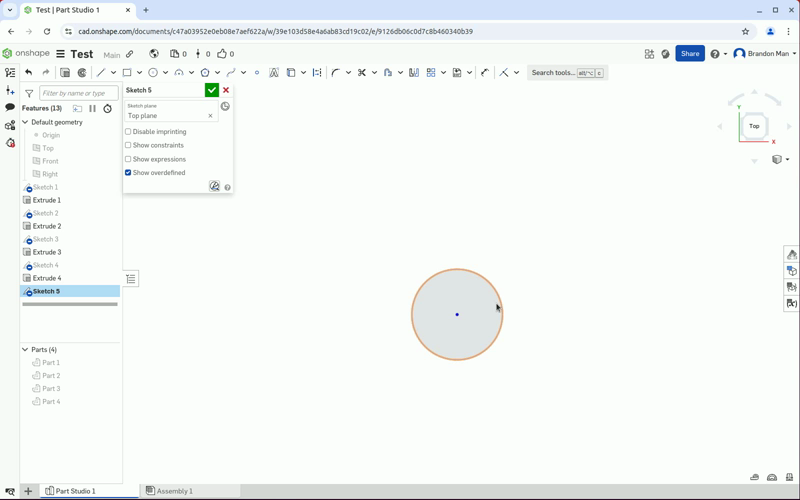
scroll(-6)
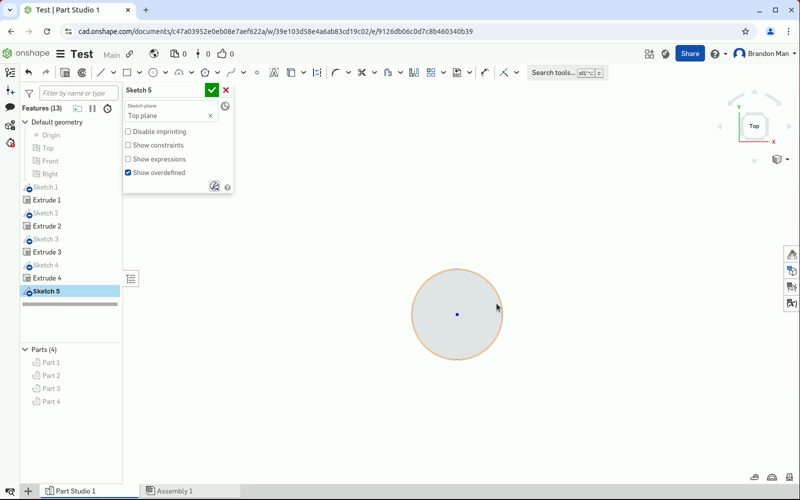
scroll(-6)
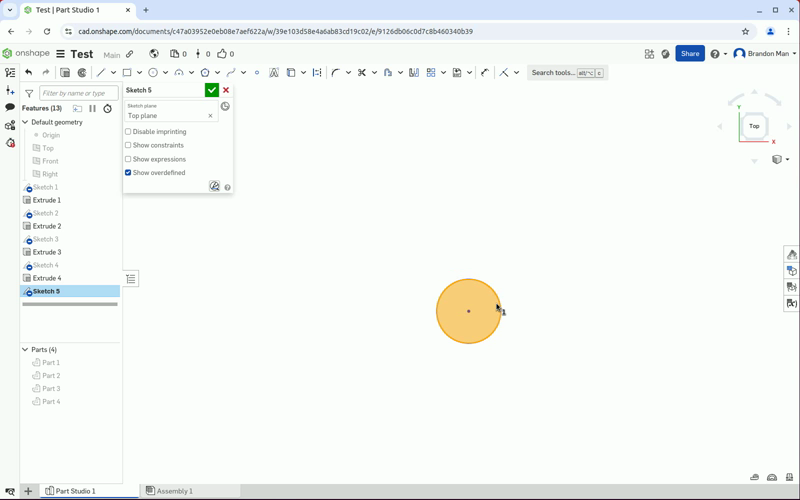
scroll(-6)
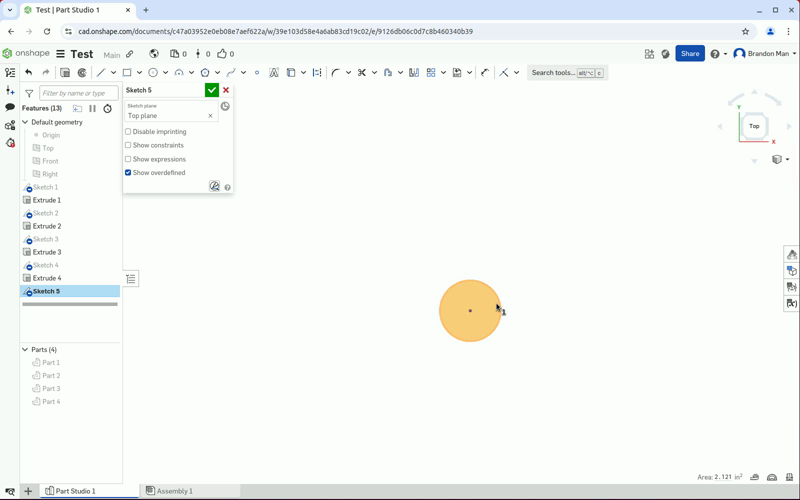
scroll(-6)
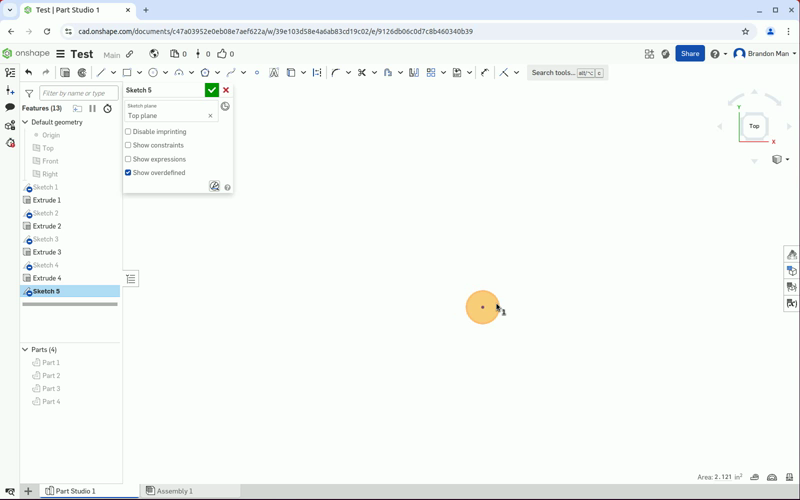
scroll(-6)
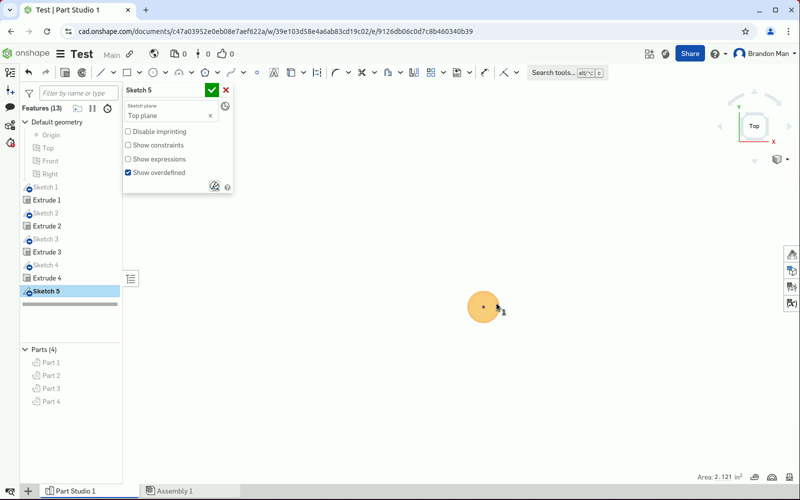
scroll(-6)
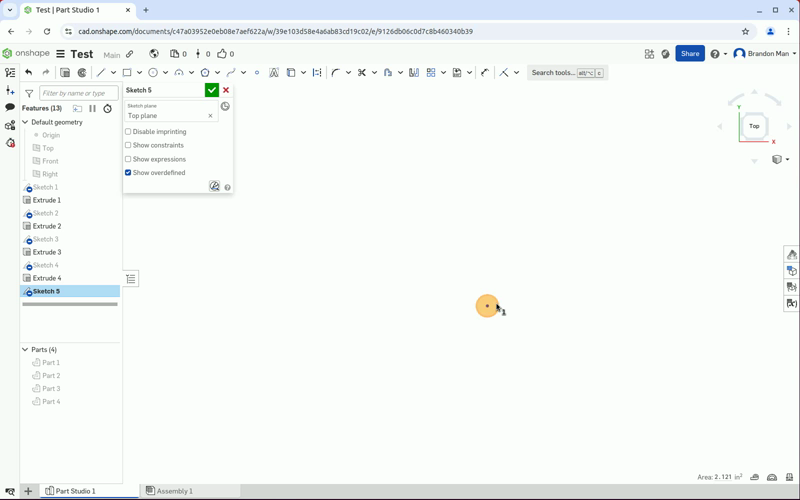
scroll(-6)
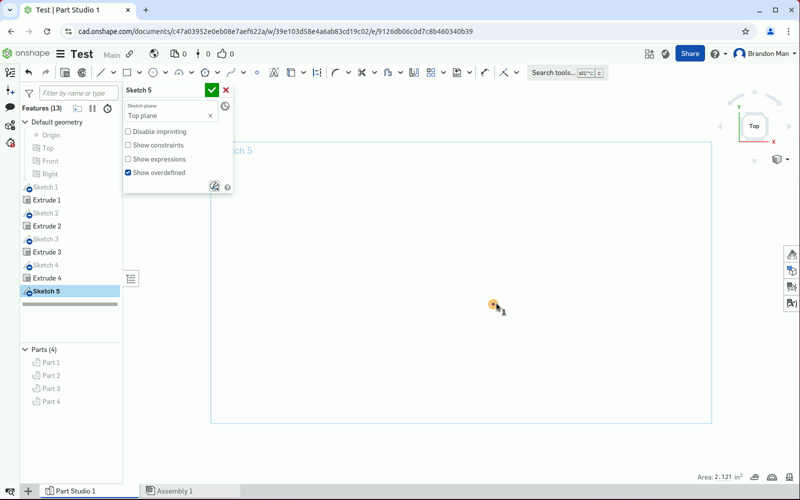
mouse_move(73, 352)
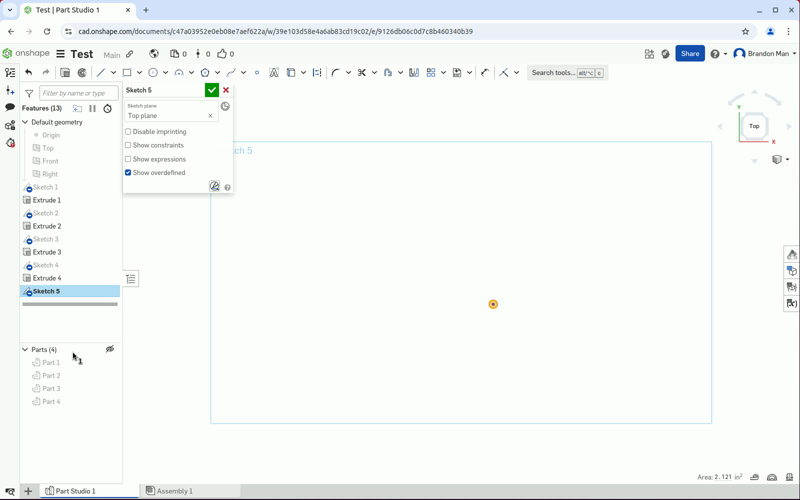
key(shift+y)
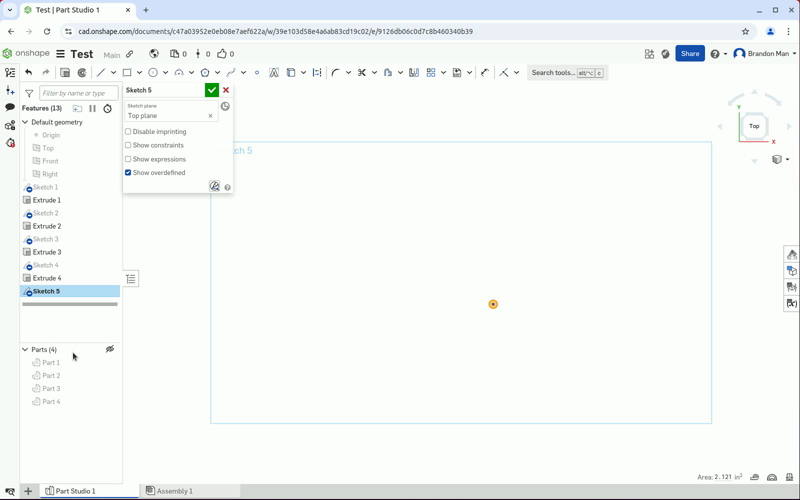
key(shift+e)
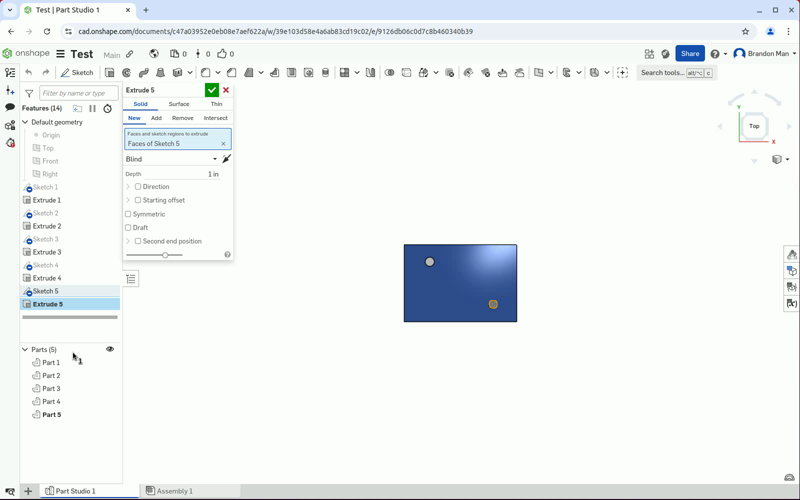
mouse_move(143, 106)
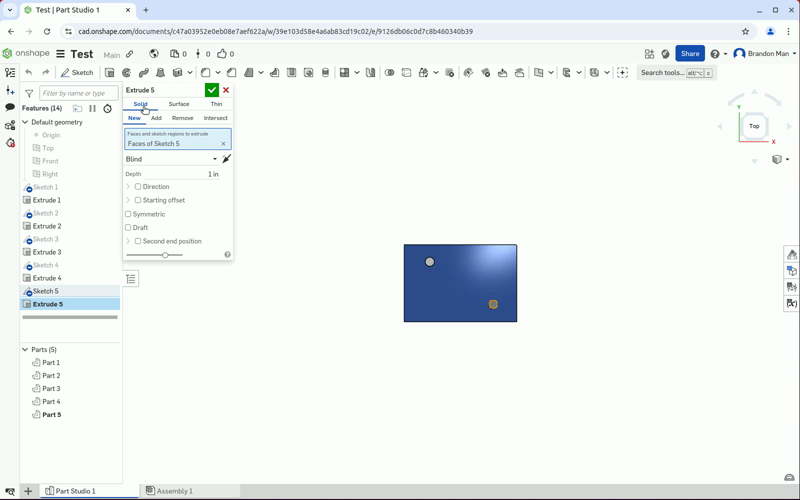
click(143, 106)
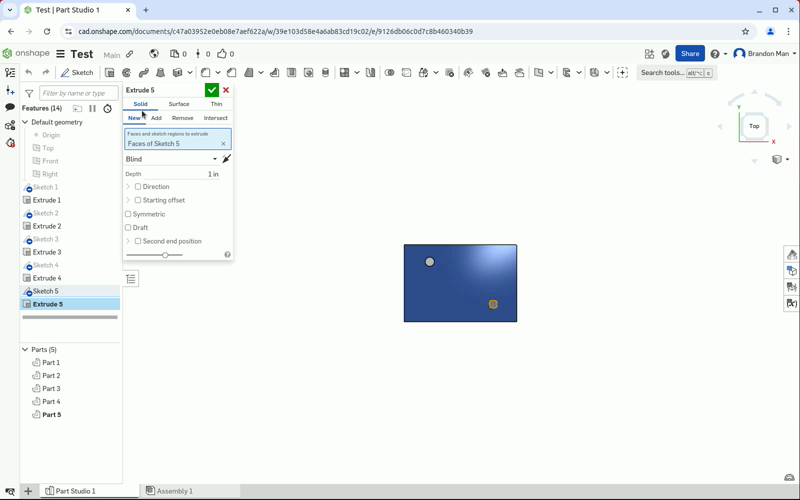
mouse_move(137, 120)
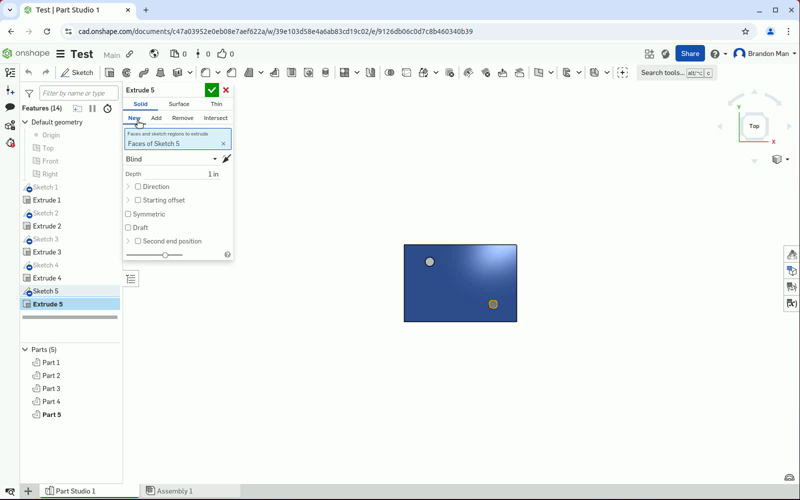
click(137, 120)
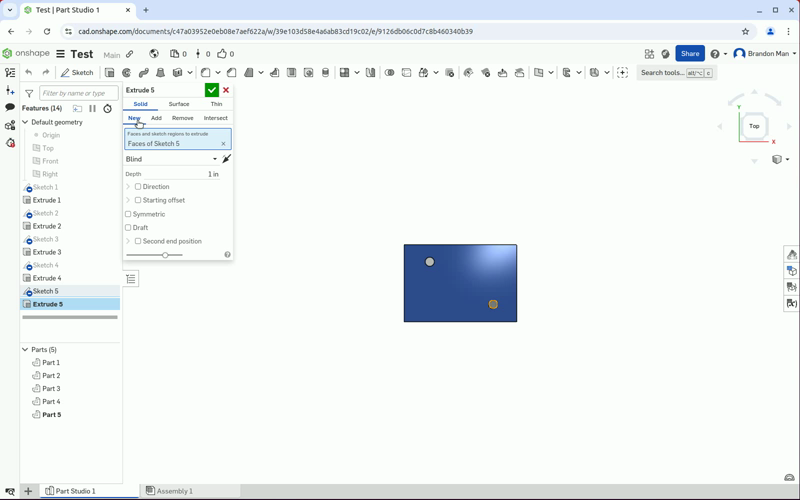
key(tab, 4)
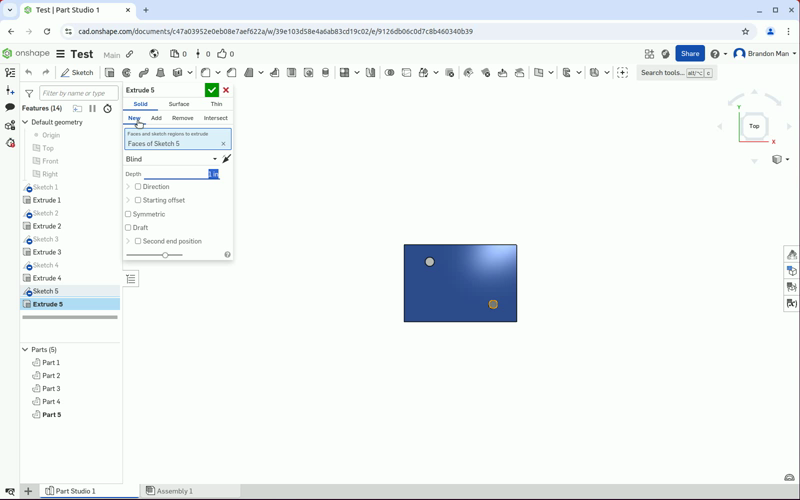
text(1.204)
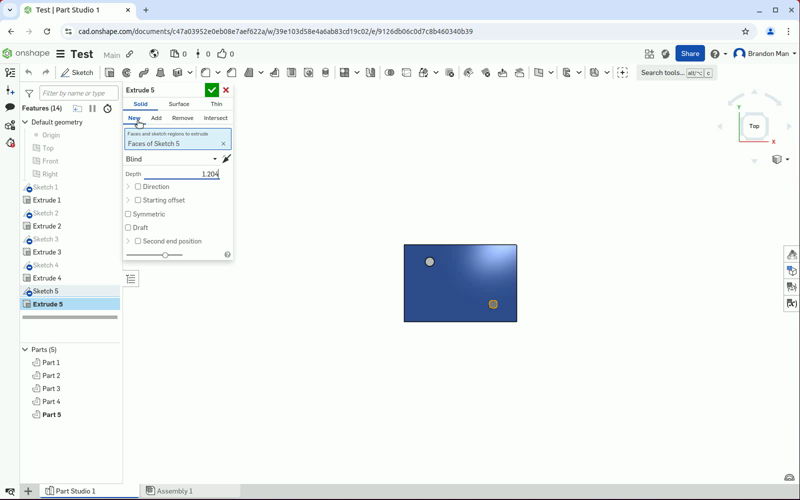
key(enter)
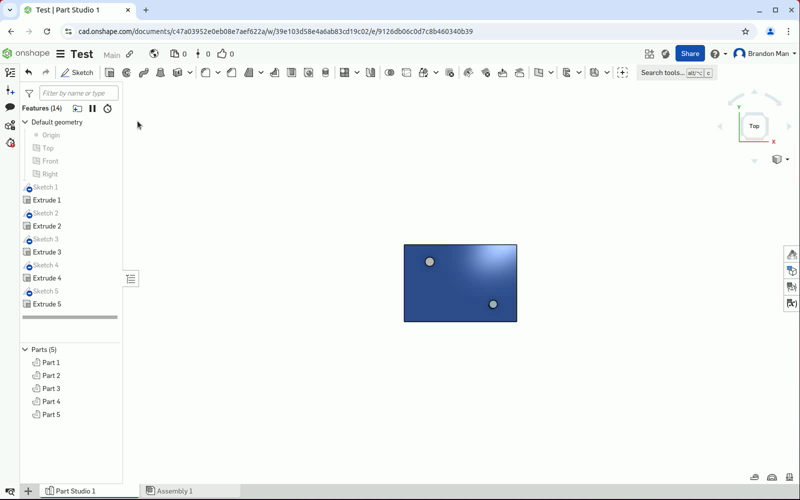
key(shift+h)
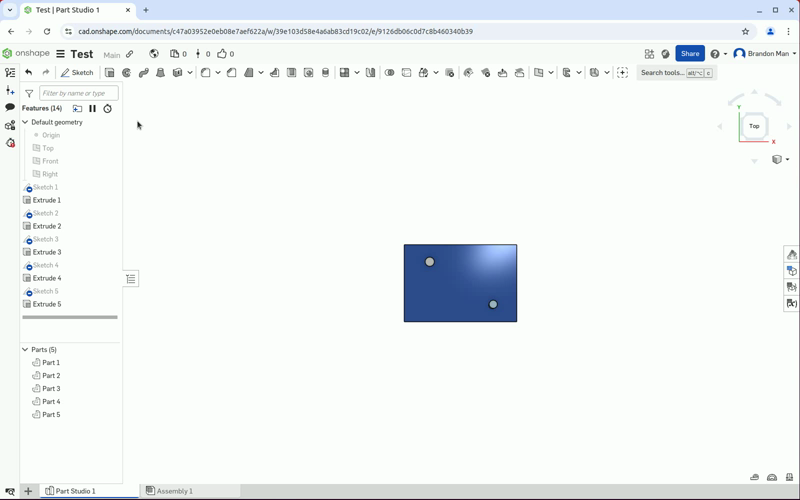
key(shift+h)
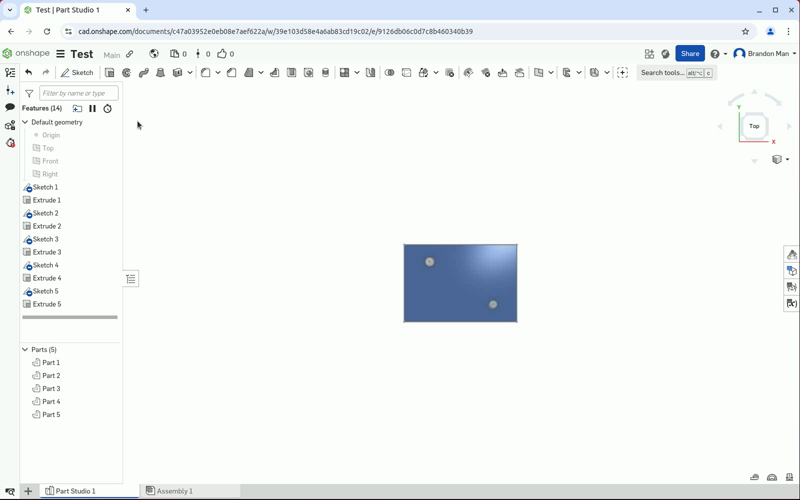
key(shift+7)
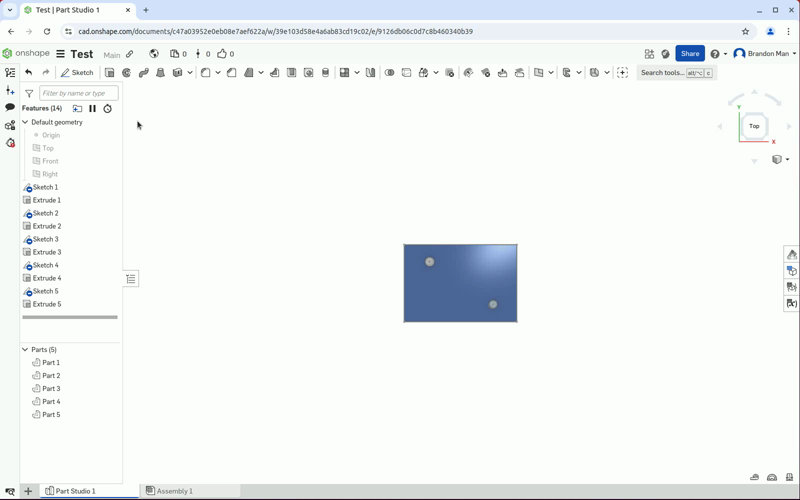
key(up, 3)
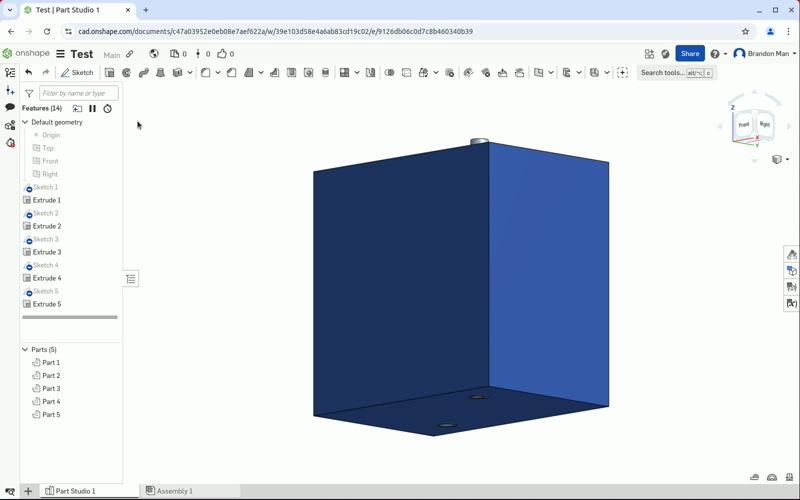
key(left, 3)
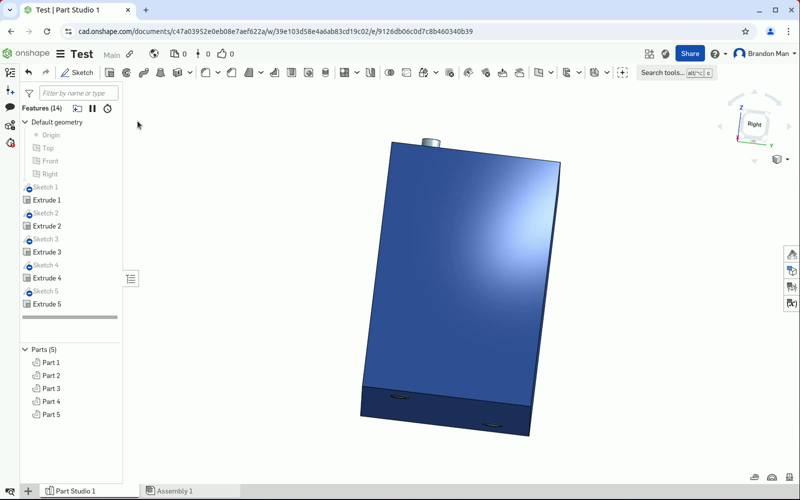
key(right, 3)
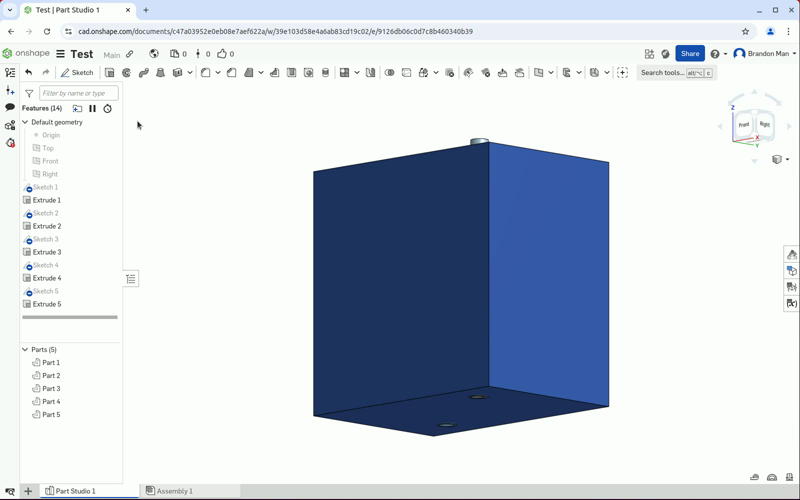
key(down, 3)
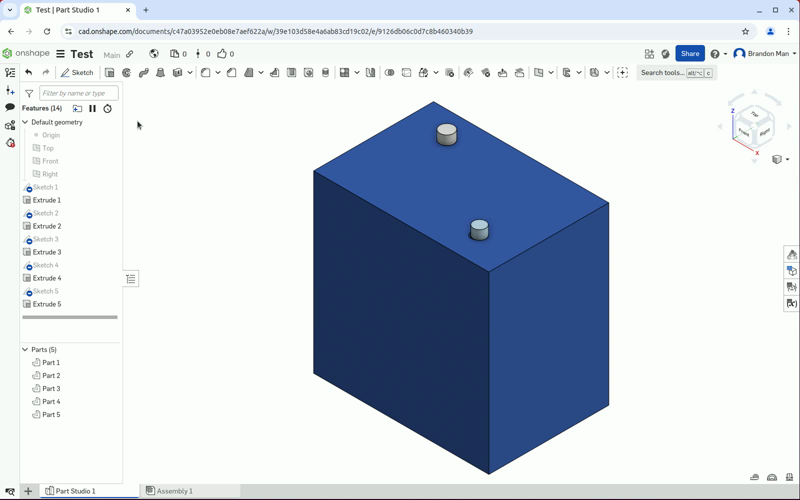
mouse_move(73, 189)
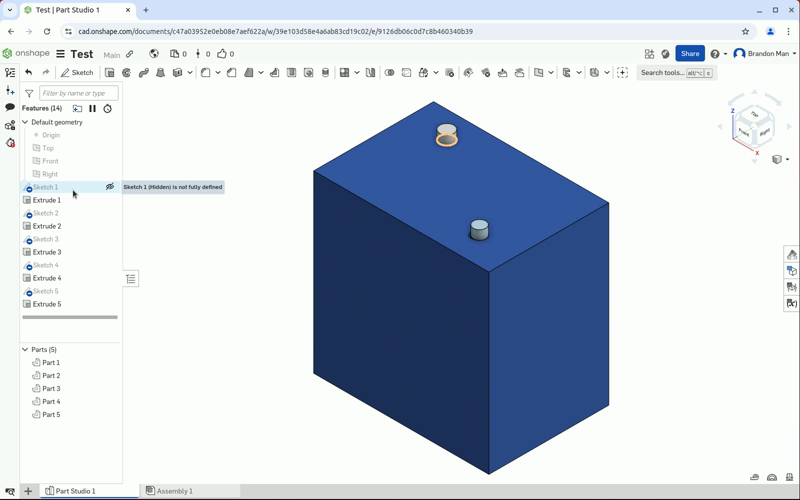
click(73, 189)